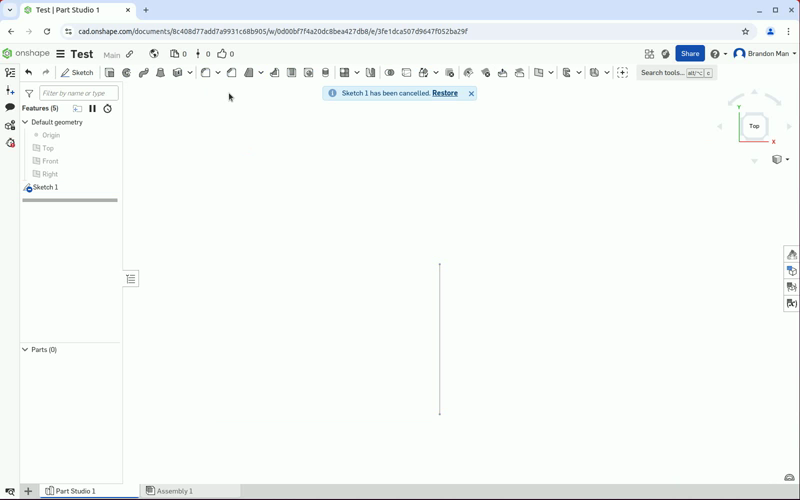
key(shift+h)
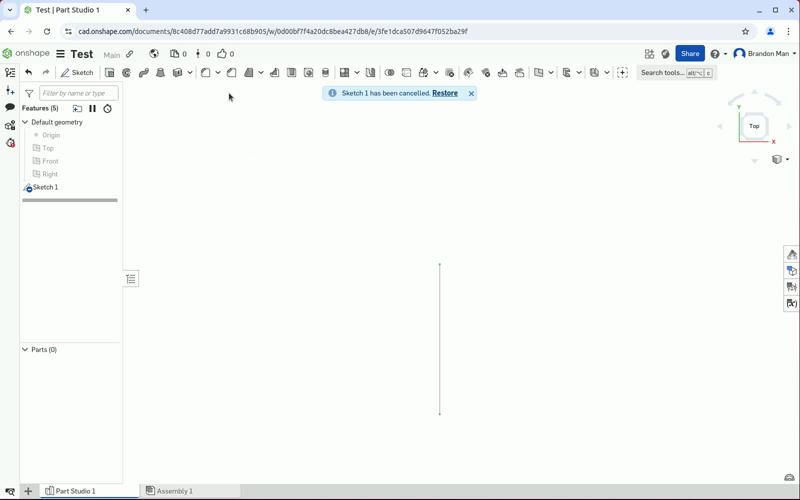
key(shift+s)
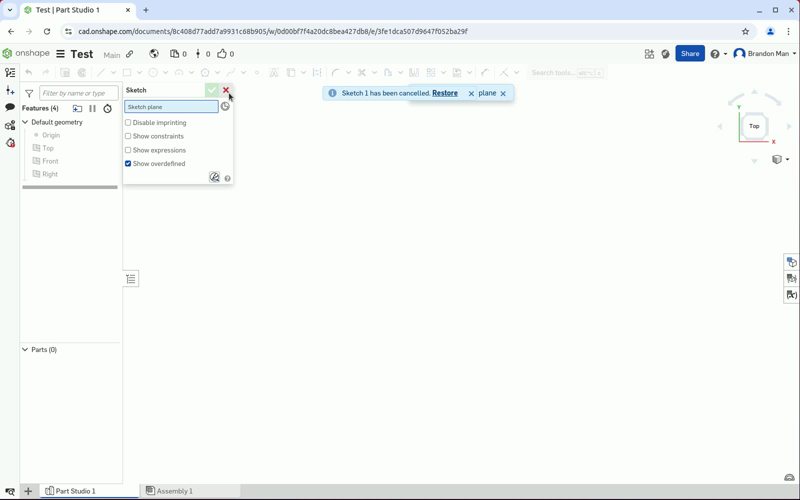
mouse_move(73, 150)
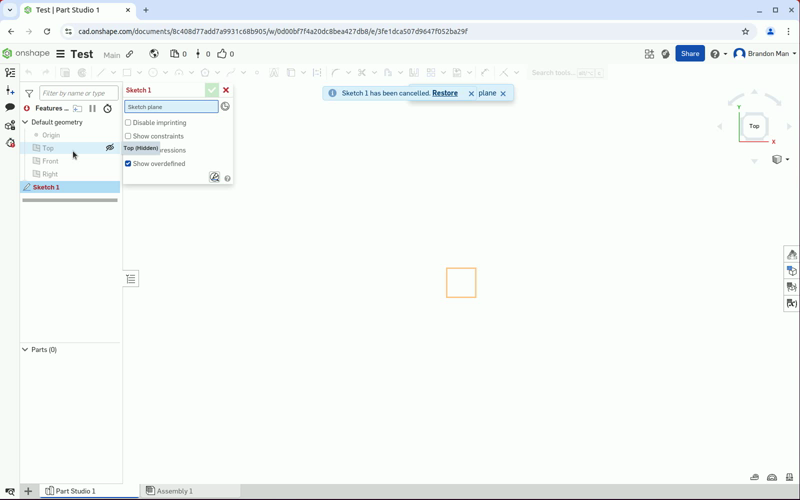
click(73, 150)
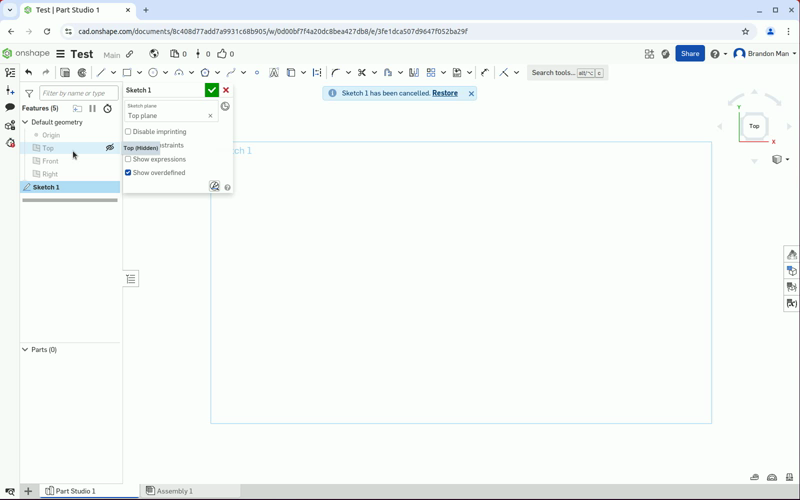
mouse_move(73, 352)
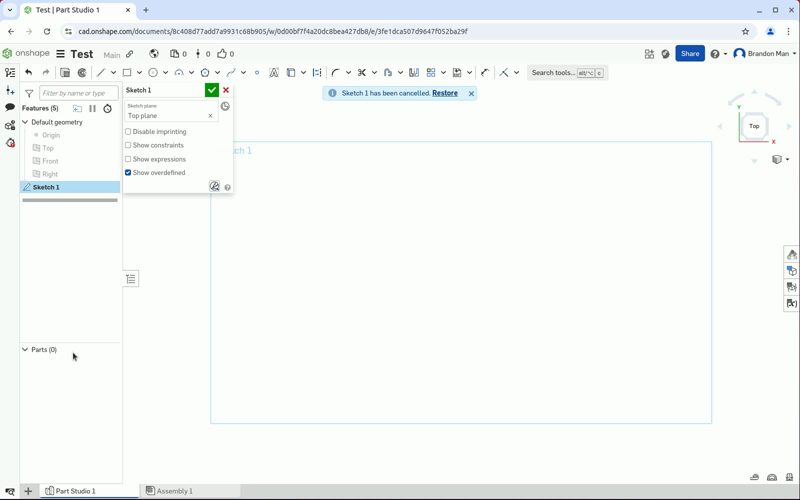
key(y)
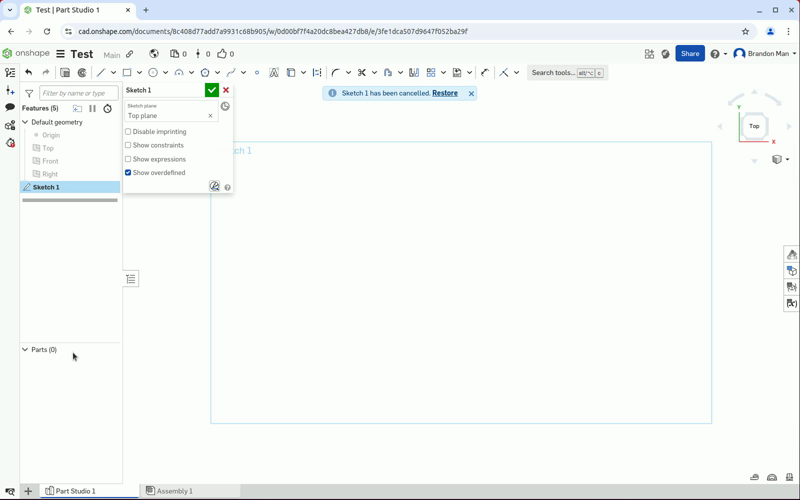
key(l)
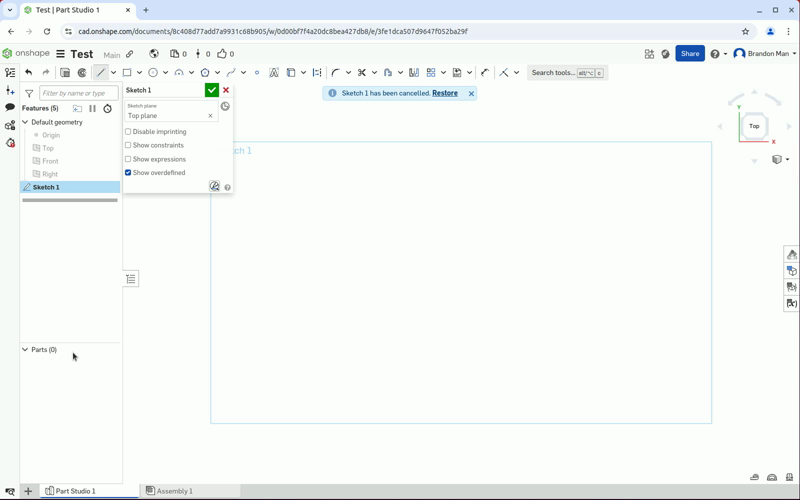
key_down(shift)
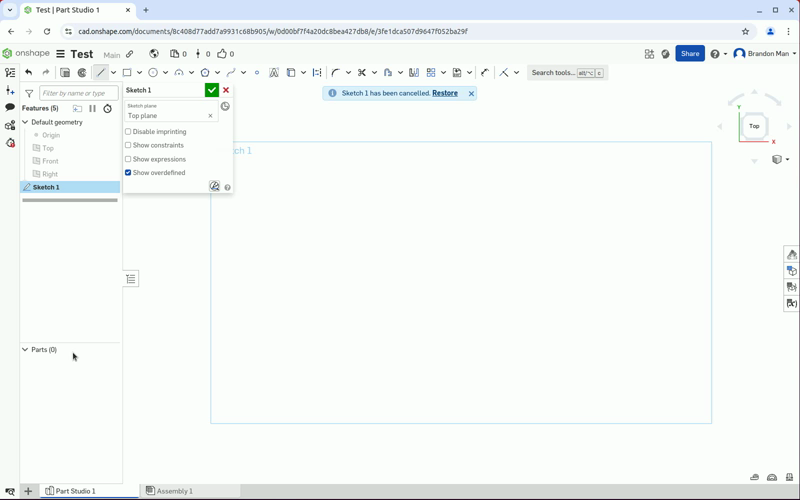
mouse_move(534, 319)
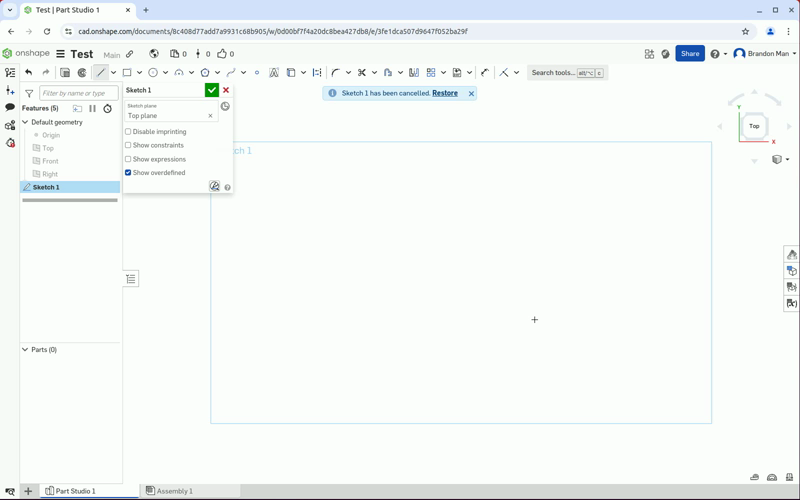
click(534, 319)
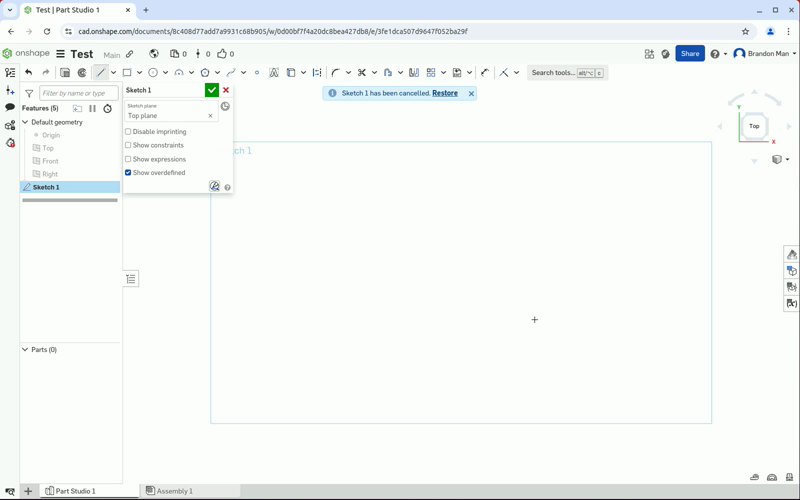
key_up(shift)
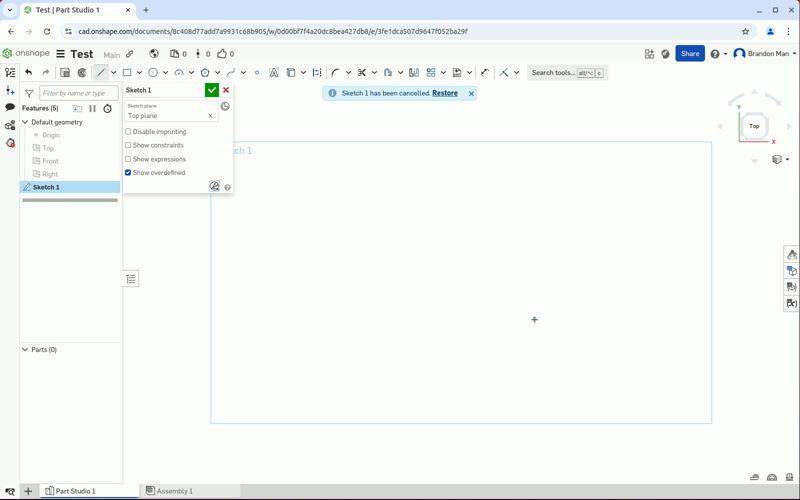
key_down(shift)
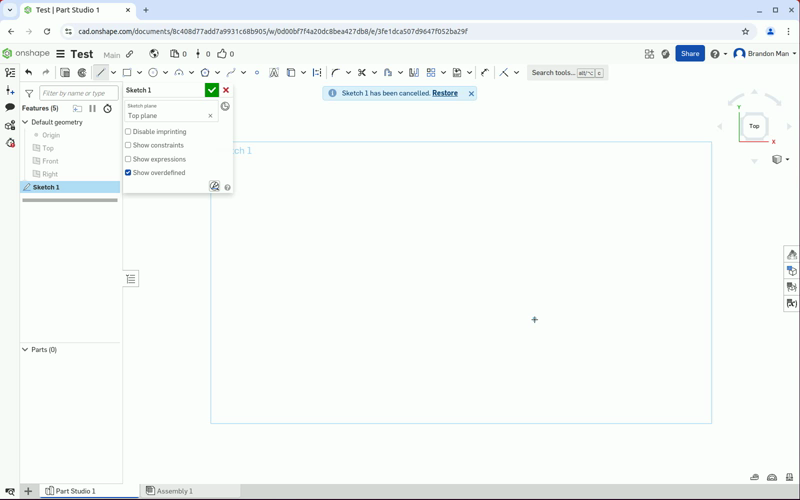
mouse_move(564, 319)
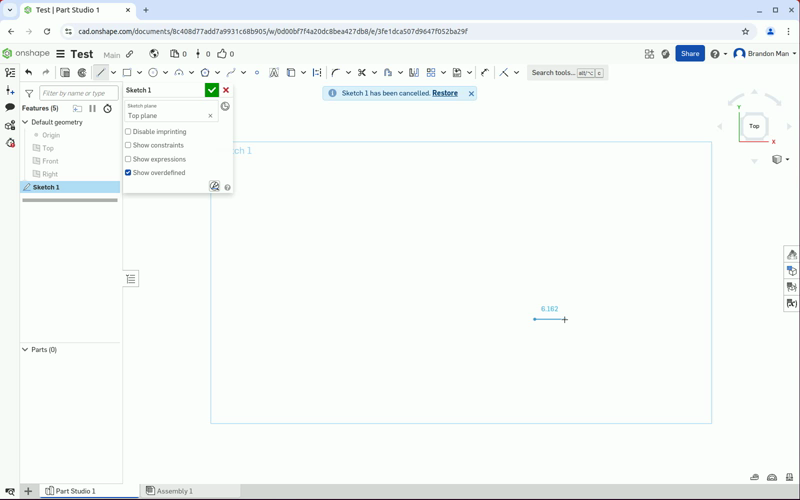
mouse_move(573, 319)
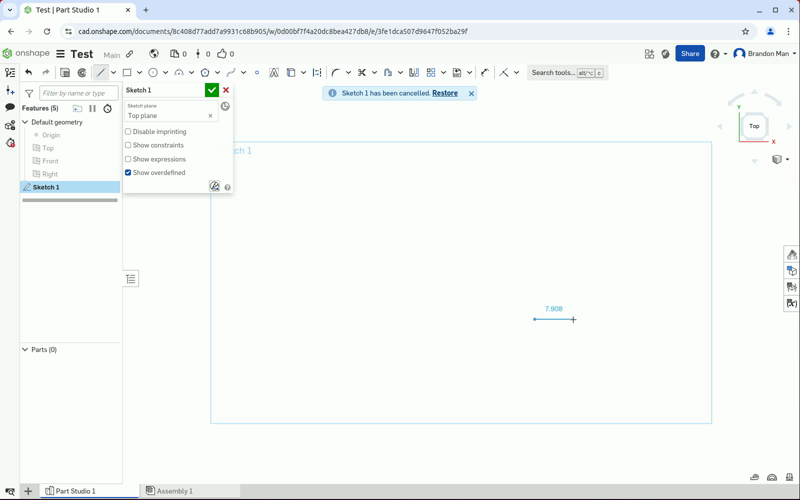
click(573, 319)
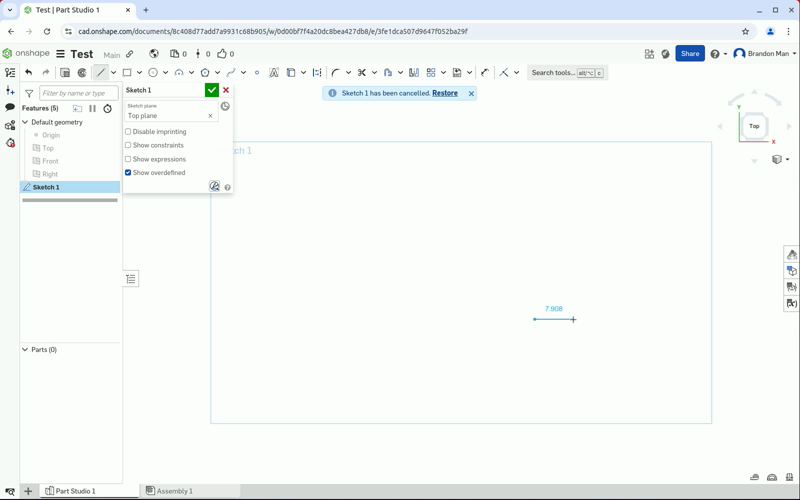
key_up(shift)
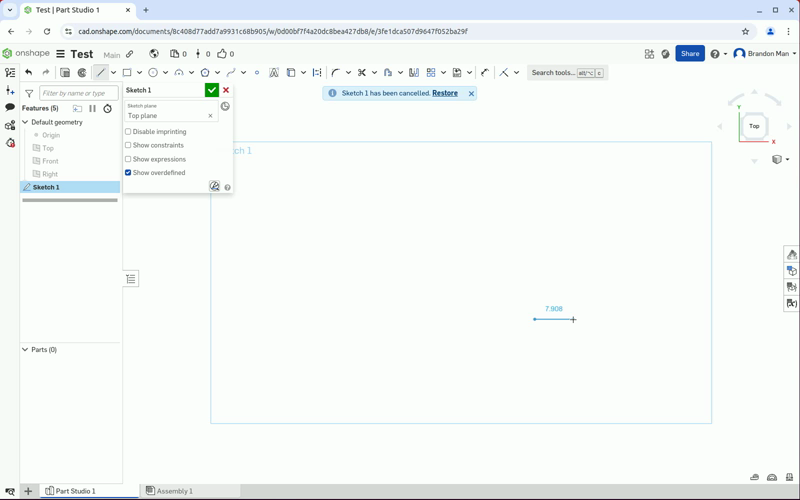
key_down(shift)
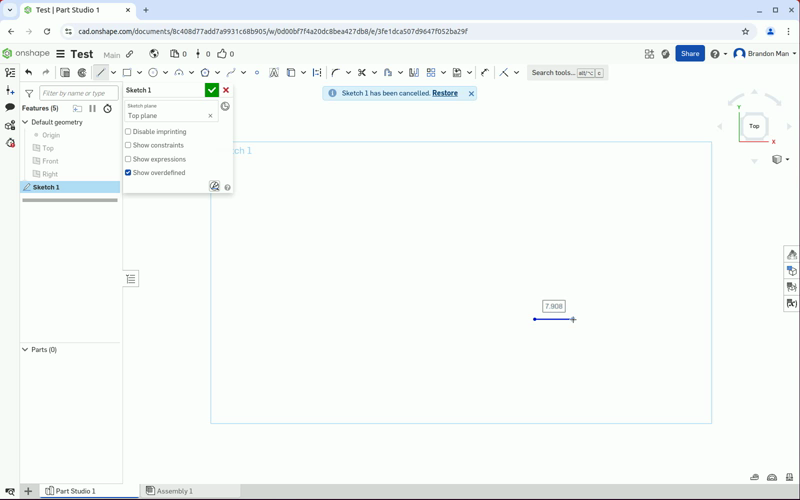
mouse_move(573, 247)
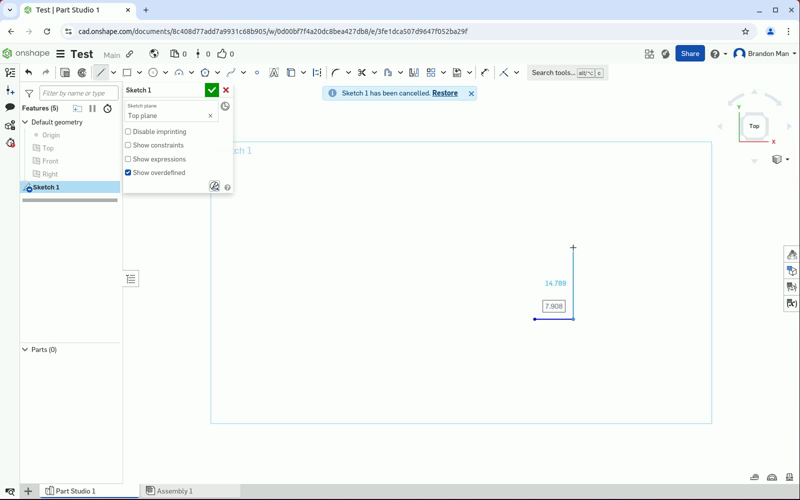
click(573, 247)
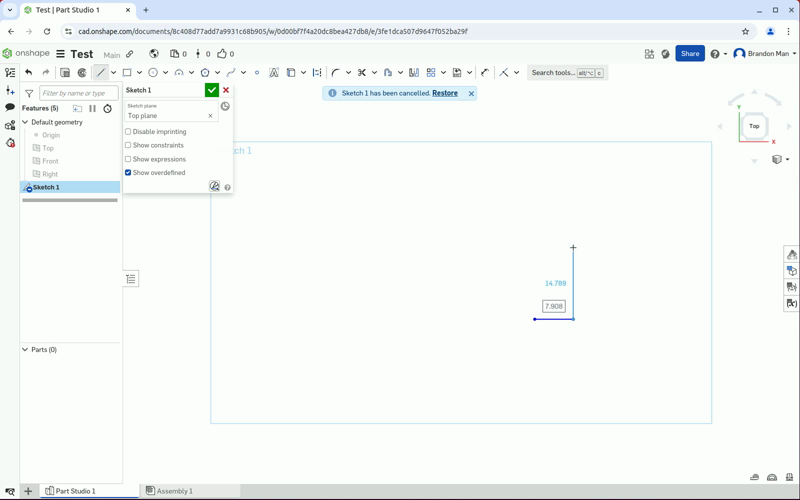
key_up(shift)
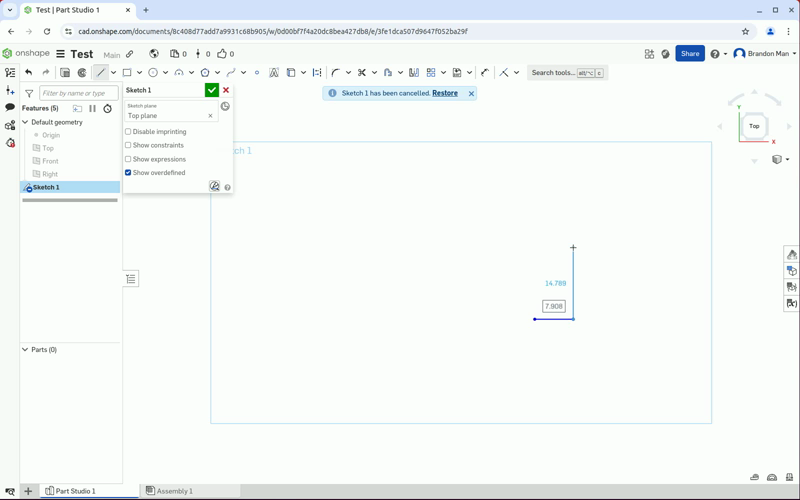
key_down(shift)
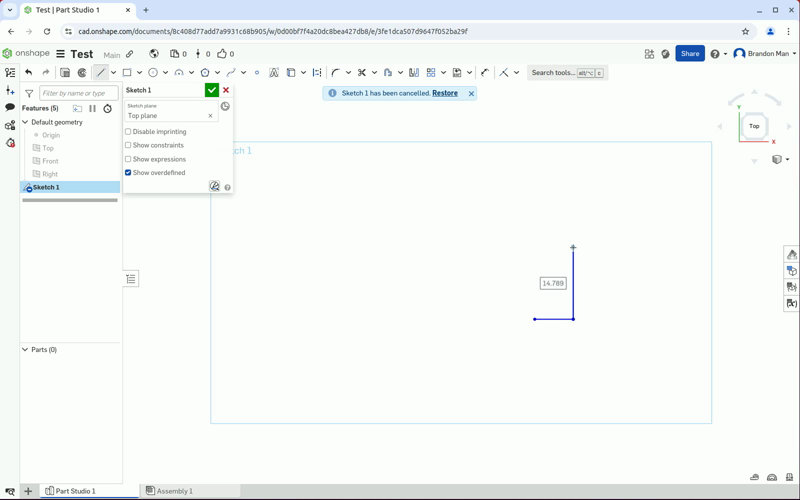
mouse_move(589, 247)
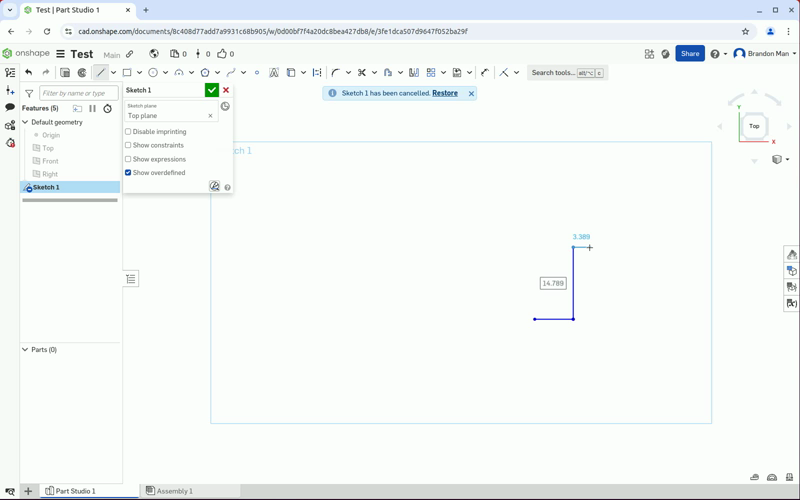
mouse_move(534, 247)
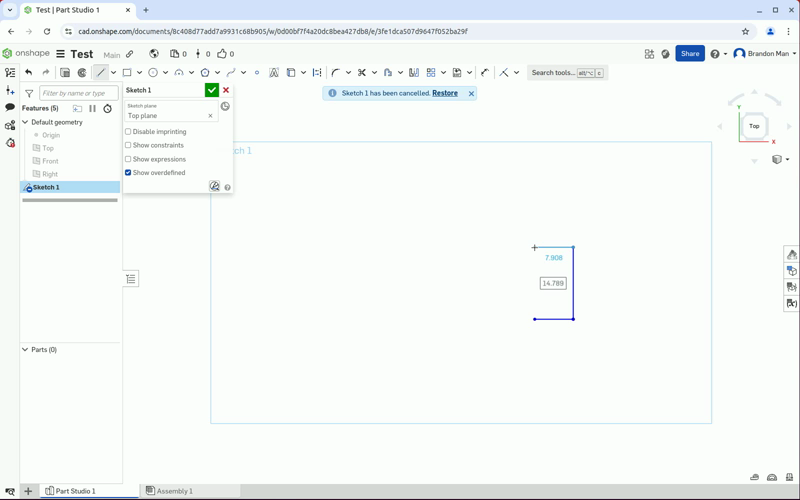
click(534, 247)
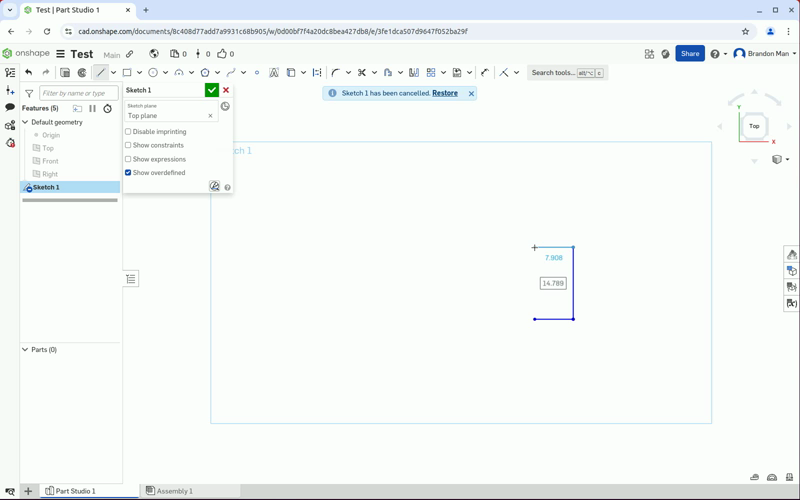
key_up(shift)
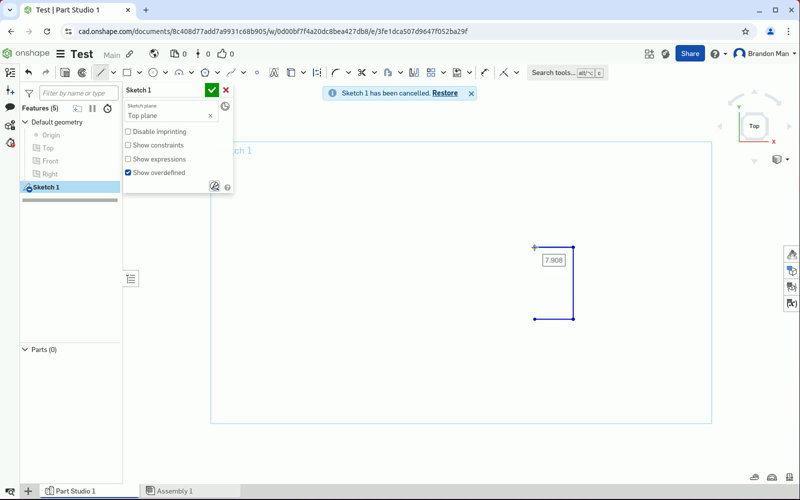
key_down(shift)
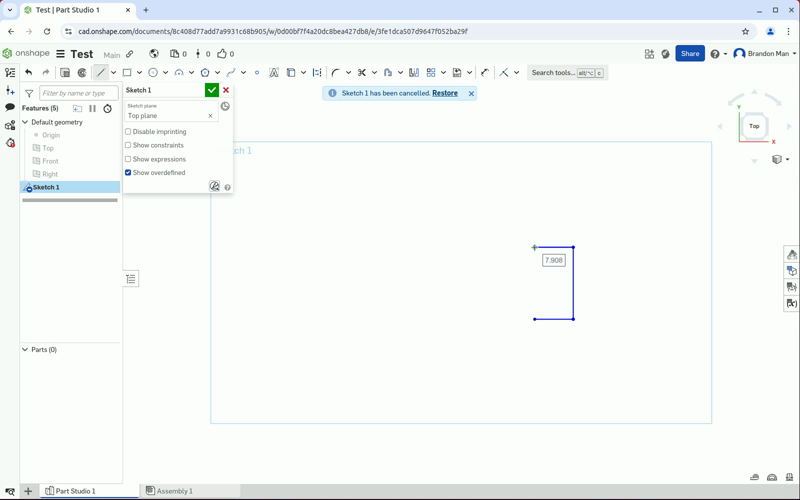
mouse_move(534, 319)
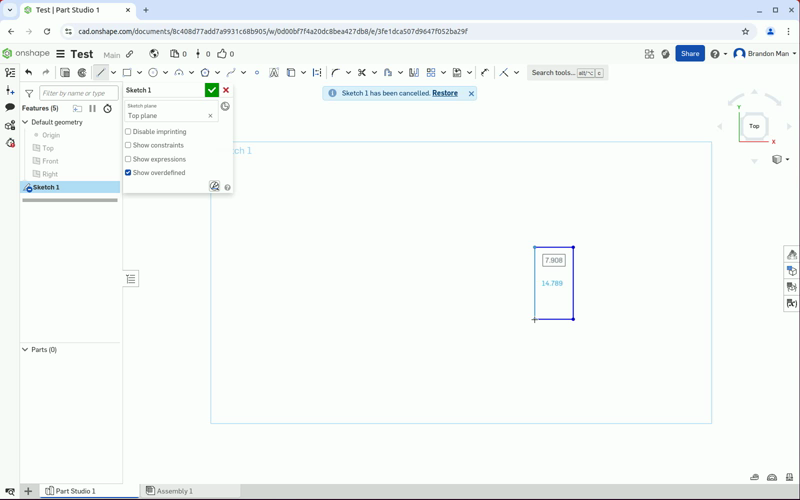
key_up(shift)
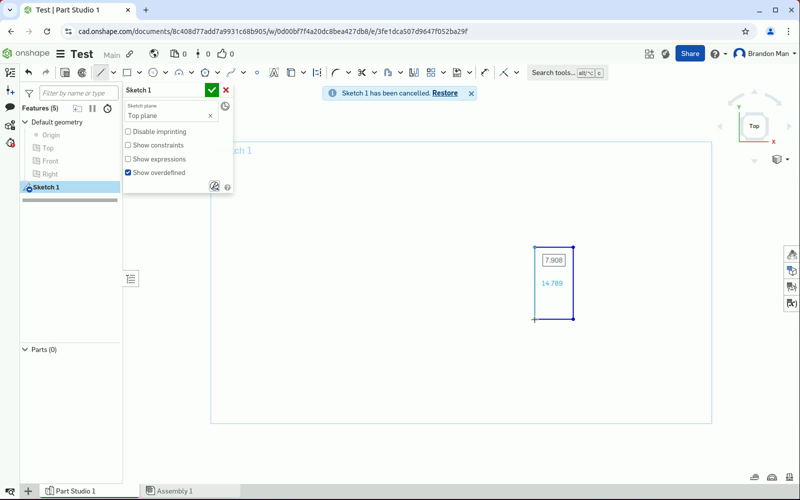
click(534, 319)
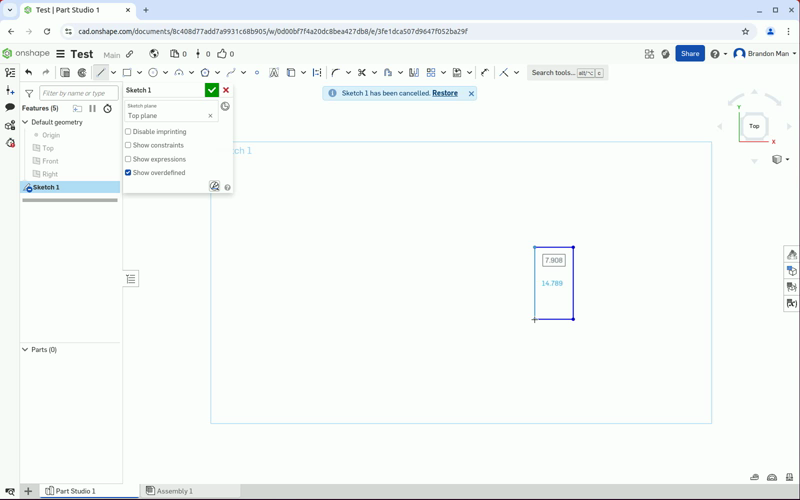
key(esc)
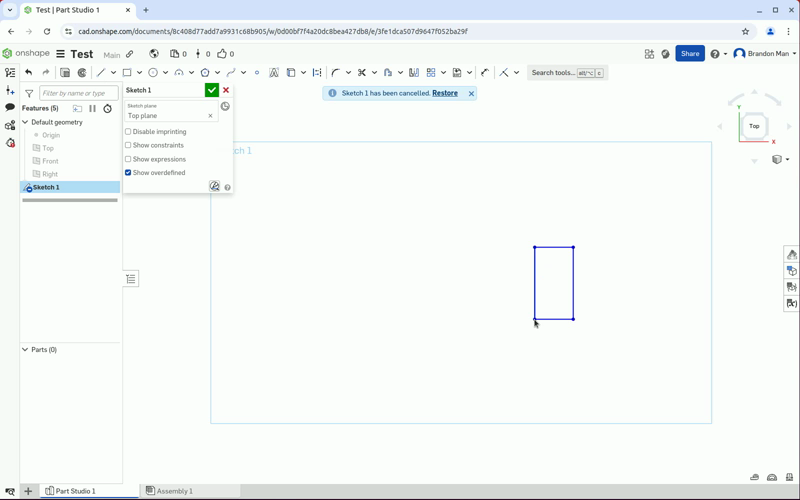
key(c)
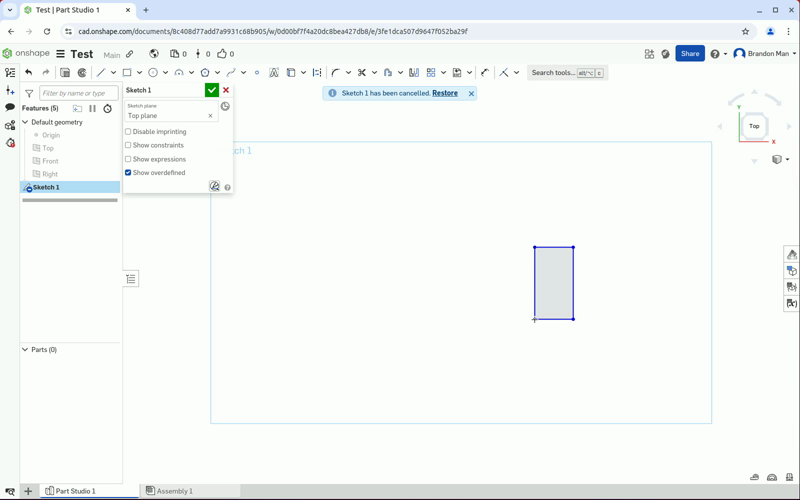
key_down(shift)
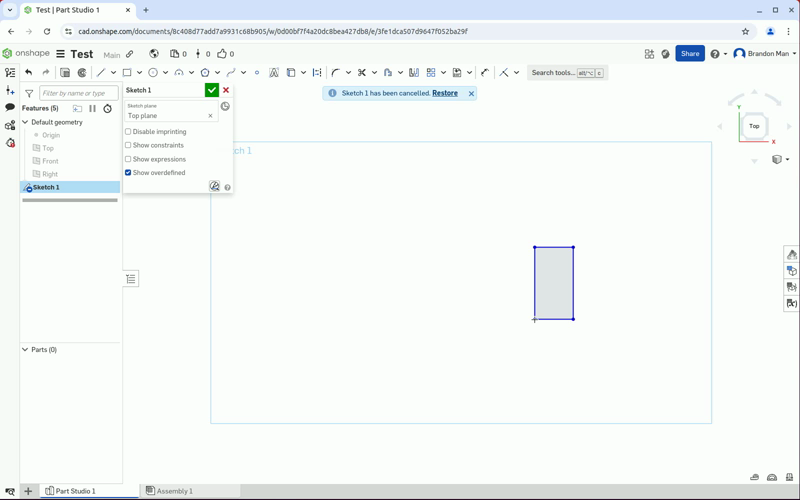
mouse_move(558, 282)
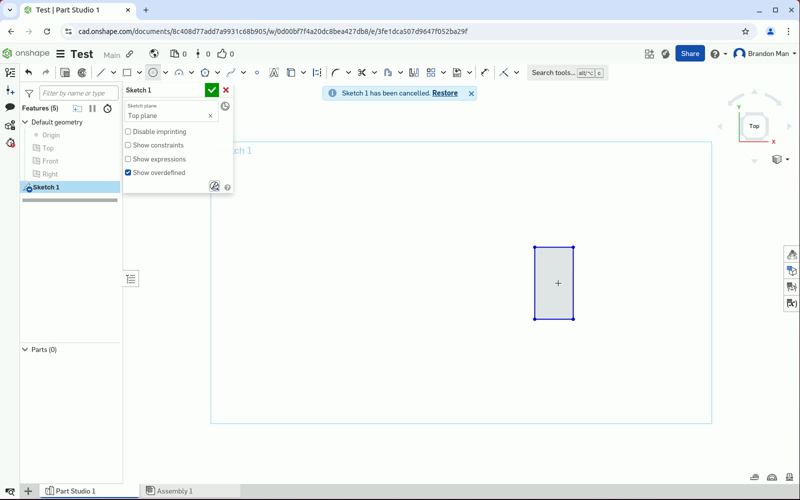
click(558, 282)
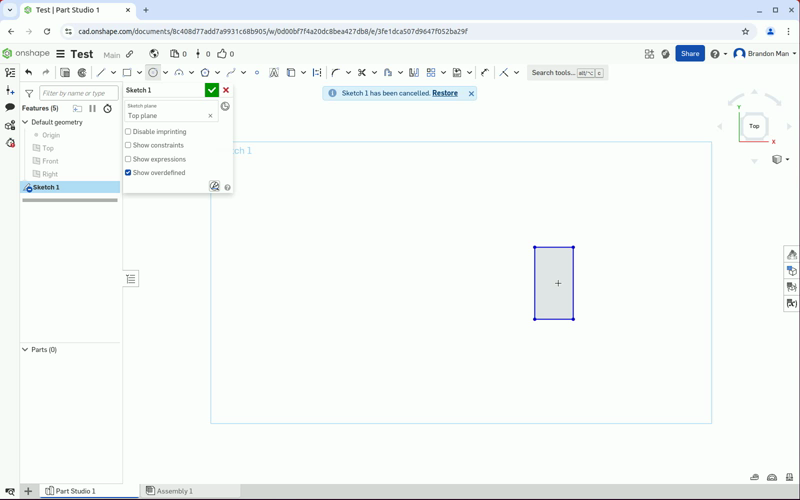
key_up(shift)
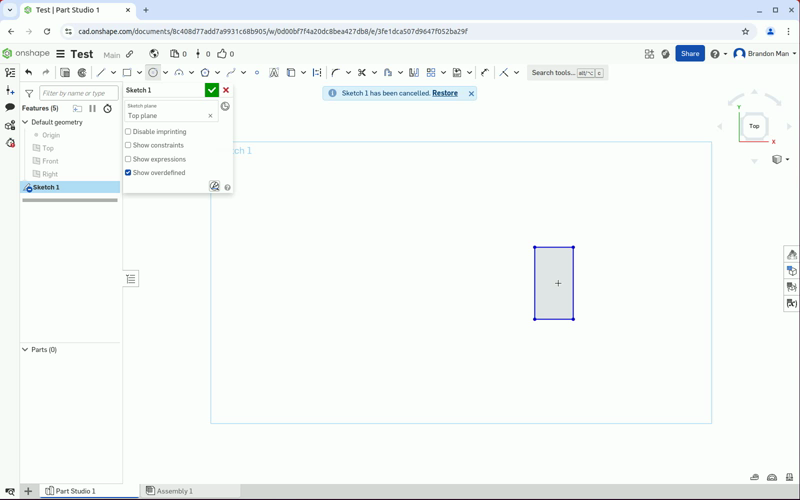
mouse_move(564, 282)
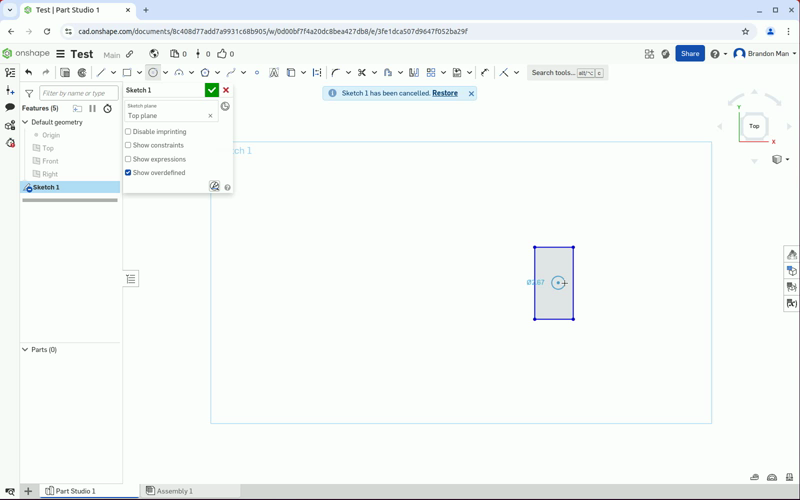
click(564, 282)
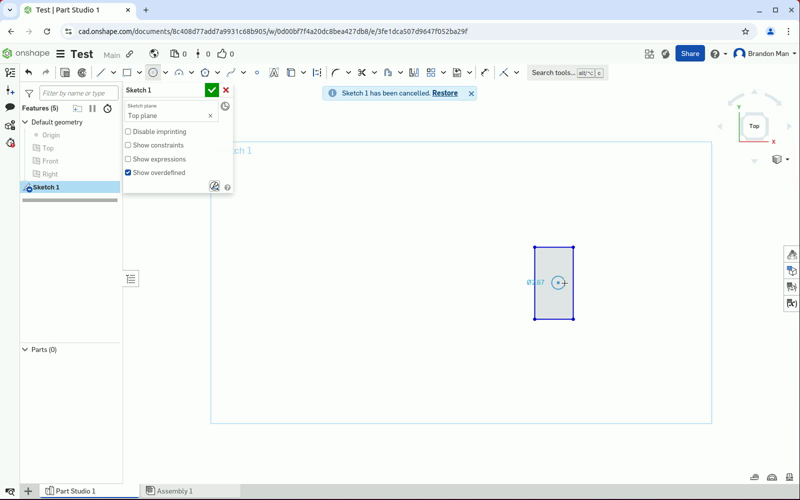
key(esc)
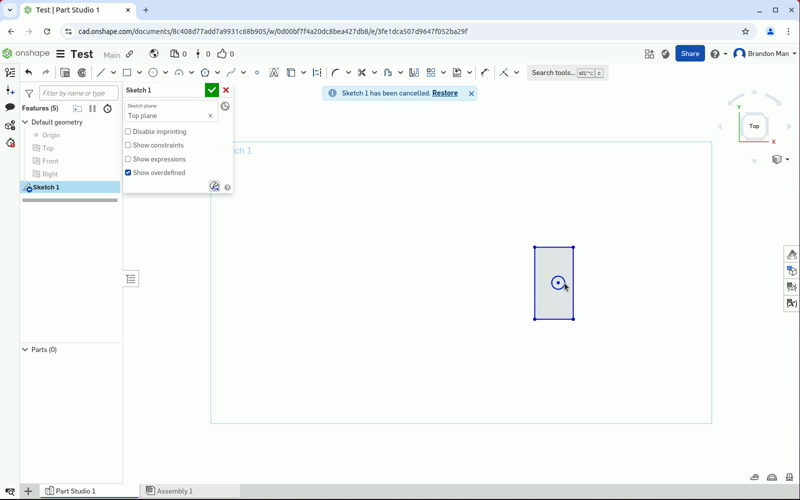
mouse_move(538, 291)
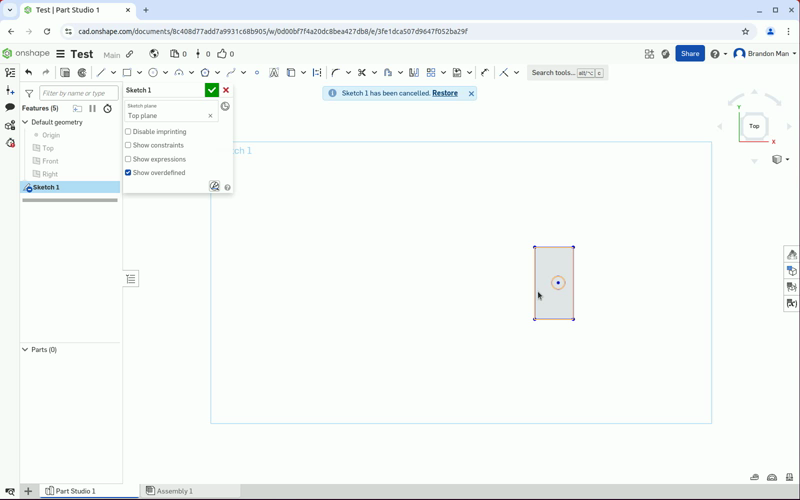
click(538, 291)
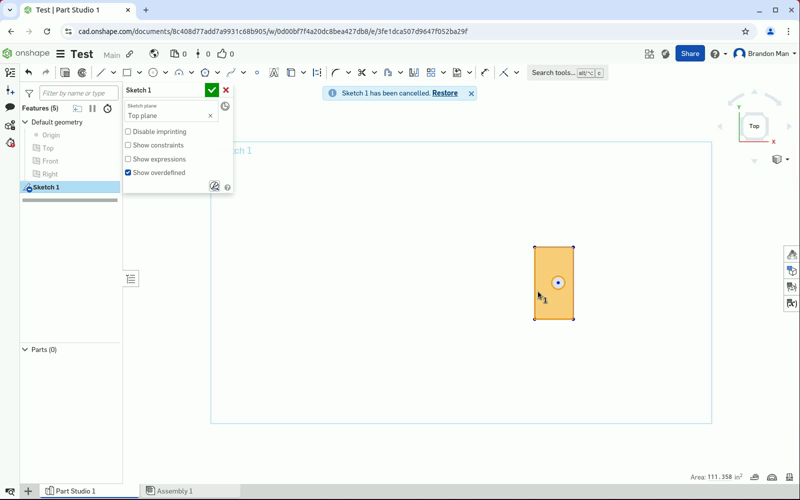
mouse_move(73, 352)
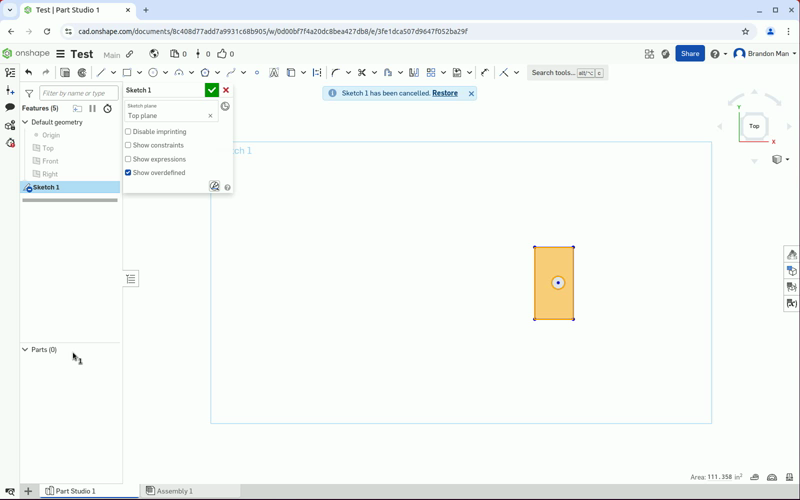
key(shift+y)
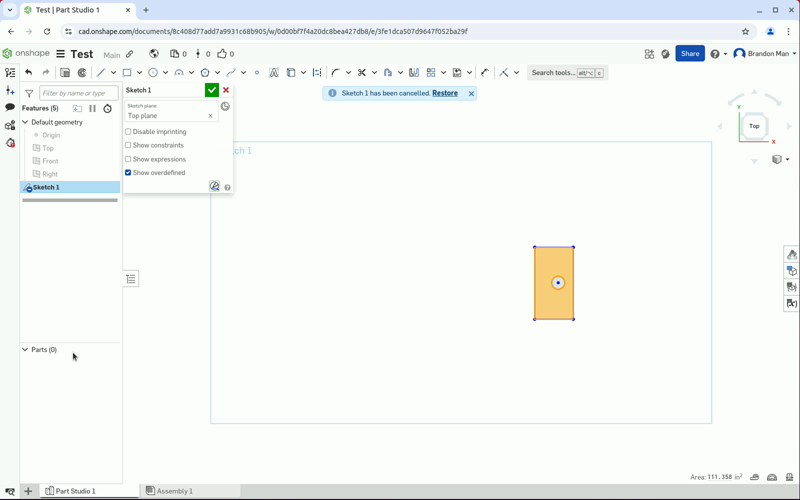
key(shift+e)
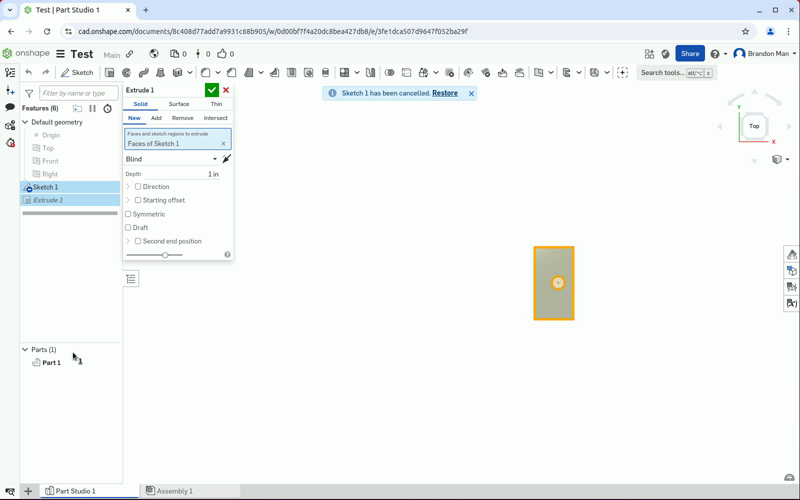
mouse_move(143, 106)
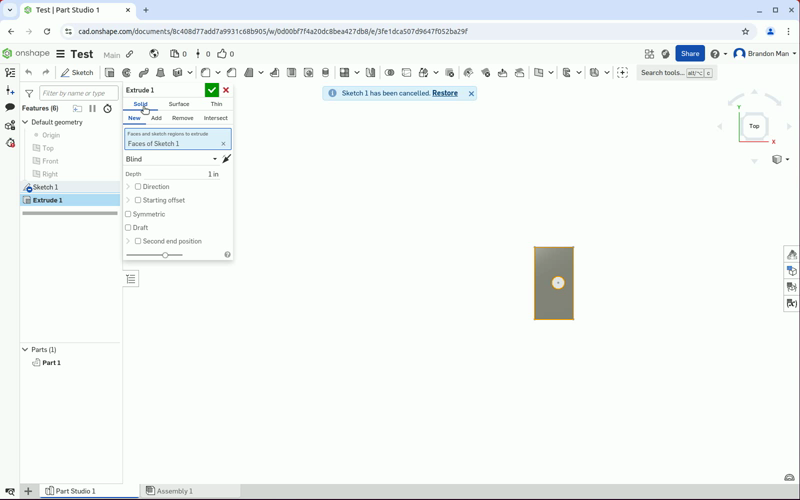
click(143, 106)
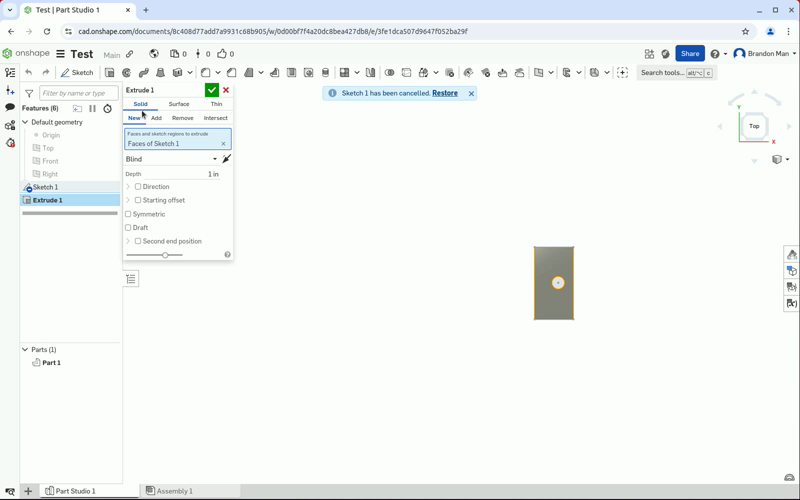
mouse_move(137, 120)
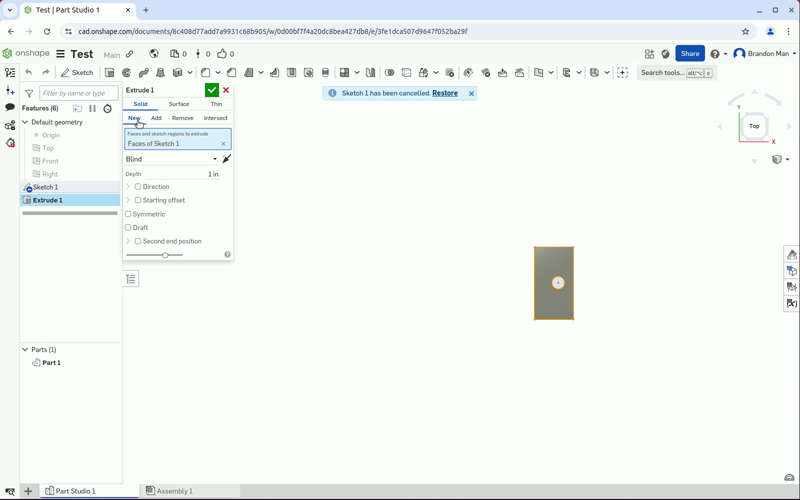
click(137, 120)
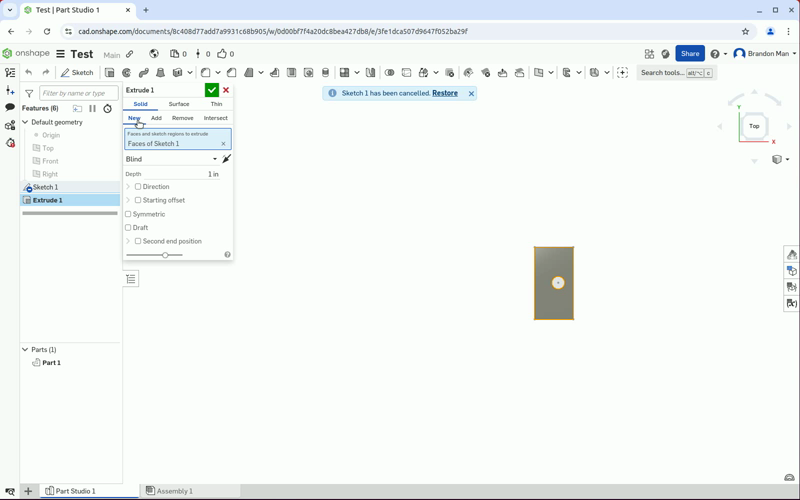
key(tab, 4)
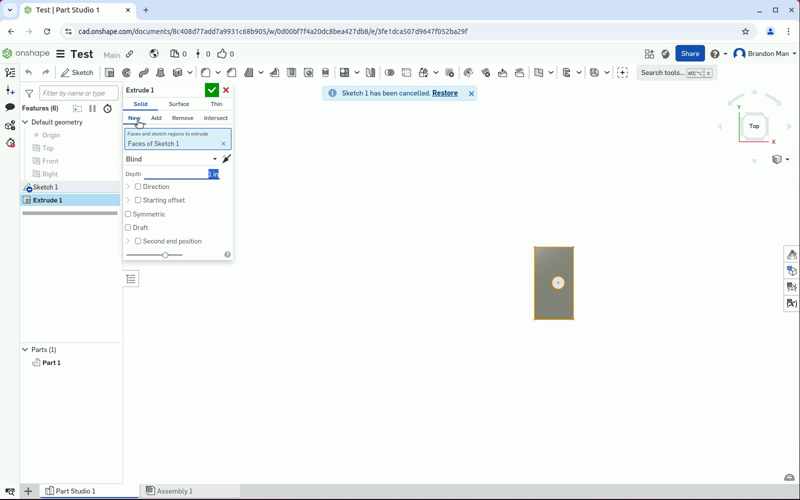
text(4.092)
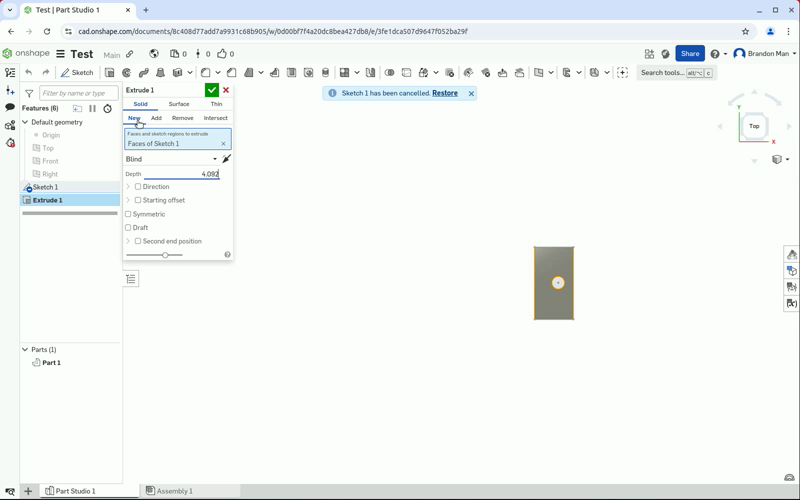
key(enter)
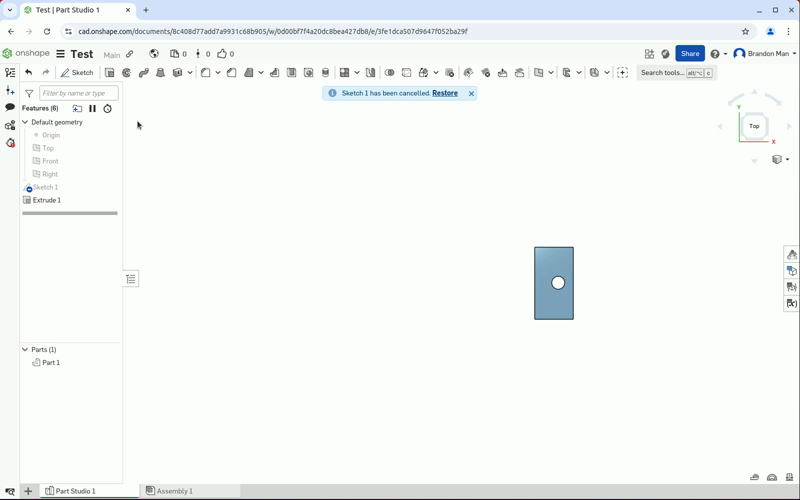
key(shift+h)
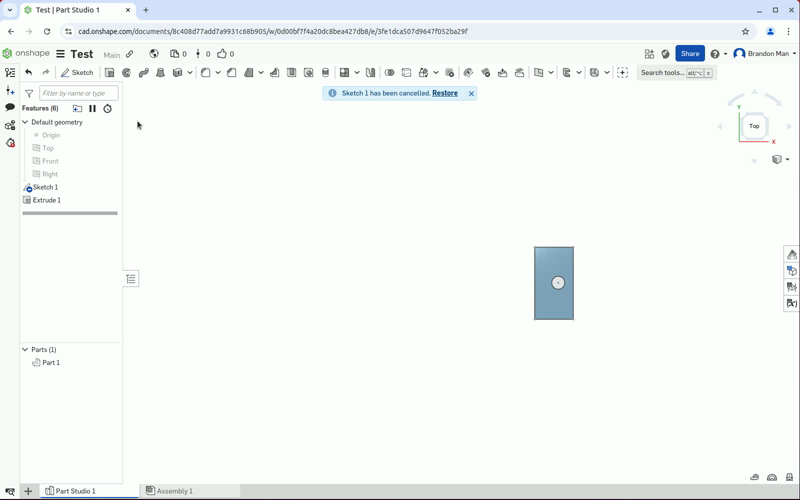
key(shift+h)
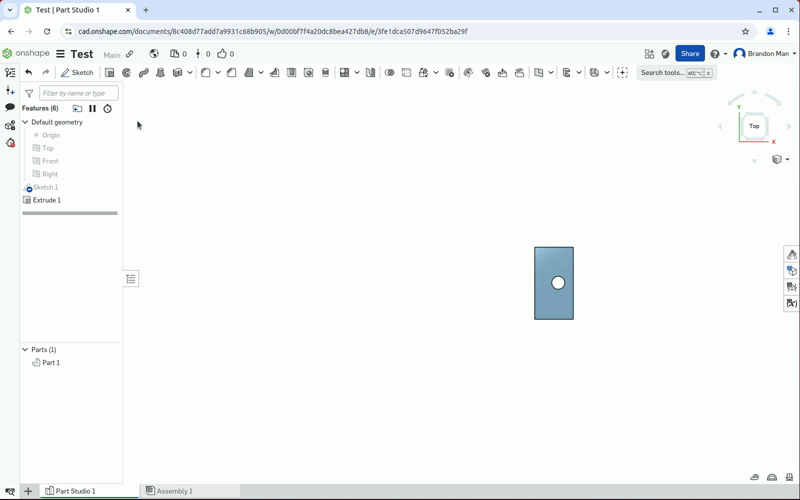
mouse_move(73, 189)
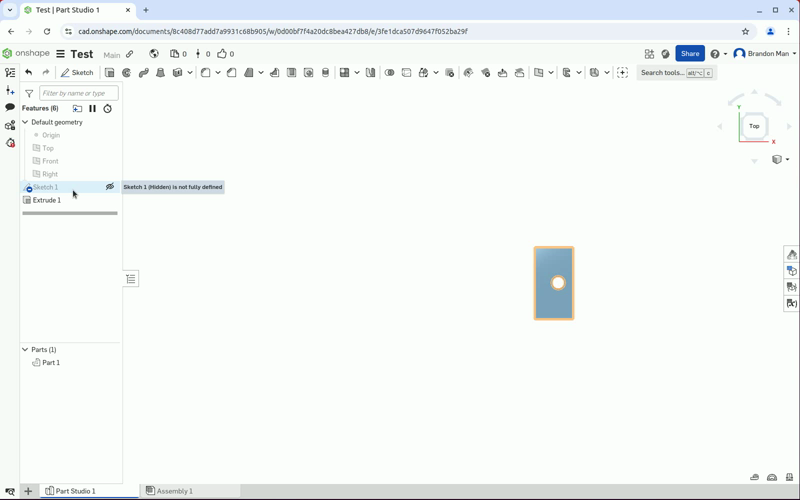
click(73, 189)
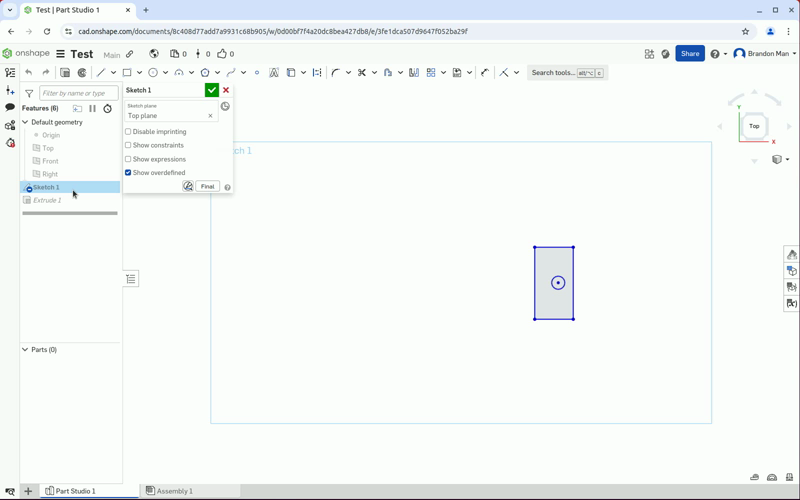
mouse_move(229, 92)
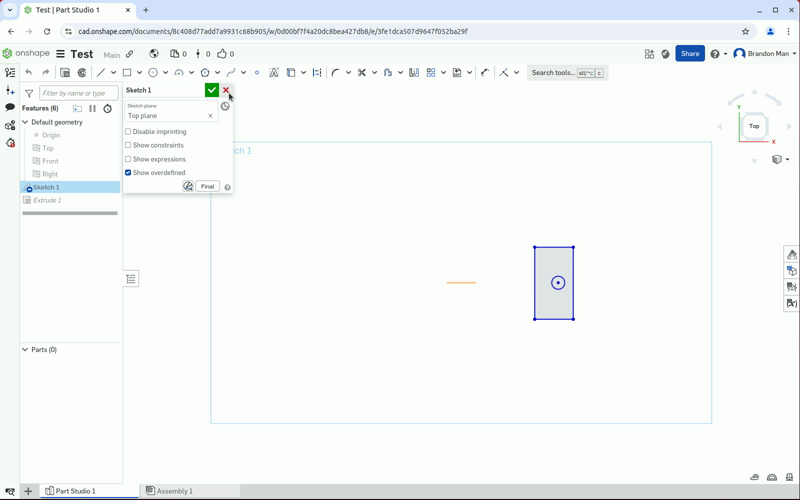
click(229, 92)
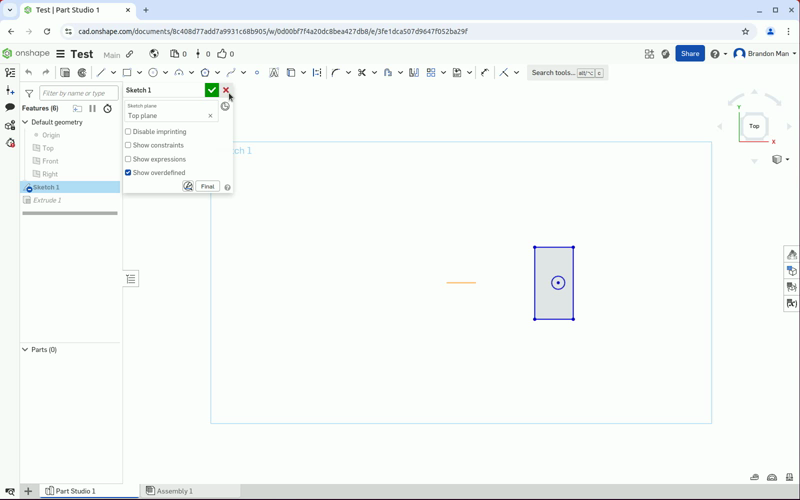
key(shift+s)
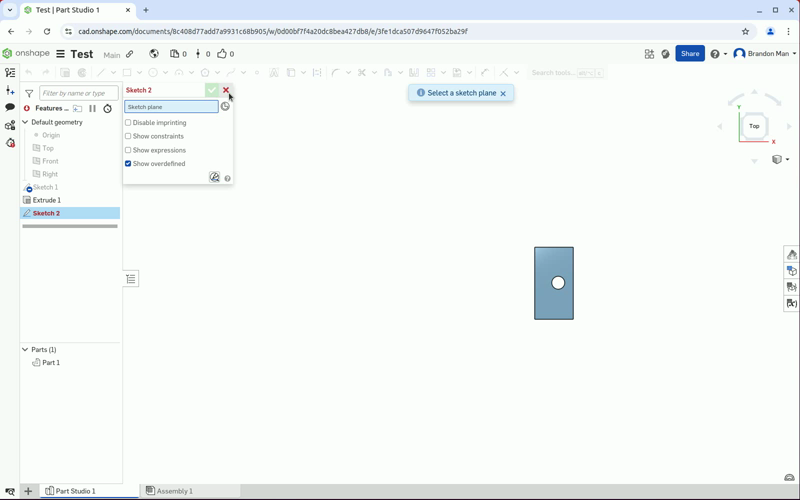
mouse_move(73, 150)
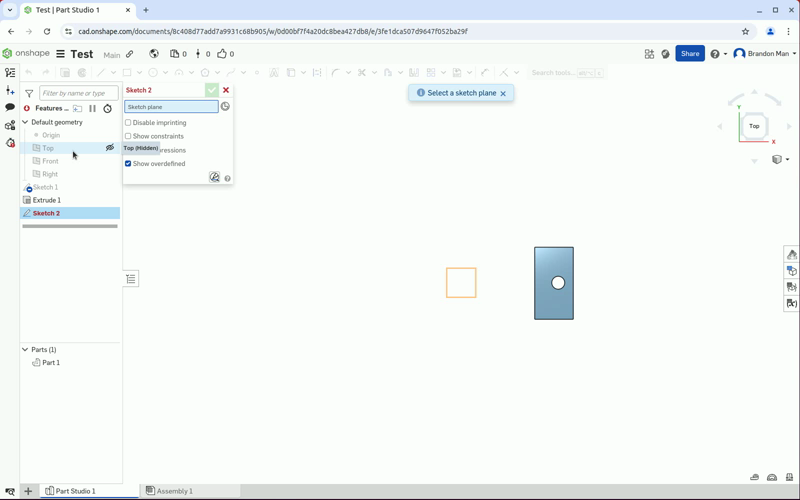
click(73, 150)
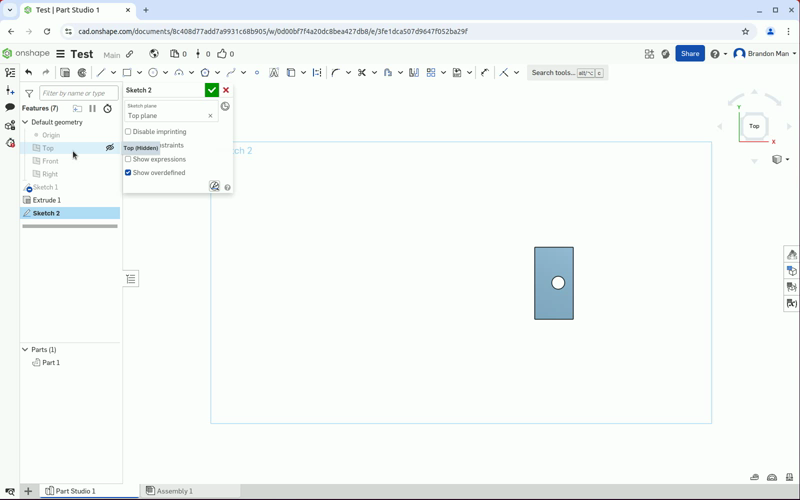
mouse_move(73, 352)
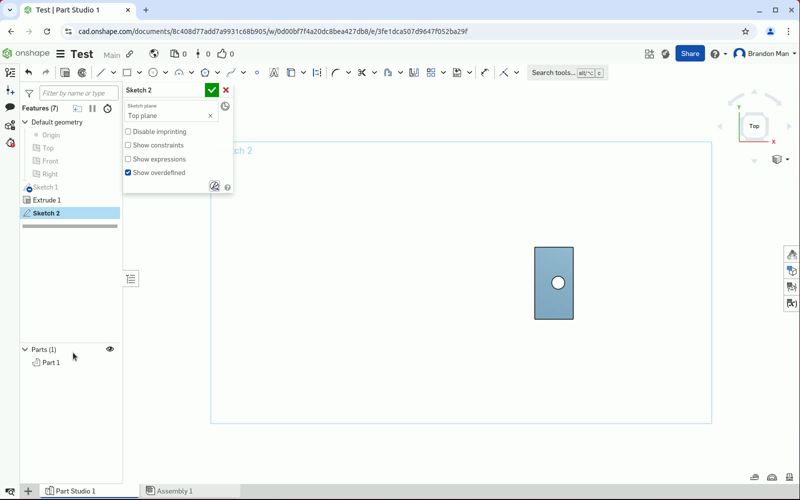
key(y)
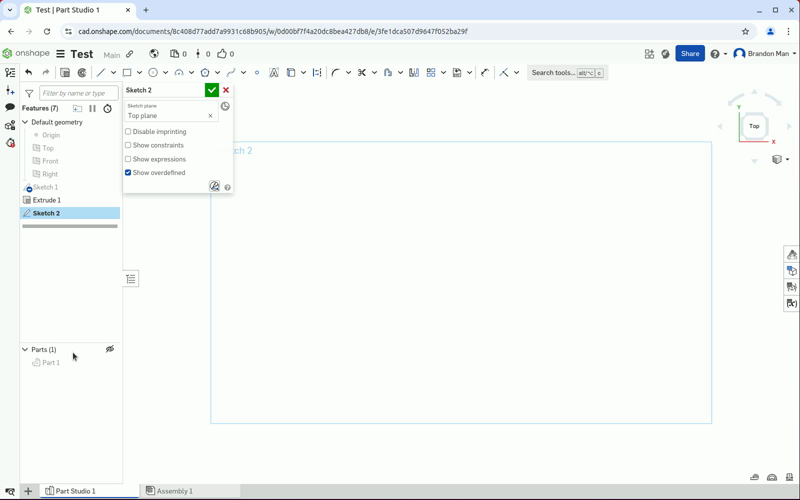
key(l)
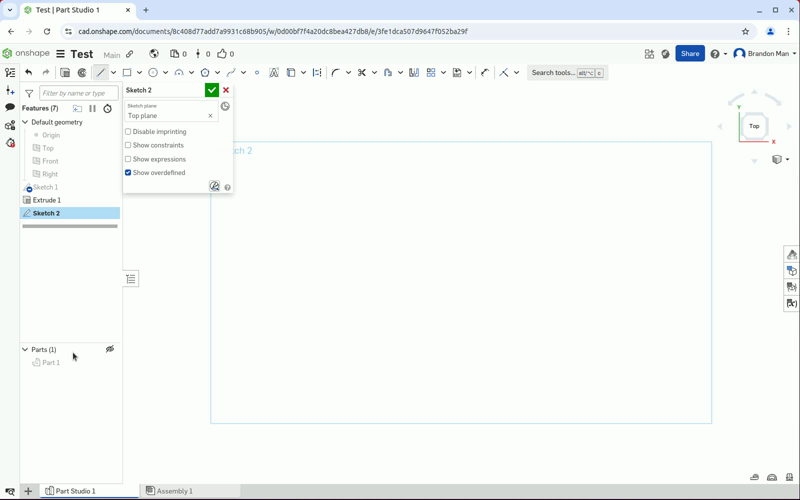
key_down(shift)
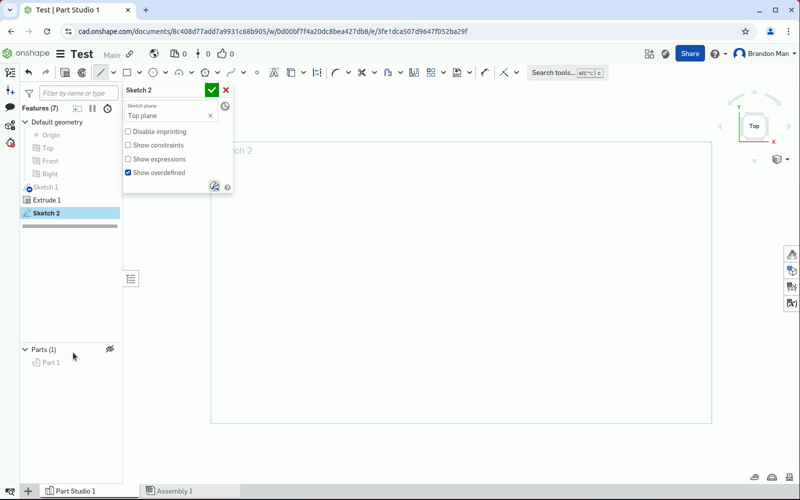
mouse_move(348, 319)
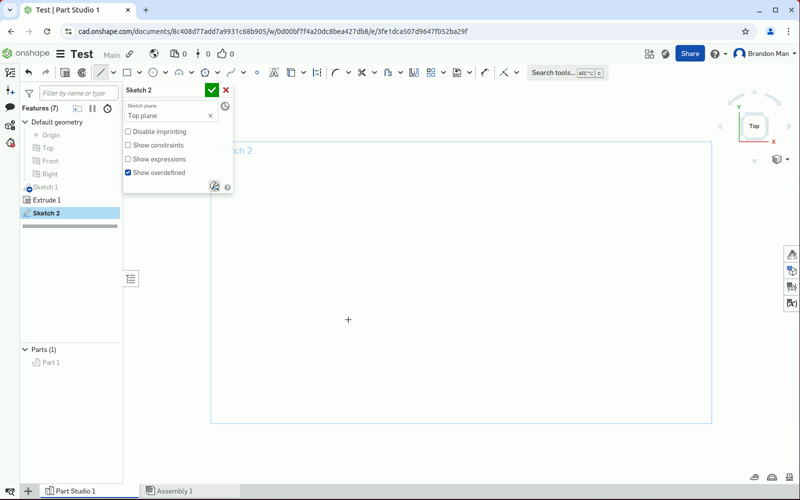
click(348, 319)
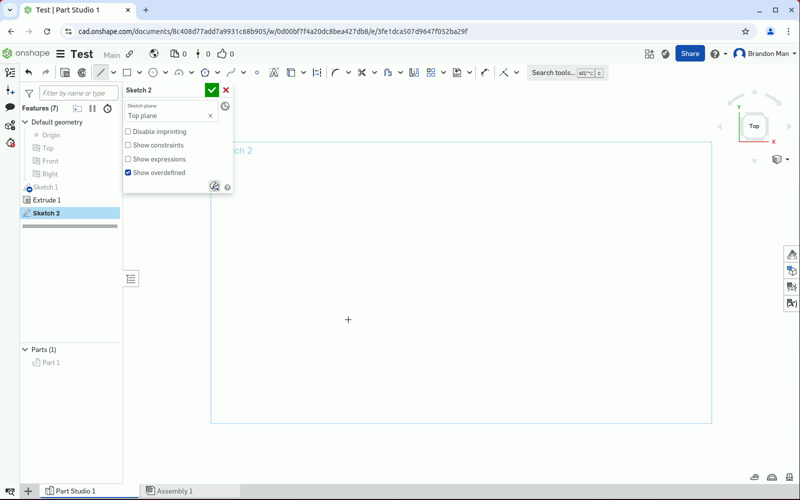
key_up(shift)
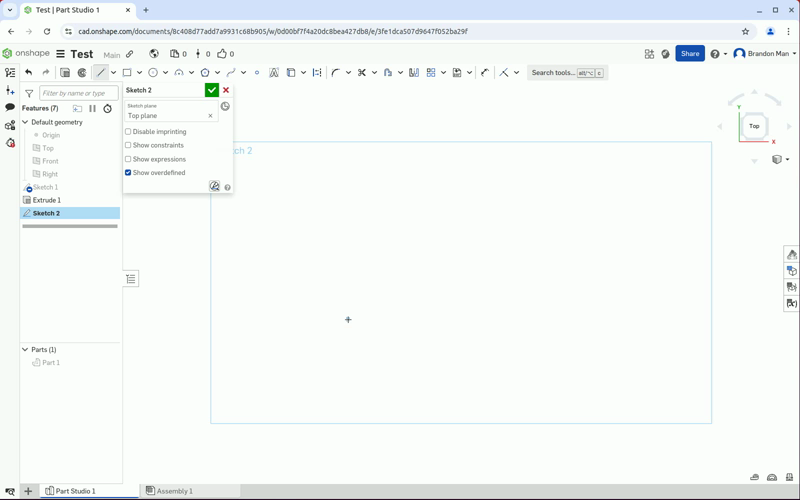
key_down(shift)
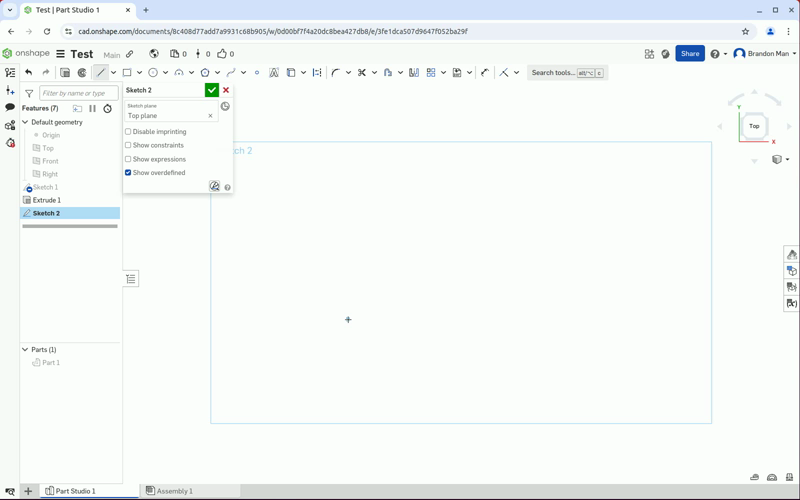
mouse_move(378, 319)
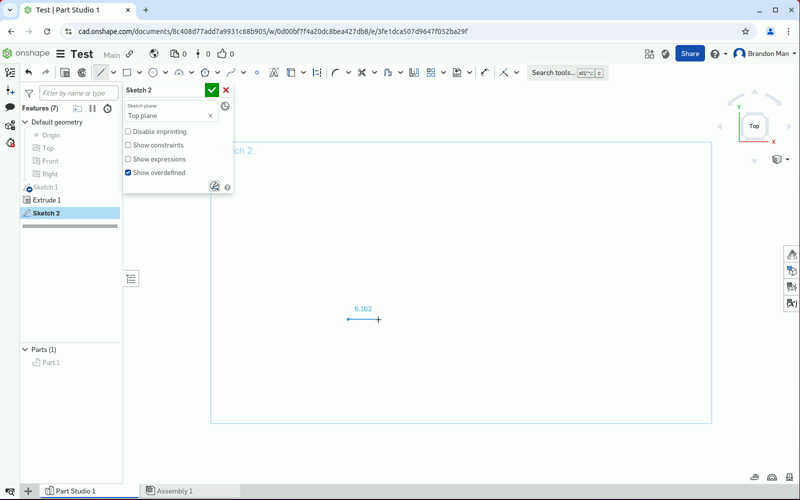
mouse_move(386, 319)
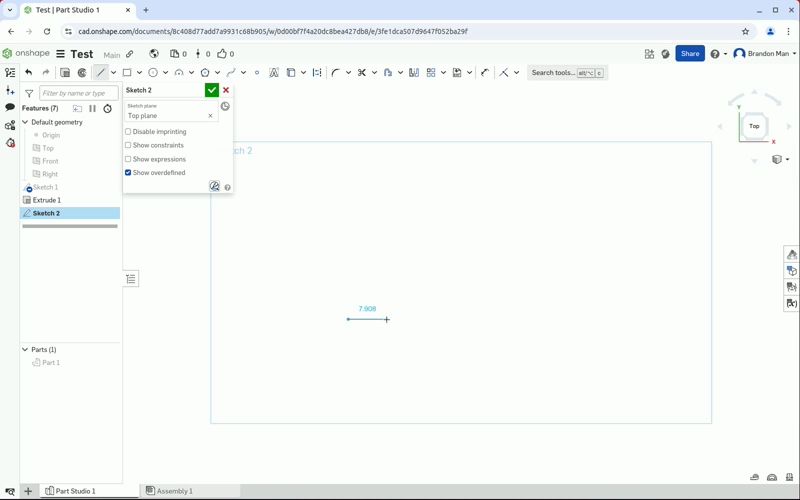
click(386, 319)
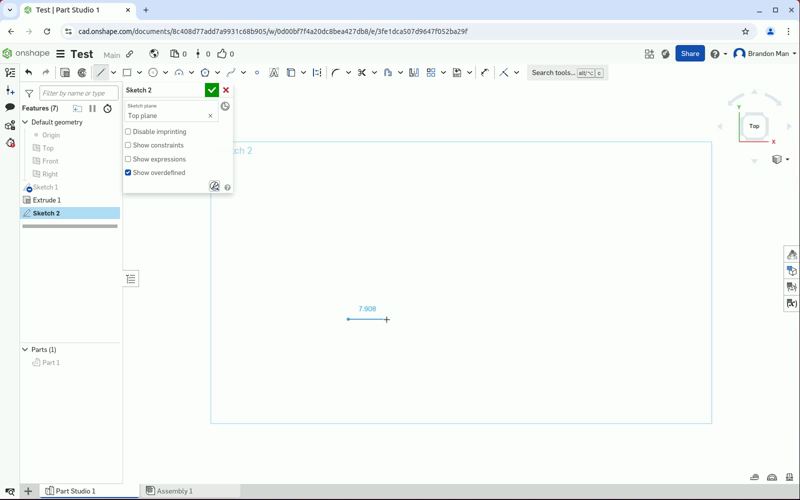
key_up(shift)
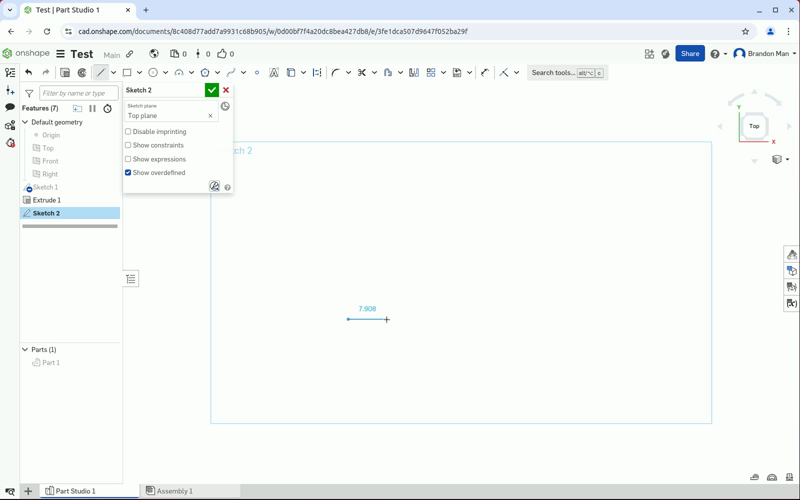
key_down(shift)
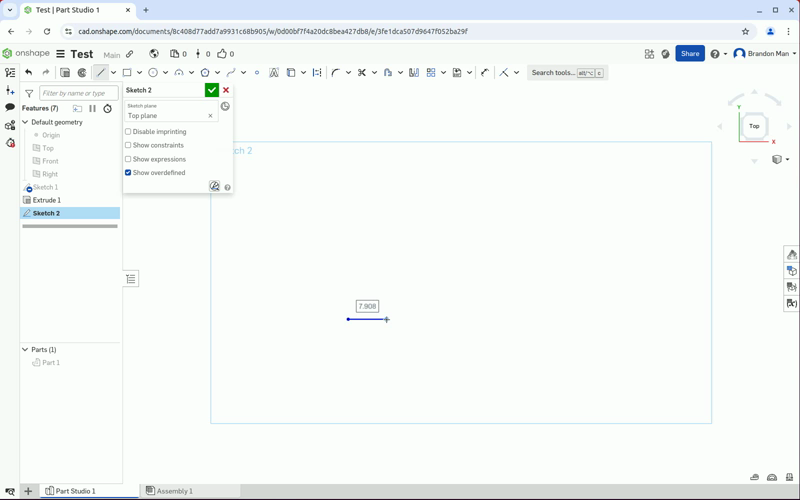
mouse_move(386, 247)
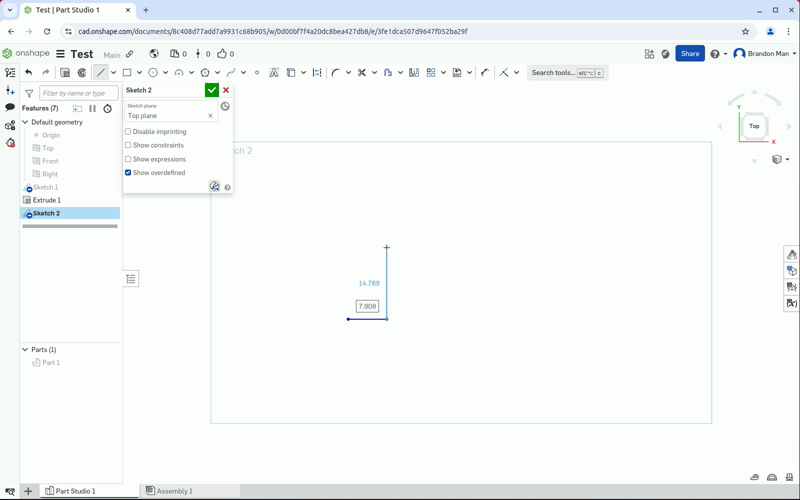
click(386, 247)
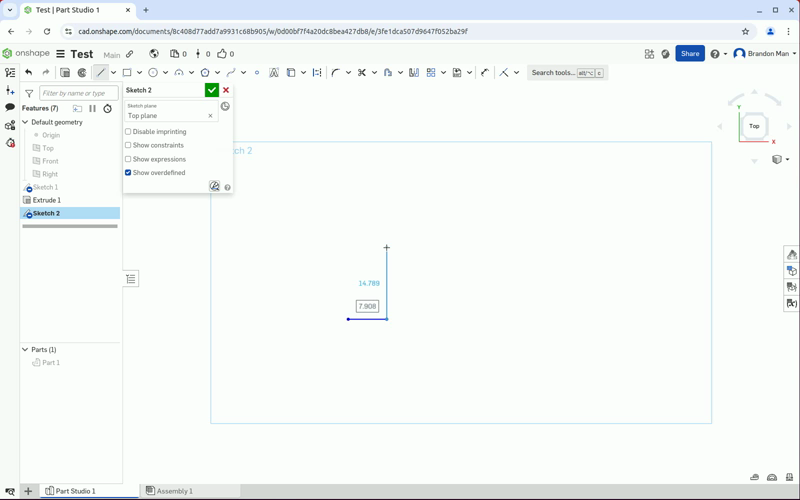
key_up(shift)
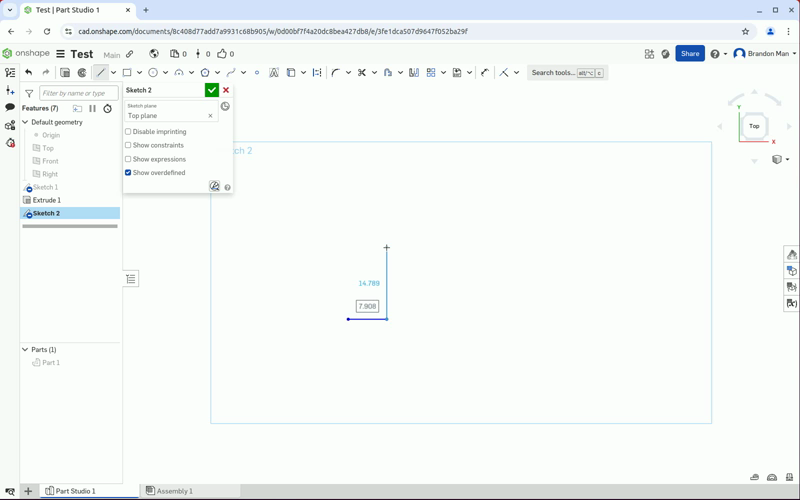
key_down(shift)
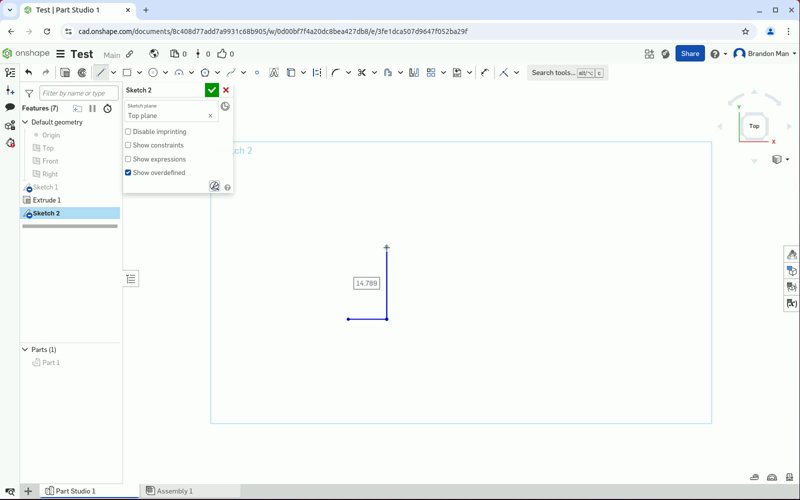
mouse_move(417, 247)
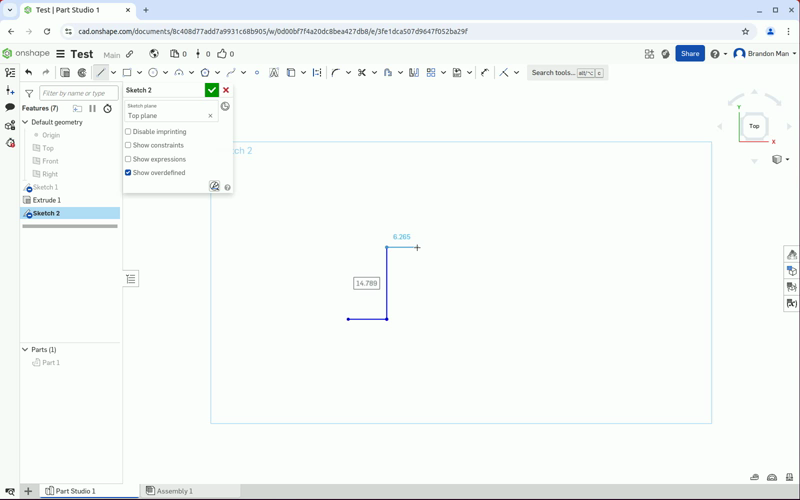
mouse_move(348, 247)
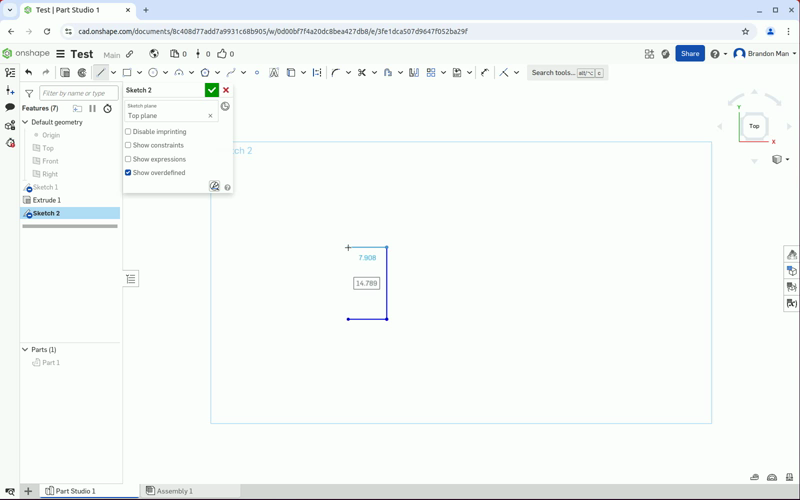
click(348, 247)
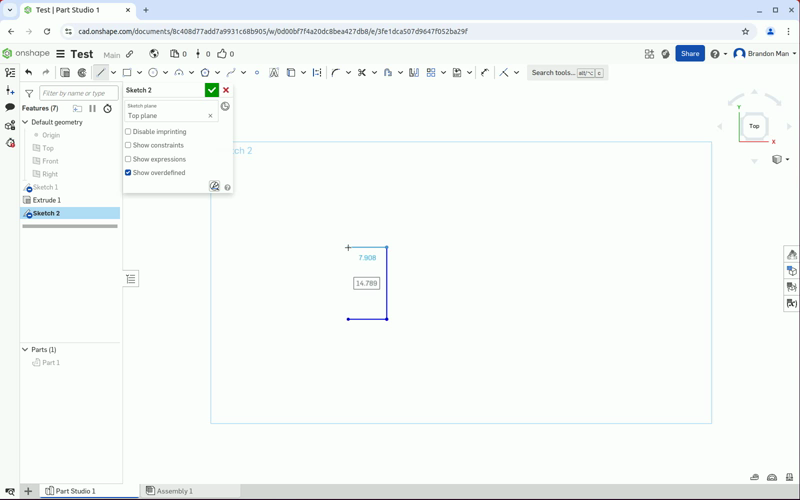
key_up(shift)
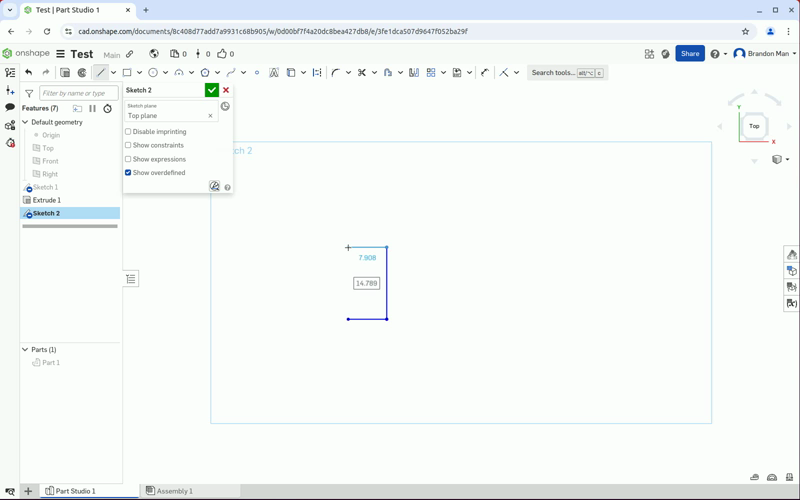
key_down(shift)
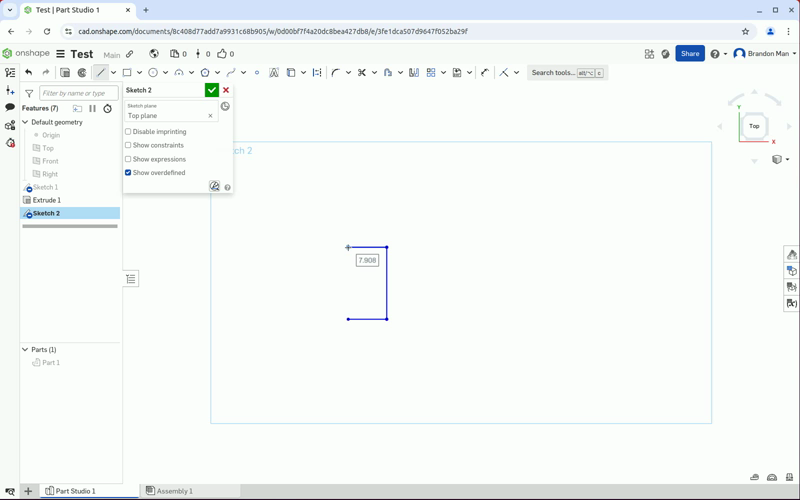
mouse_move(348, 319)
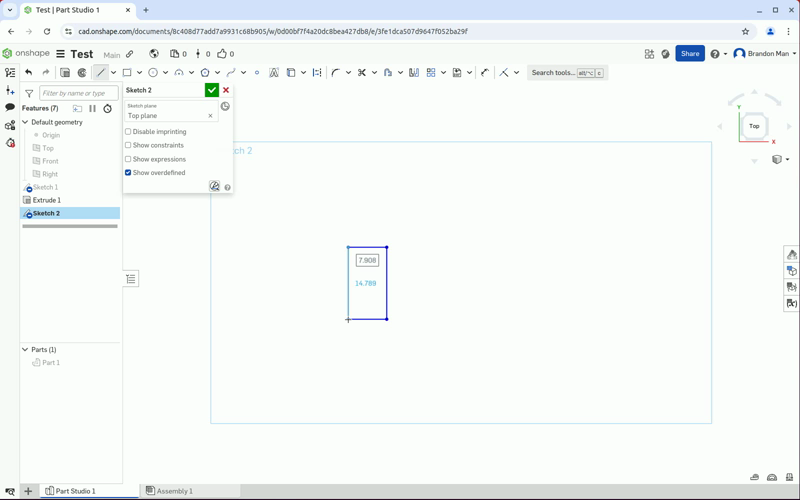
key_up(shift)
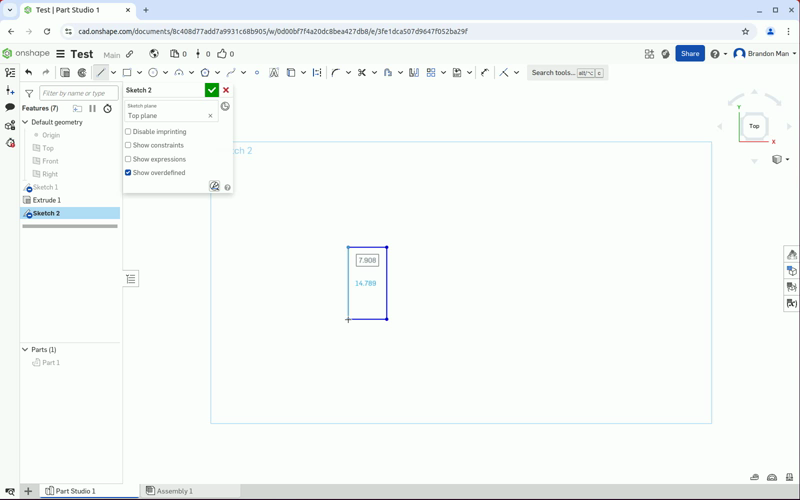
click(348, 319)
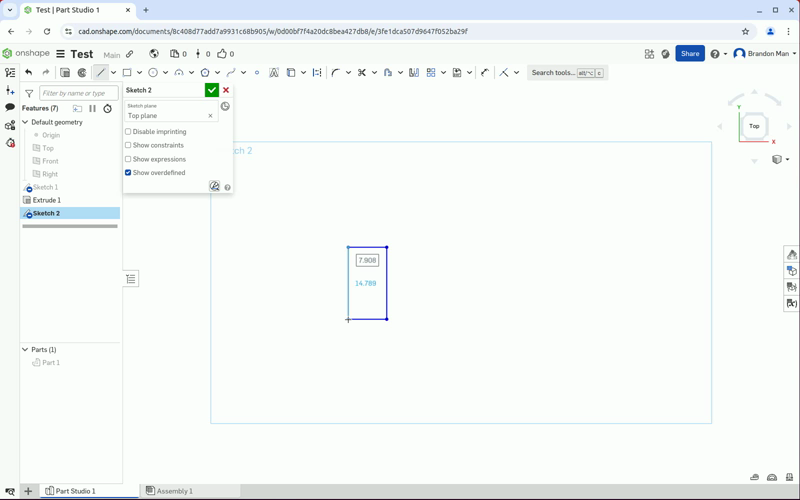
key(esc)
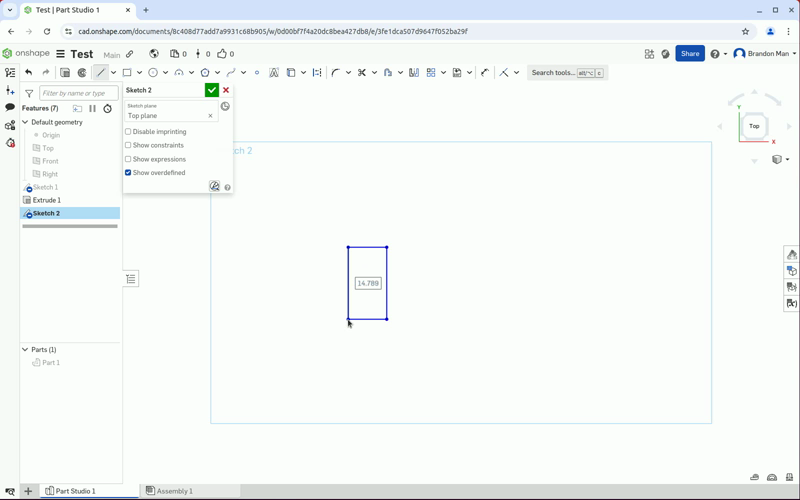
key(c)
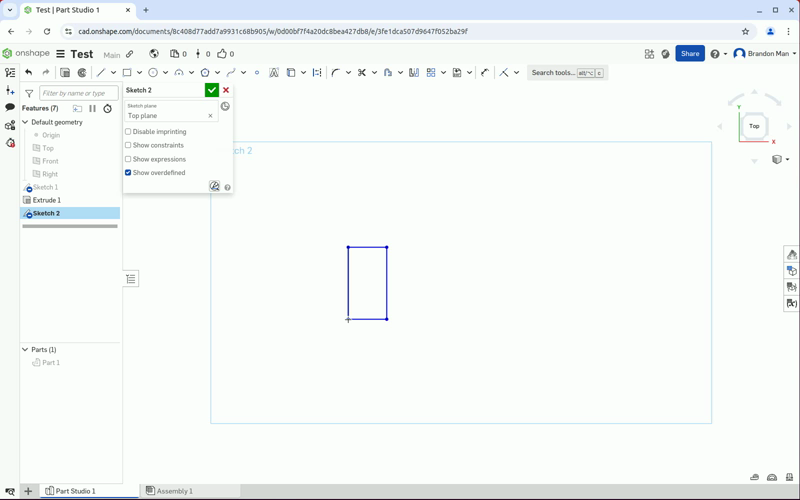
key_down(shift)
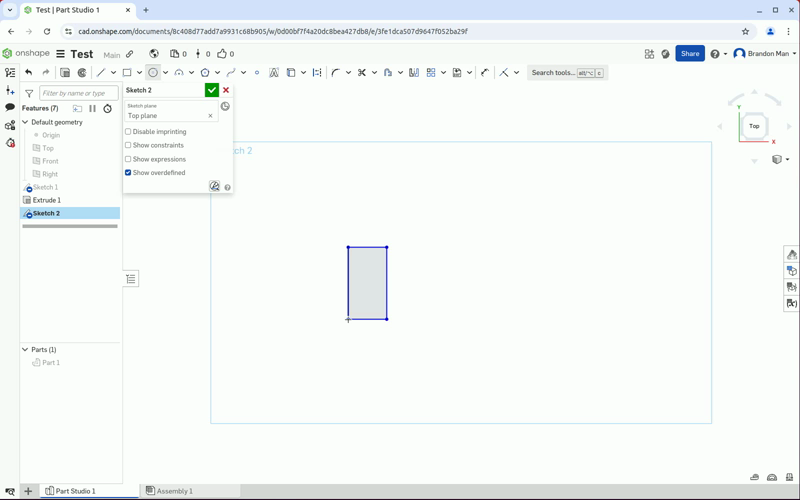
mouse_move(364, 282)
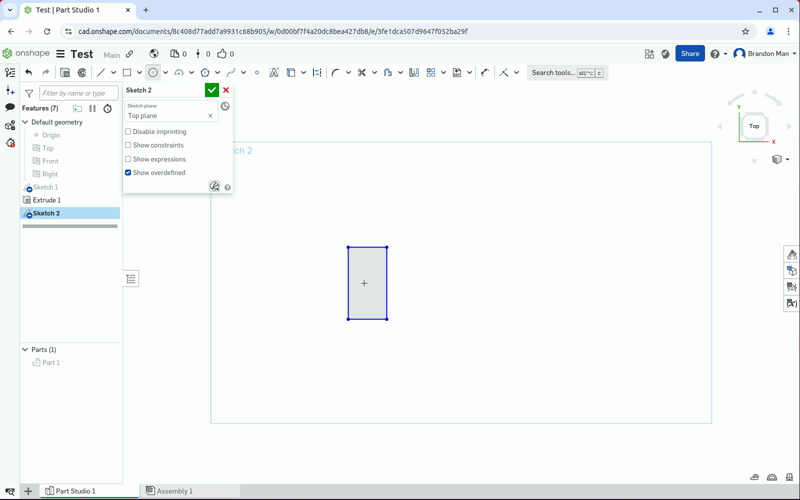
click(364, 282)
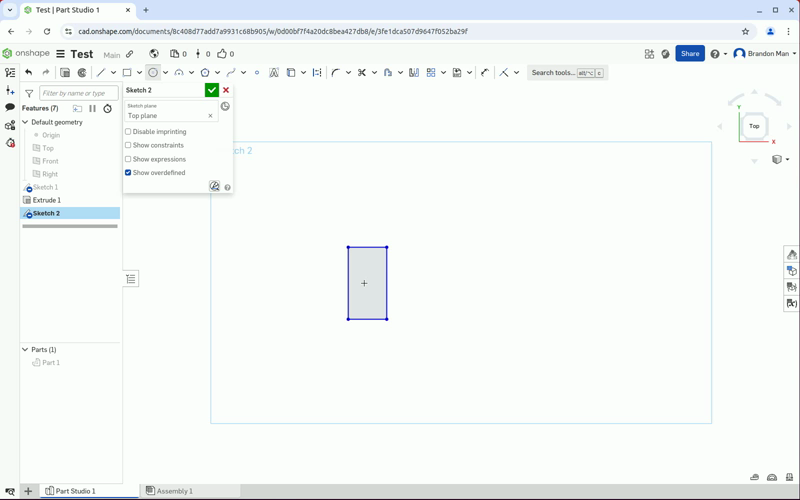
key_up(shift)
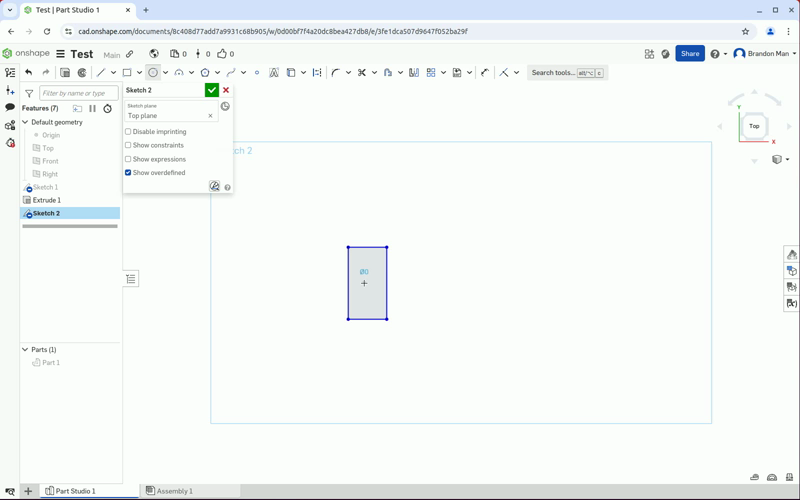
mouse_move(371, 282)
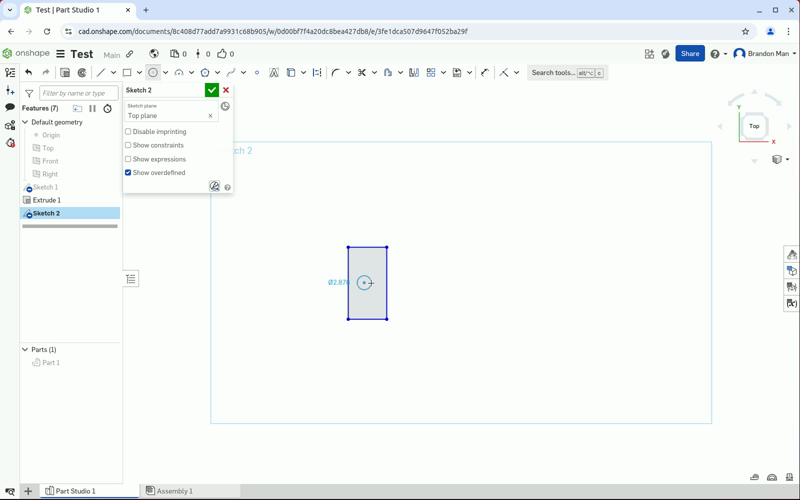
click(371, 282)
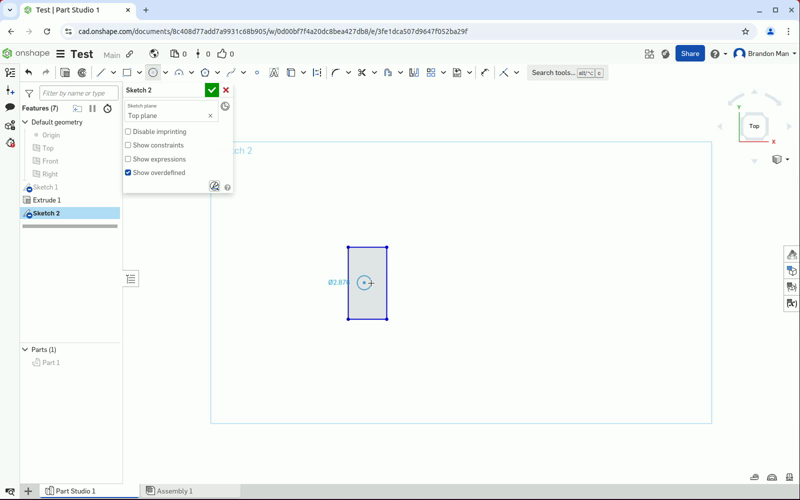
key(esc)
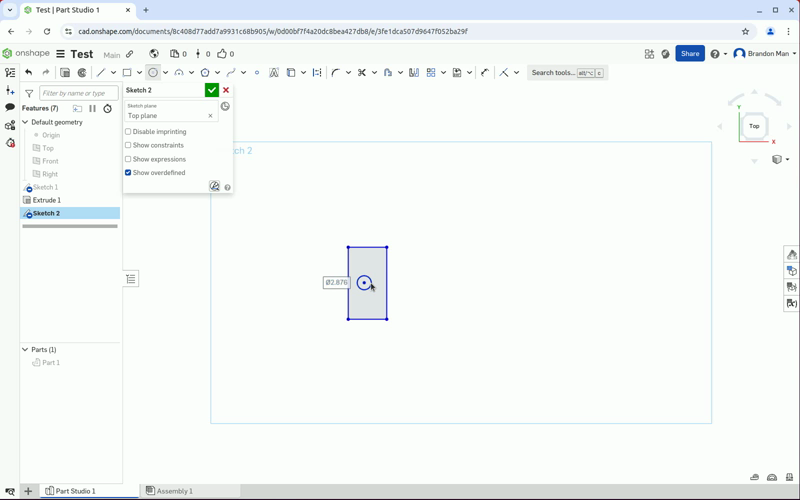
mouse_move(353, 264)
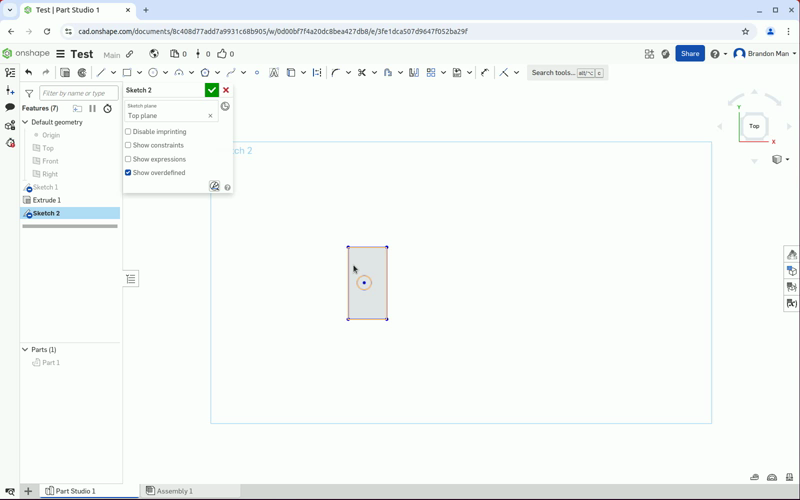
click(353, 264)
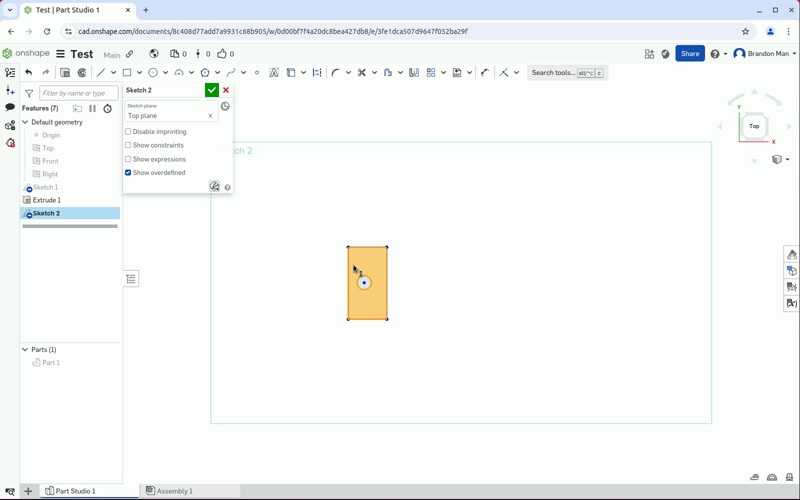
mouse_move(73, 352)
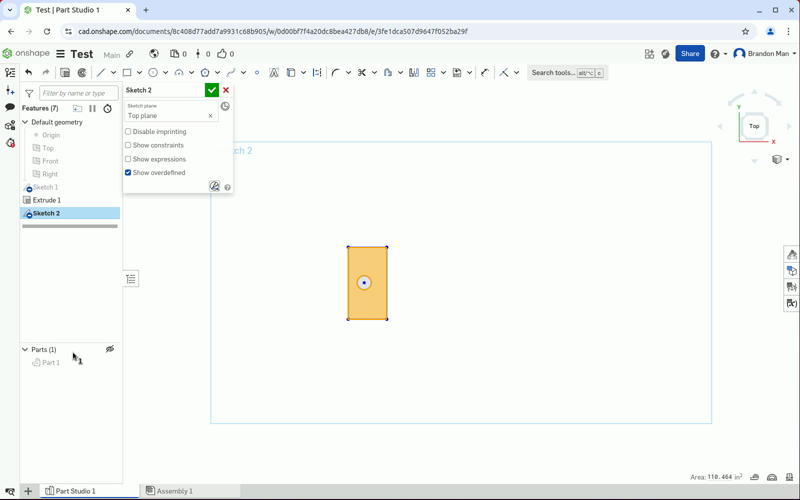
key(shift+y)
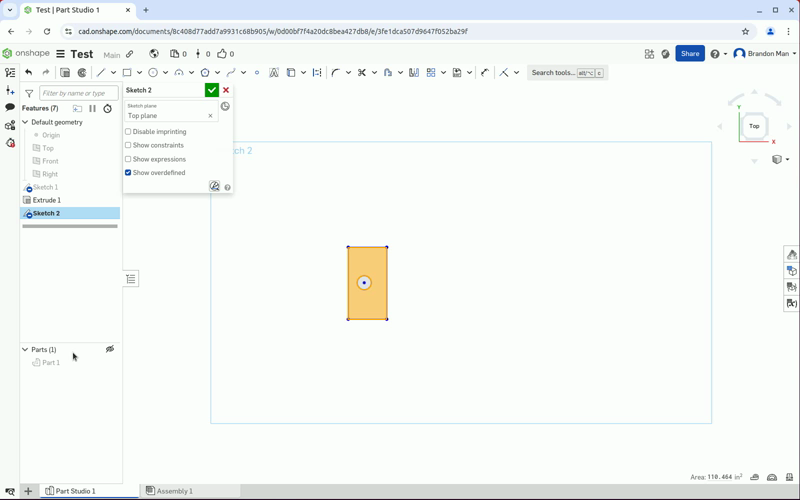
key(shift+e)
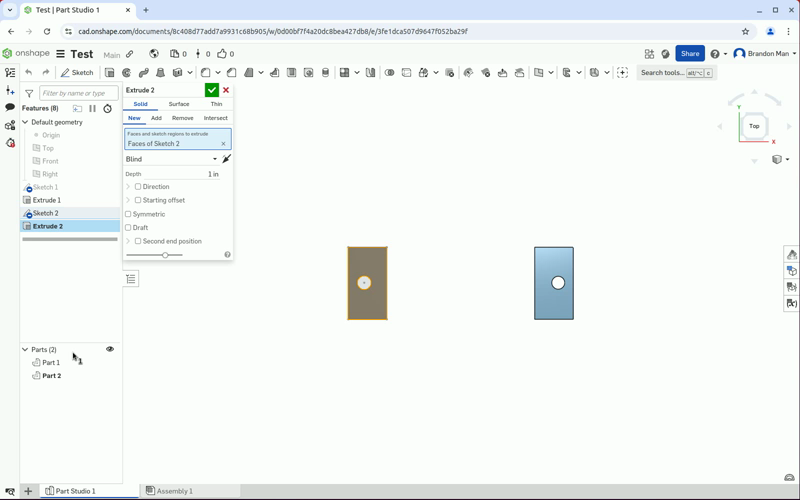
mouse_move(143, 106)
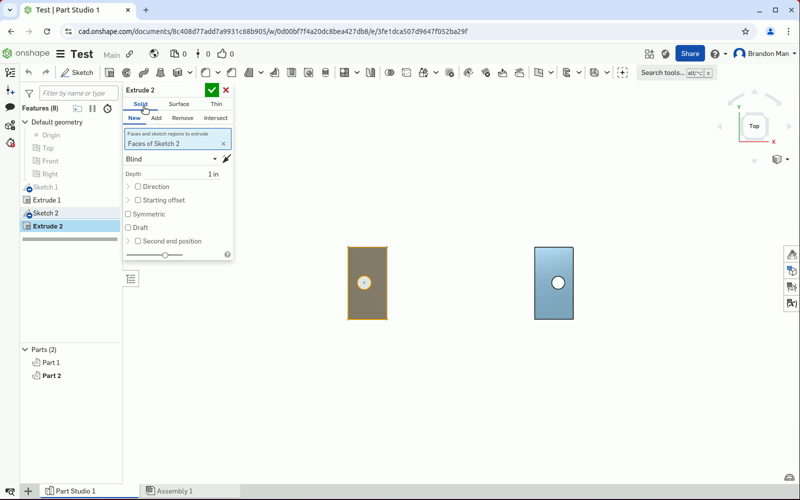
click(143, 106)
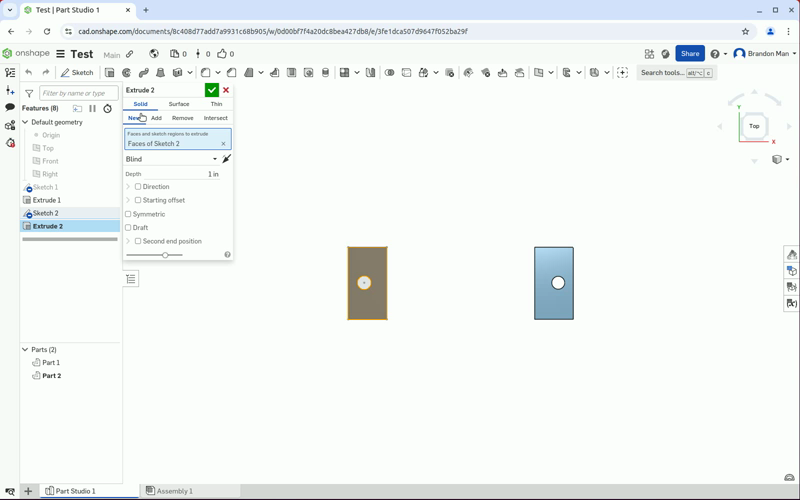
mouse_move(137, 120)
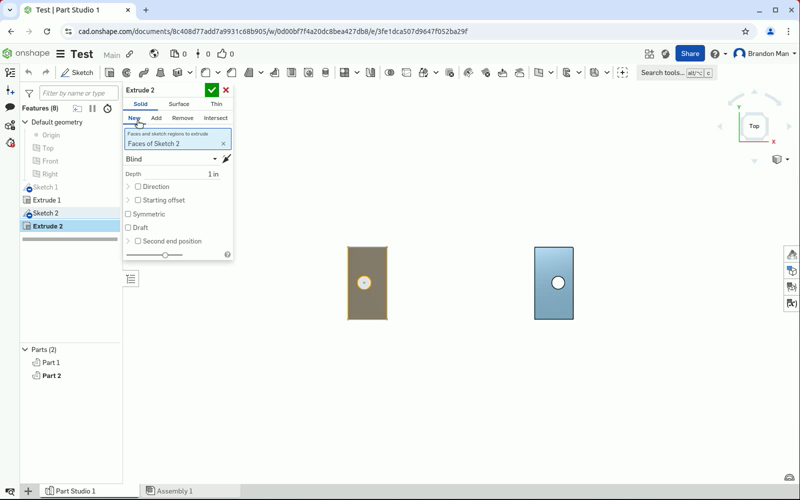
click(137, 120)
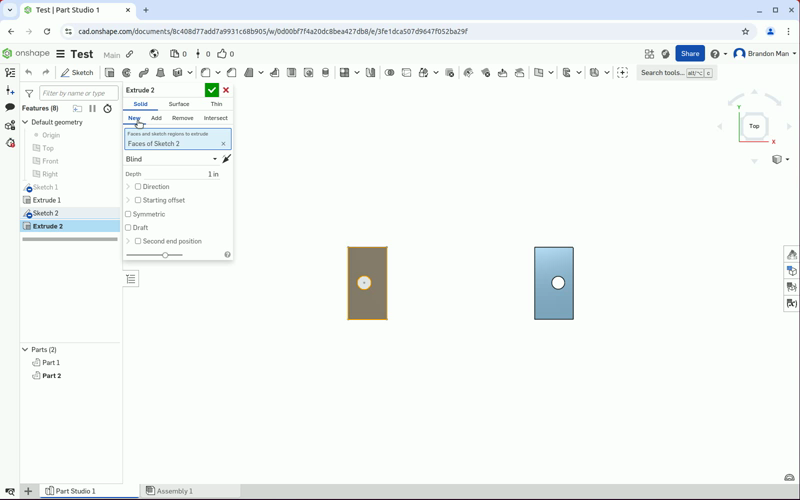
key(tab, 4)
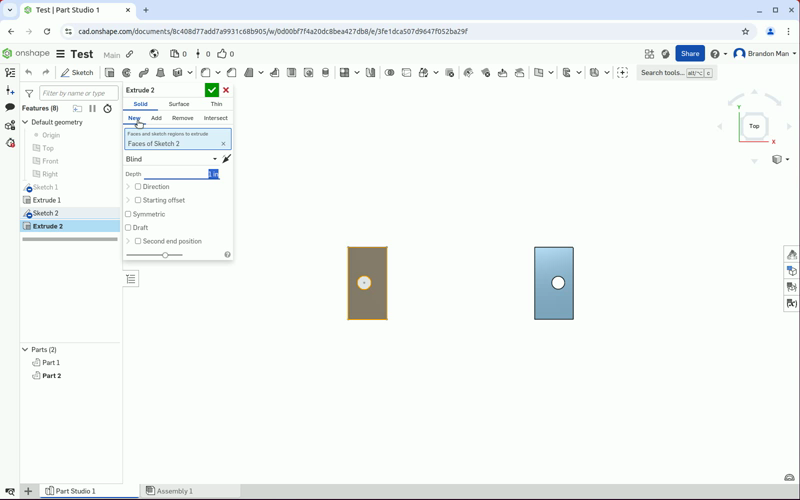
text(4.092)
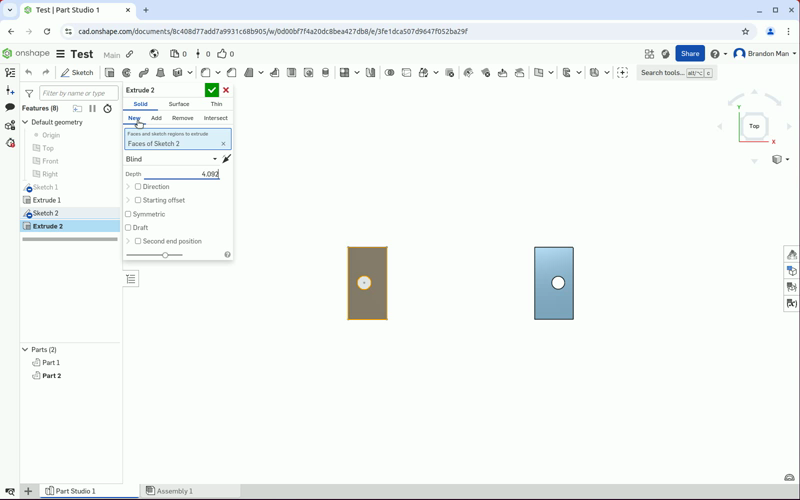
key(enter)
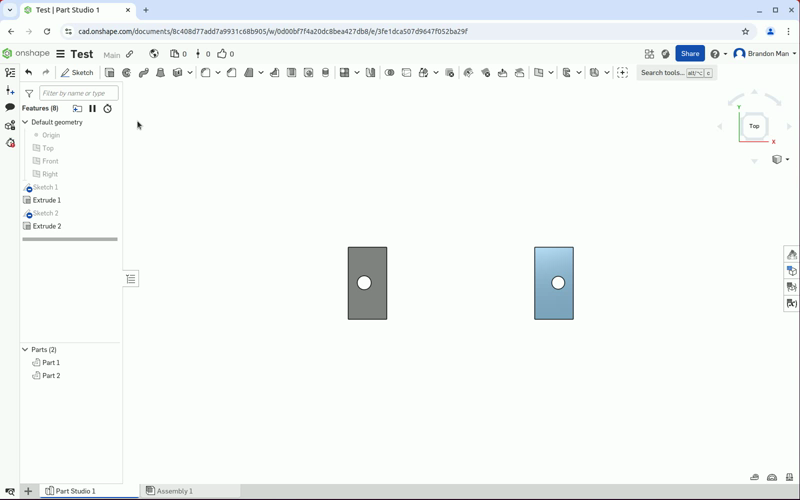
key(shift+h)
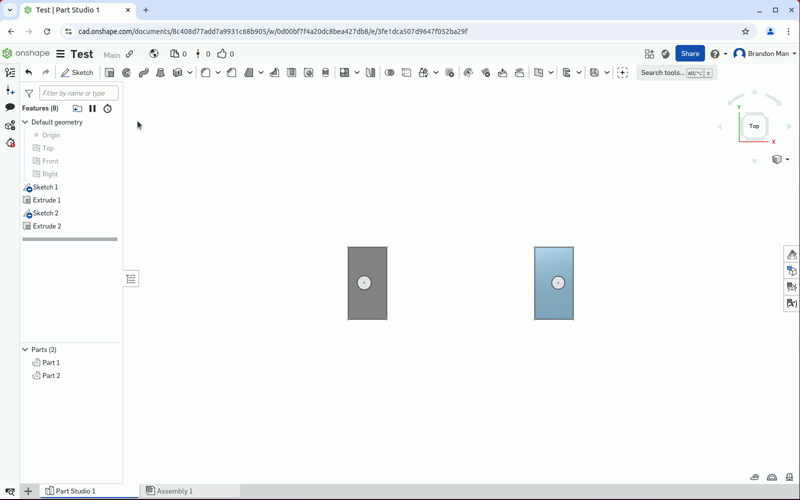
key(shift+h)
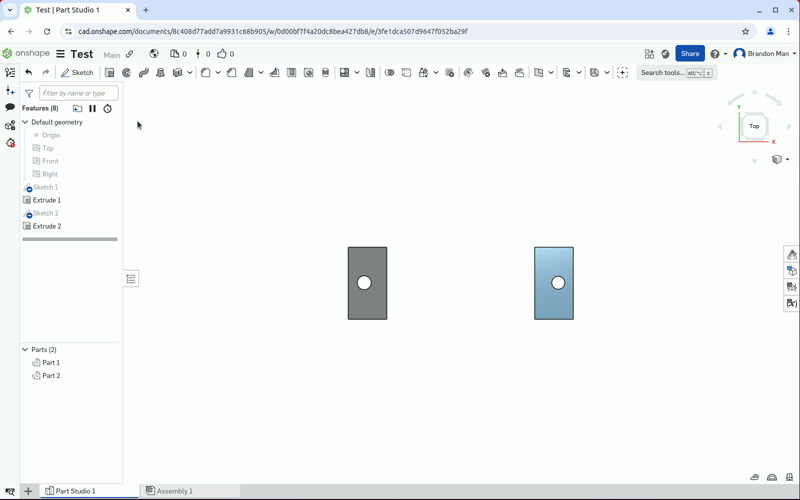
mouse_move(73, 189)
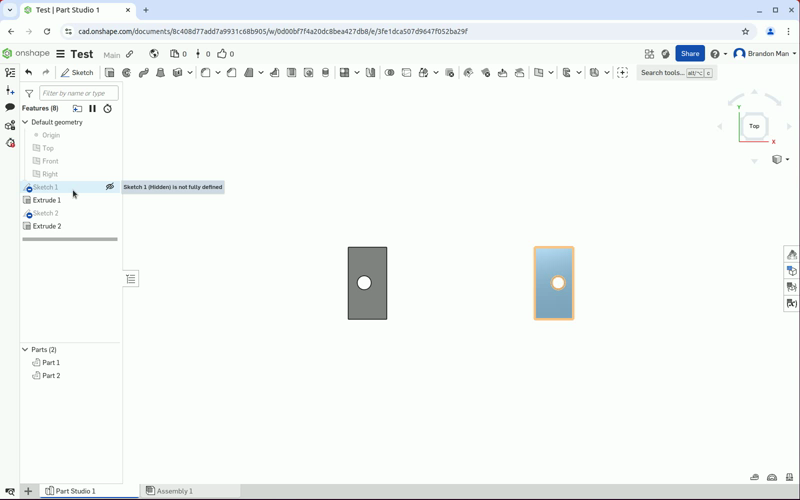
click(73, 189)
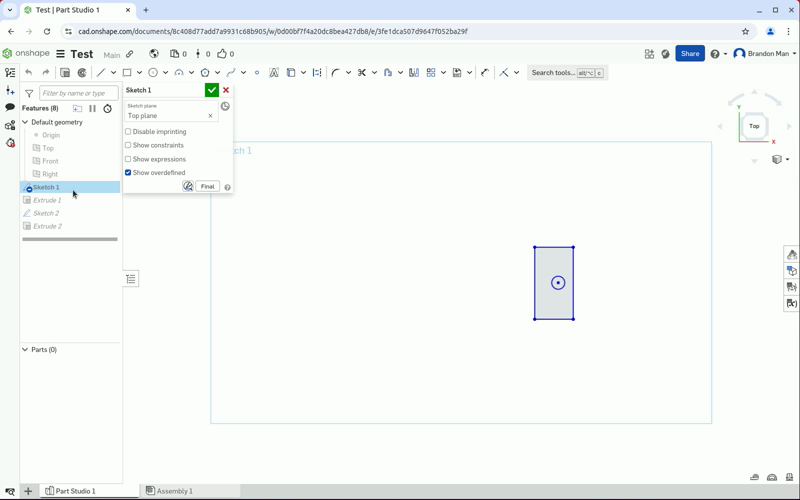
mouse_move(229, 92)
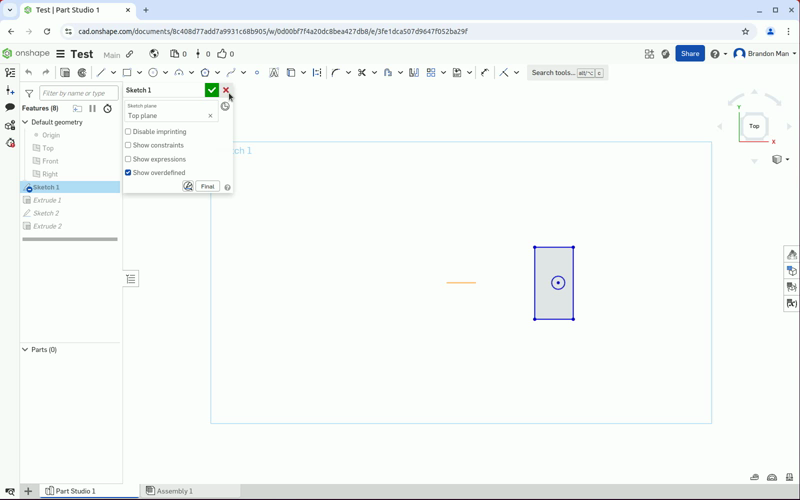
click(229, 92)
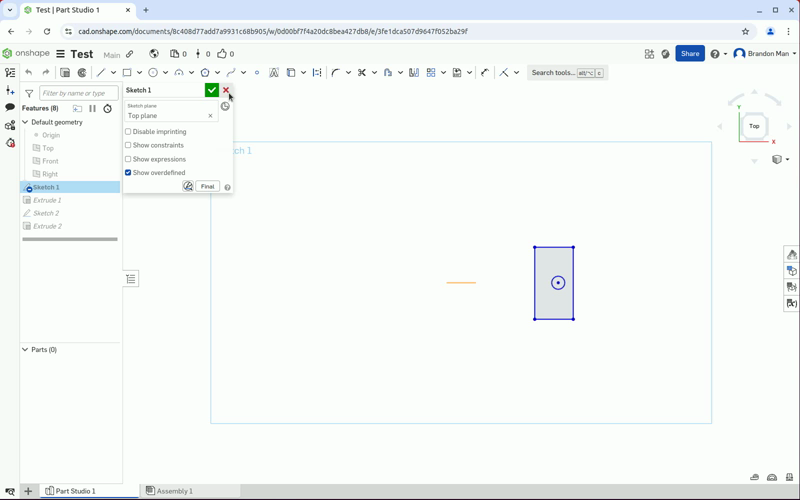
key(shift+s)
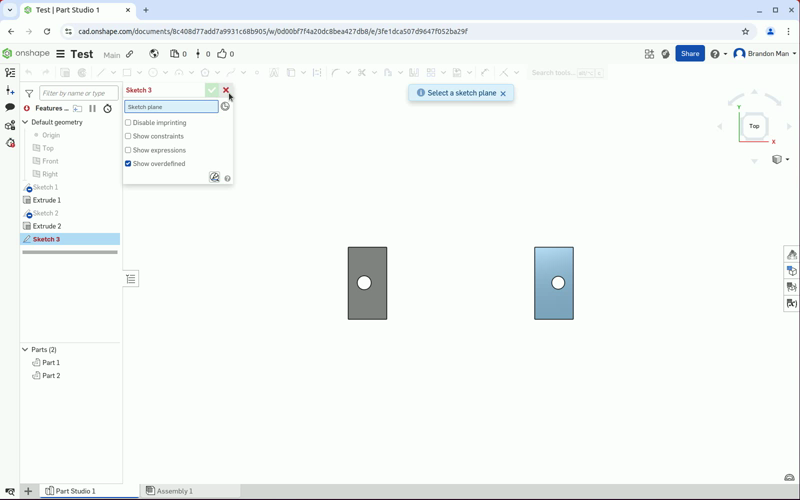
mouse_move(73, 150)
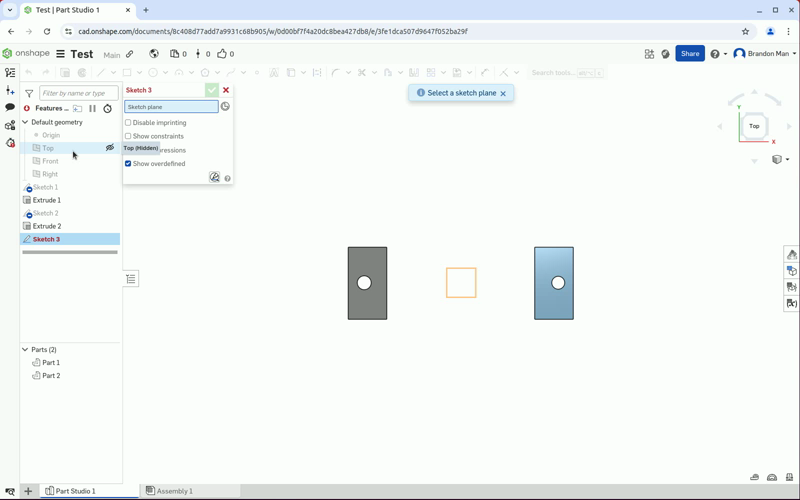
click(73, 150)
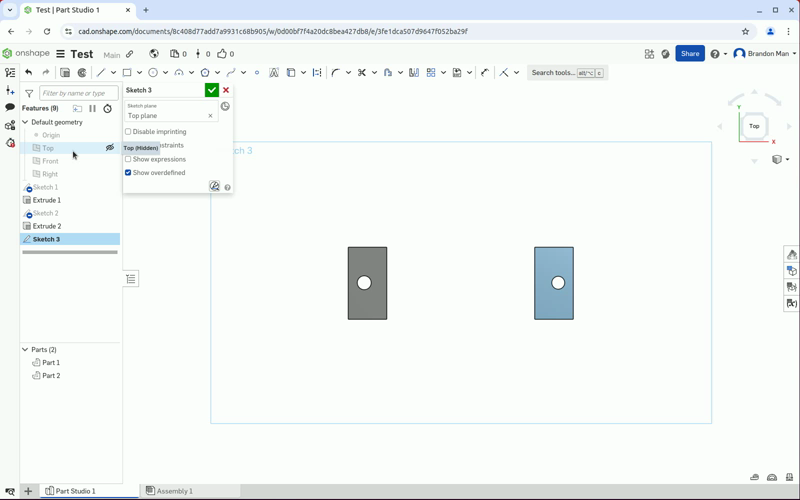
mouse_move(73, 352)
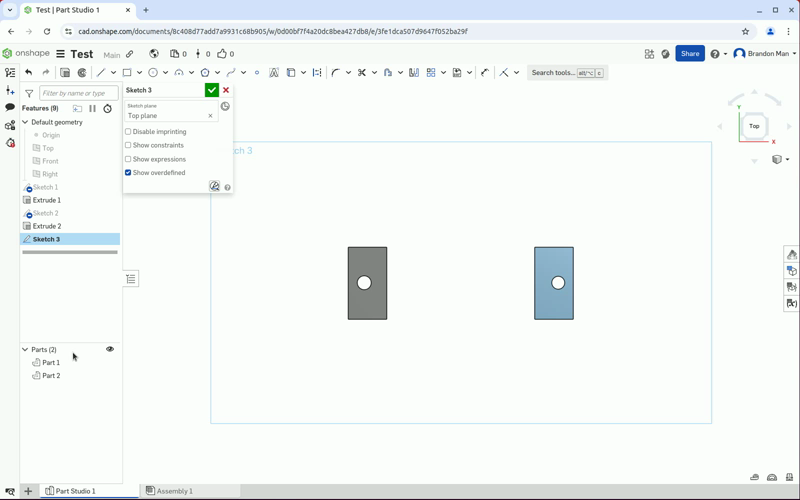
key(y)
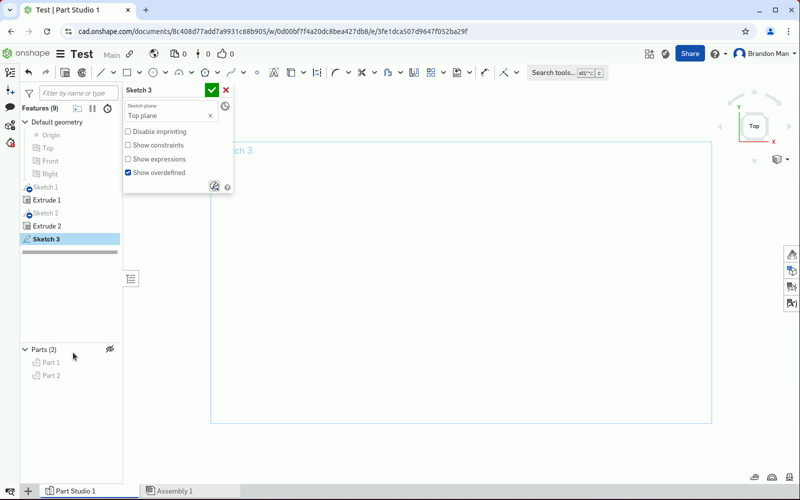
key(l)
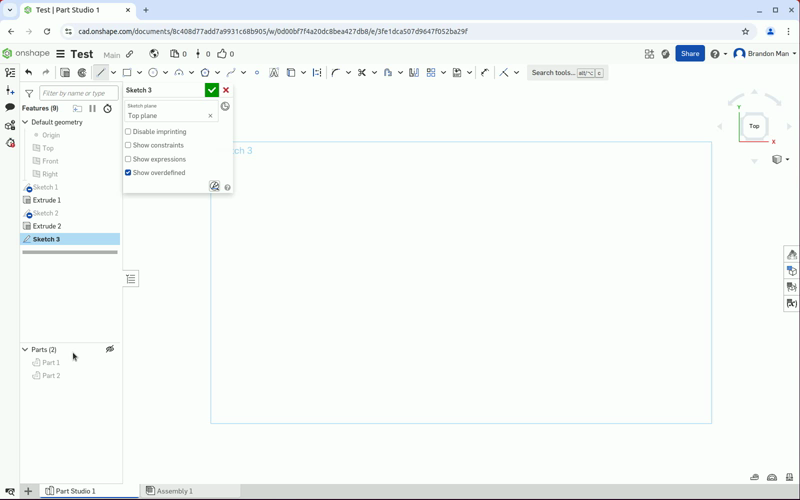
key_down(shift)
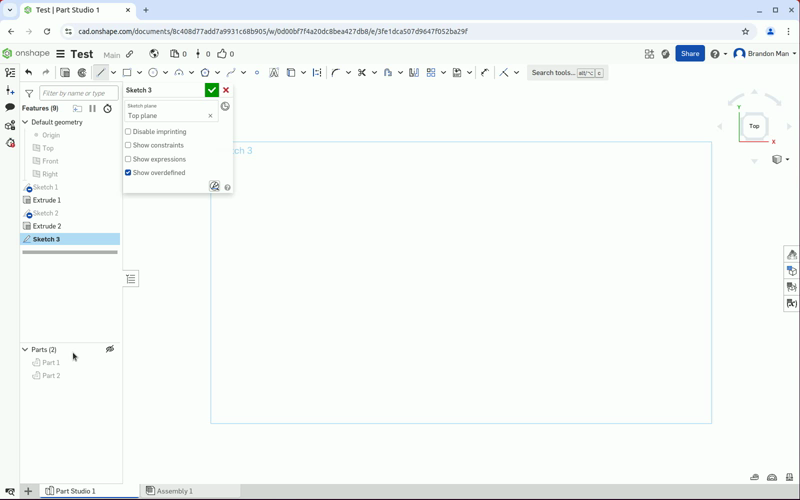
mouse_move(386, 319)
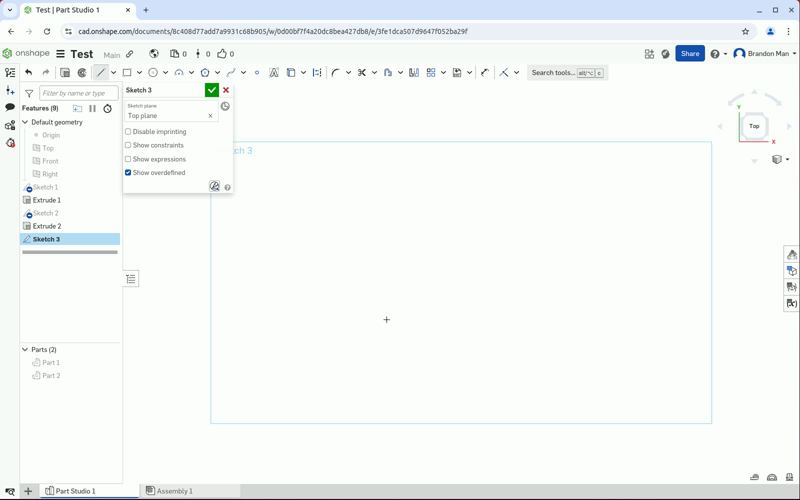
click(386, 319)
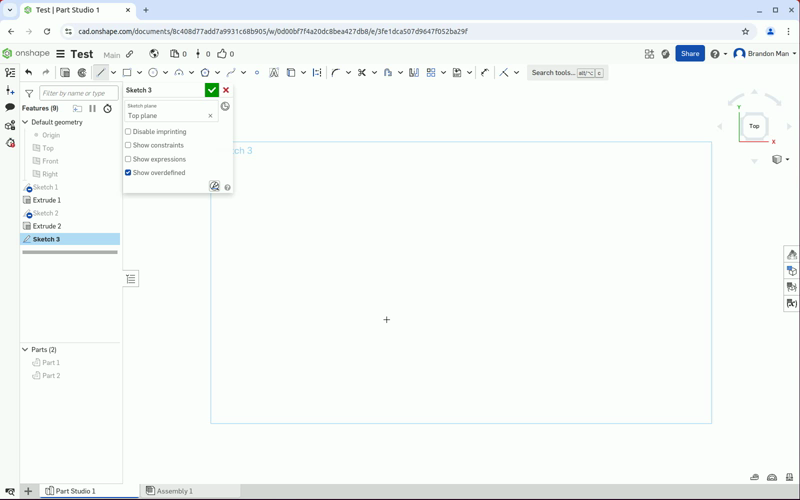
key_up(shift)
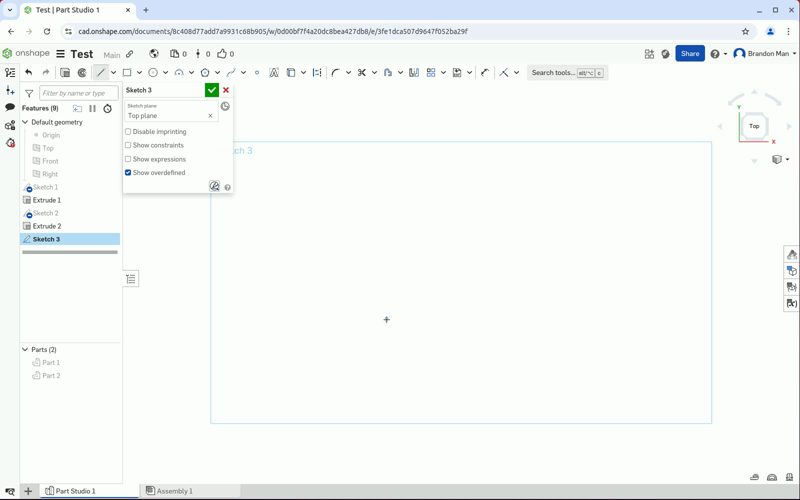
key_down(shift)
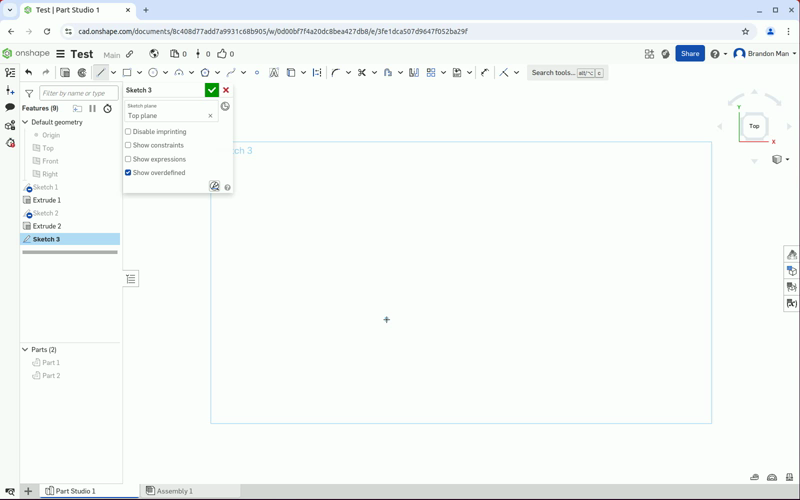
mouse_move(534, 319)
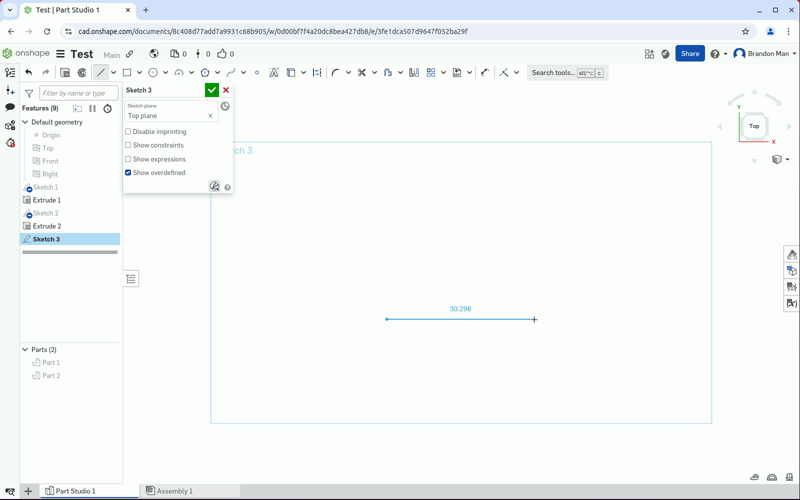
click(534, 319)
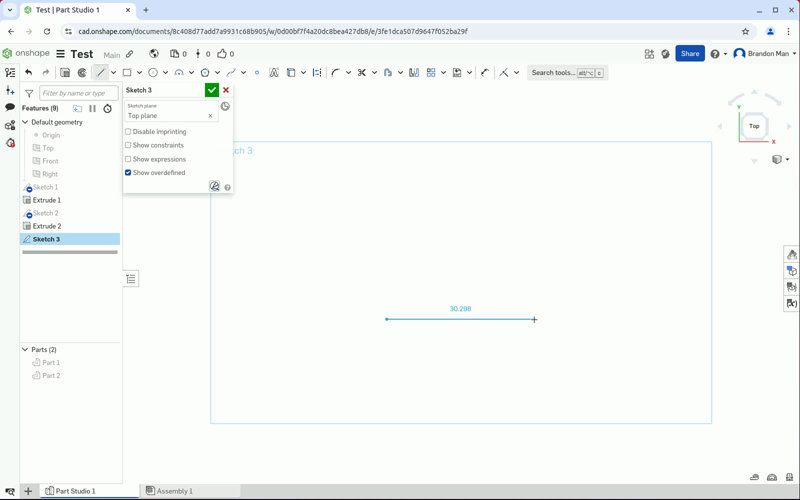
key_up(shift)
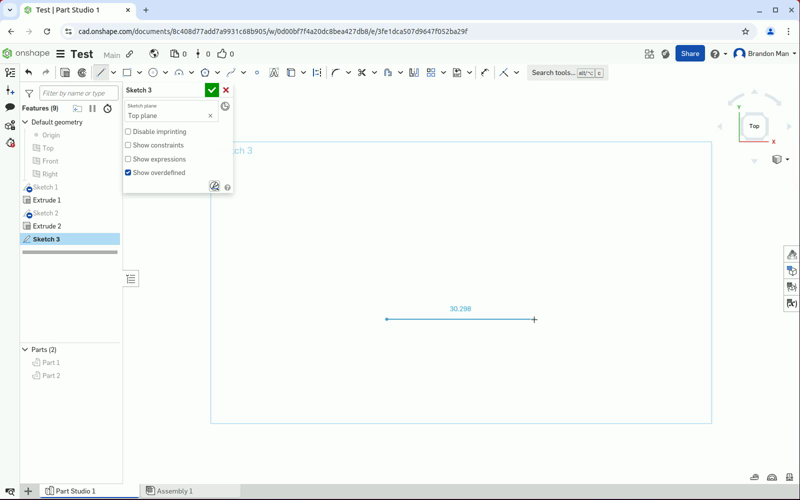
key_down(shift)
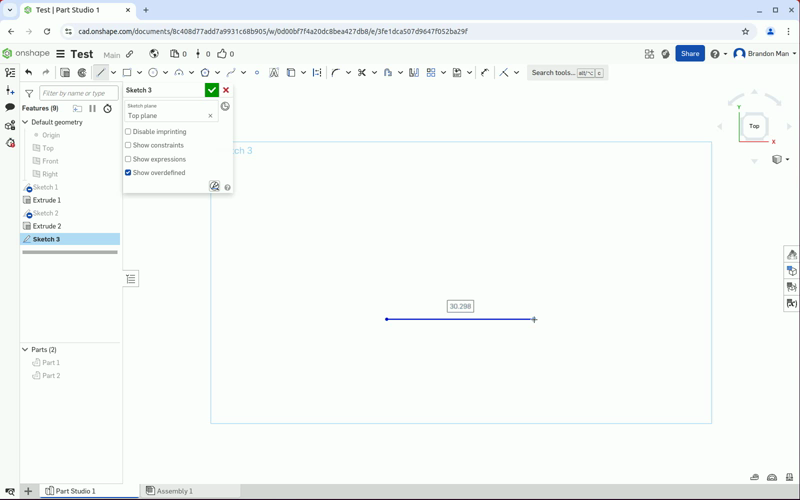
mouse_move(534, 247)
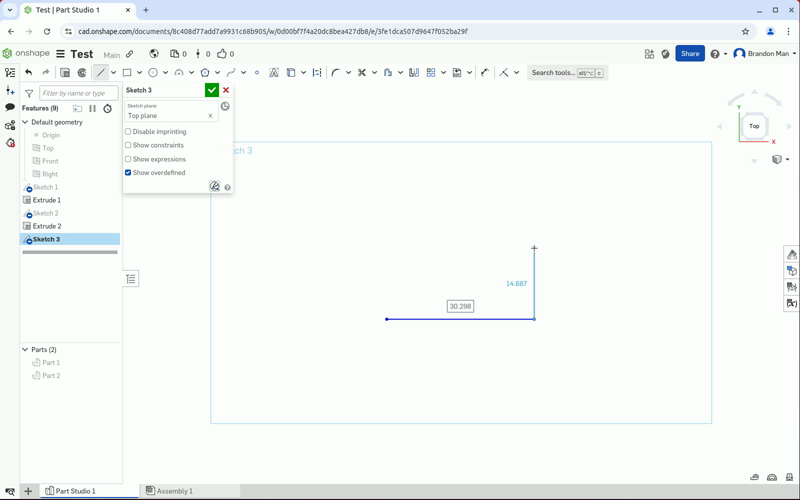
click(534, 247)
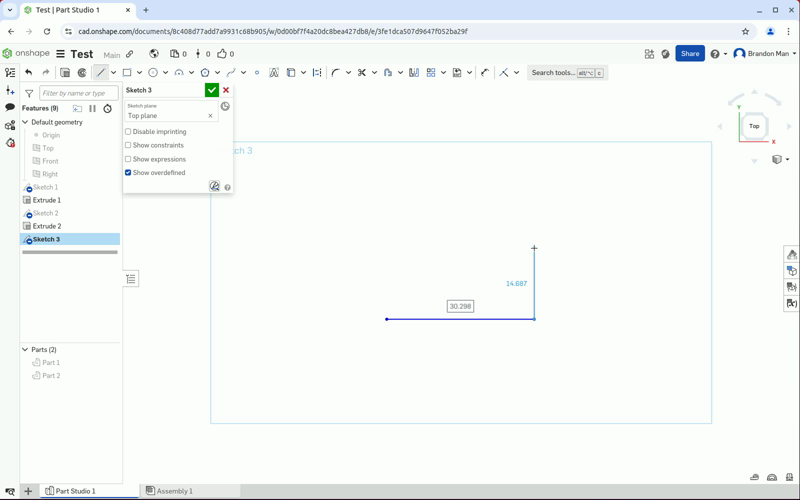
key_up(shift)
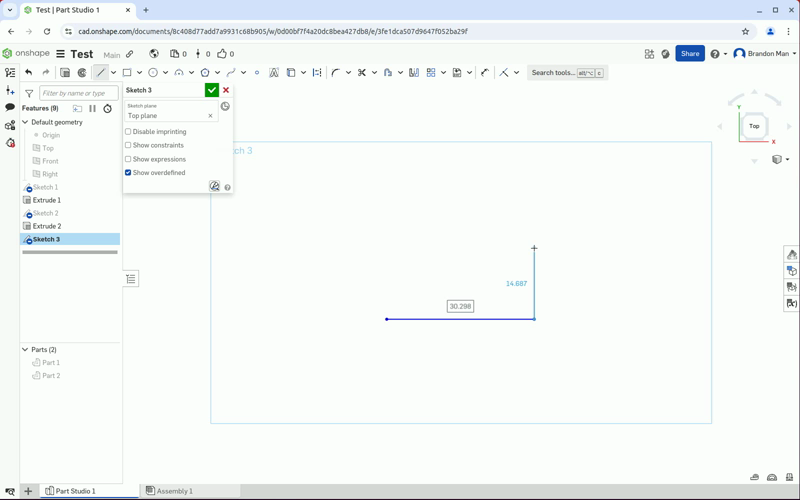
key_down(shift)
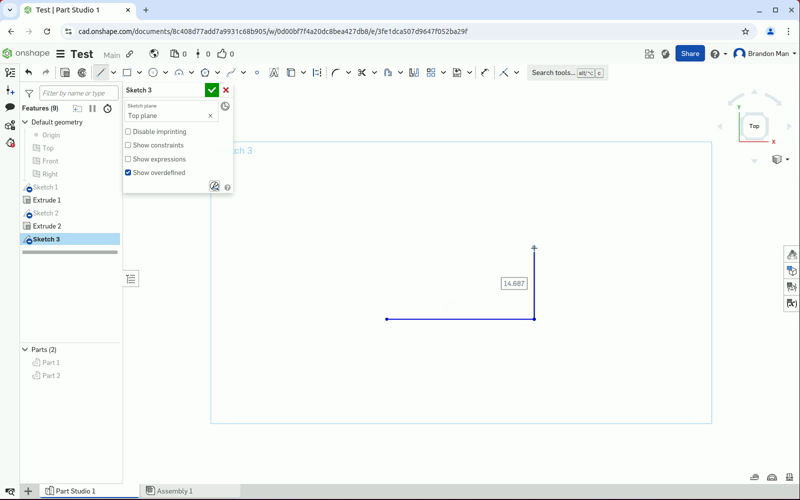
mouse_move(386, 247)
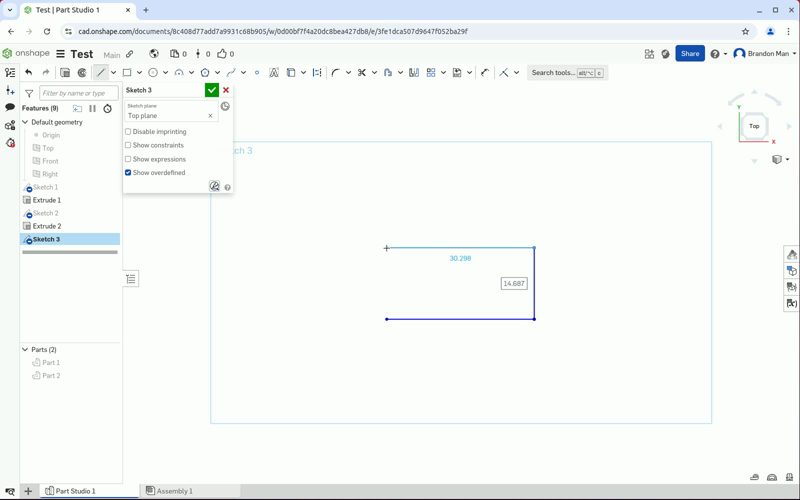
click(386, 247)
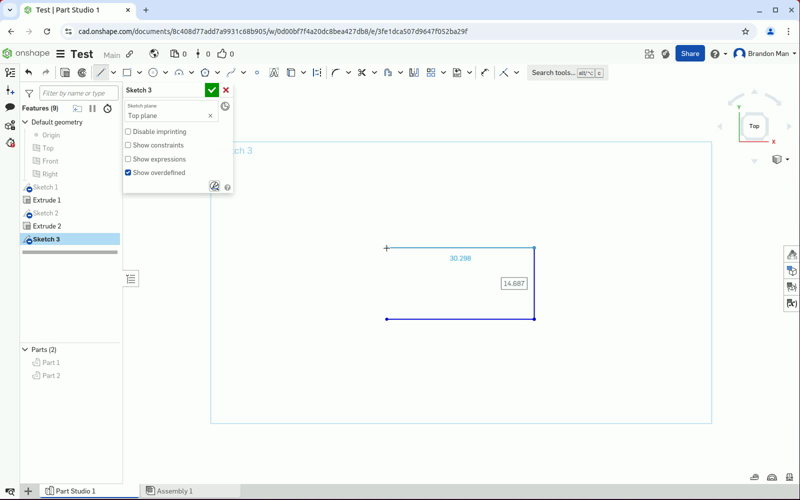
key_up(shift)
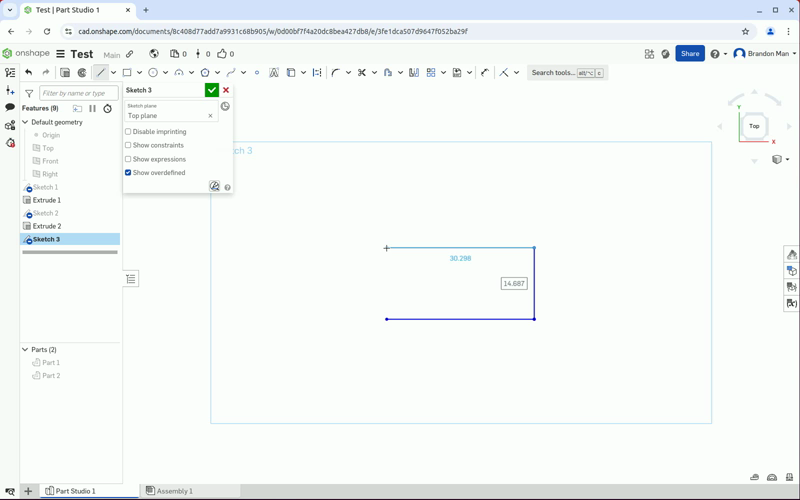
key_down(shift)
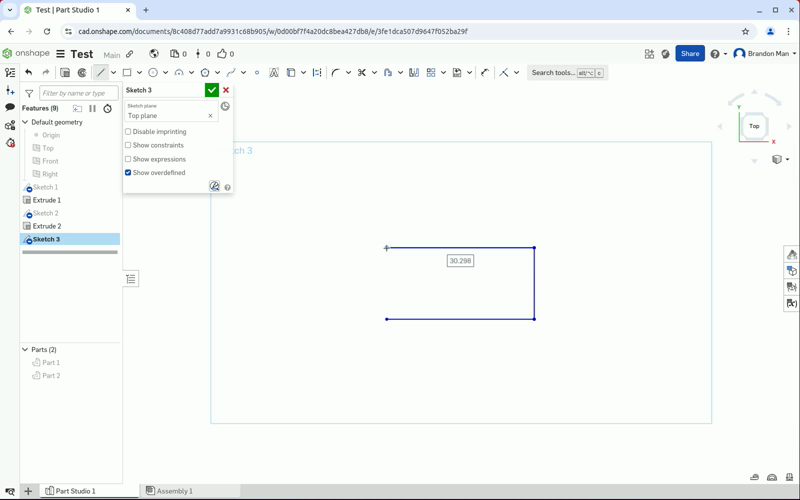
mouse_move(386, 319)
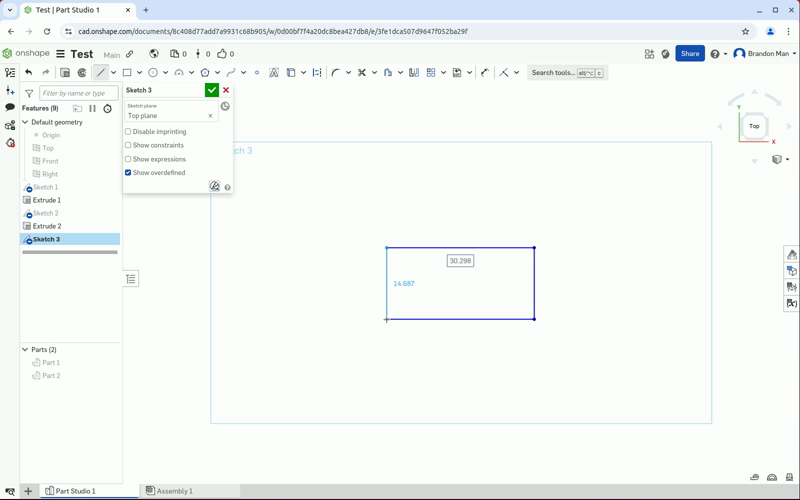
key_up(shift)
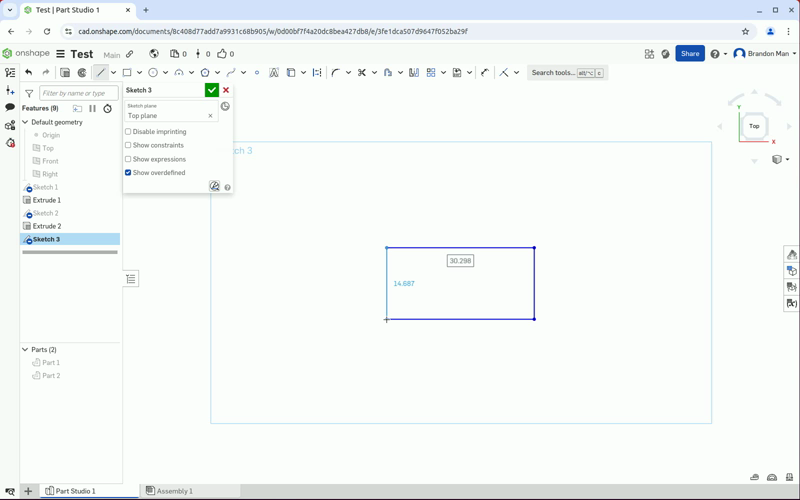
click(386, 319)
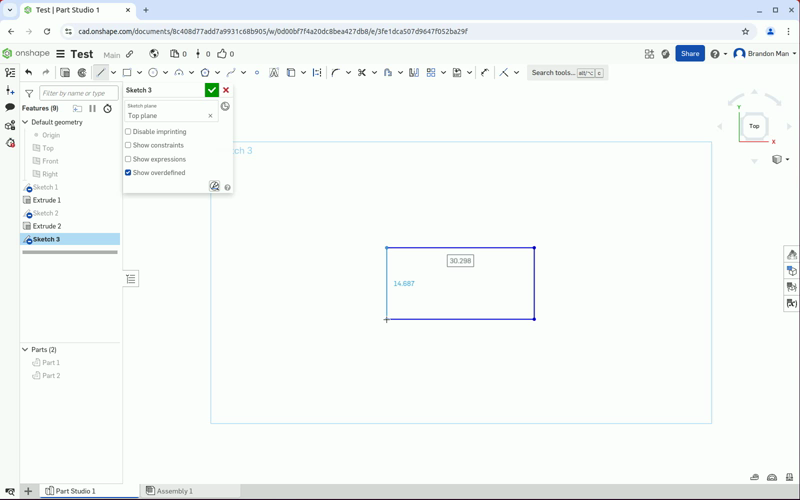
key(esc)
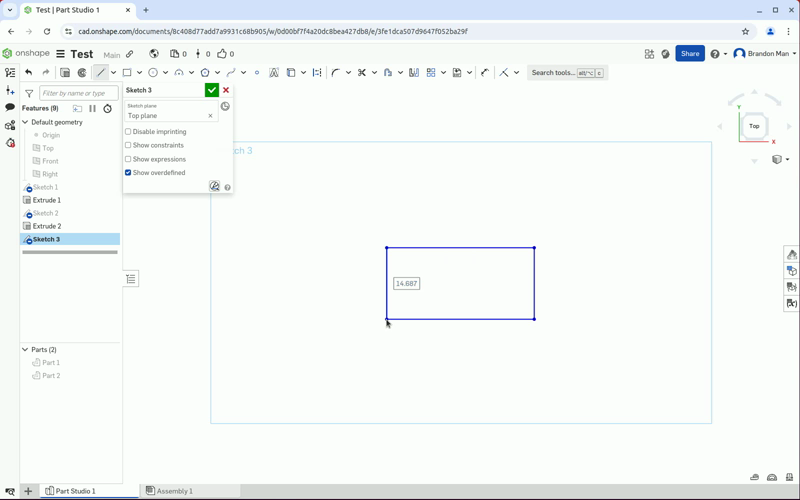
key(c)
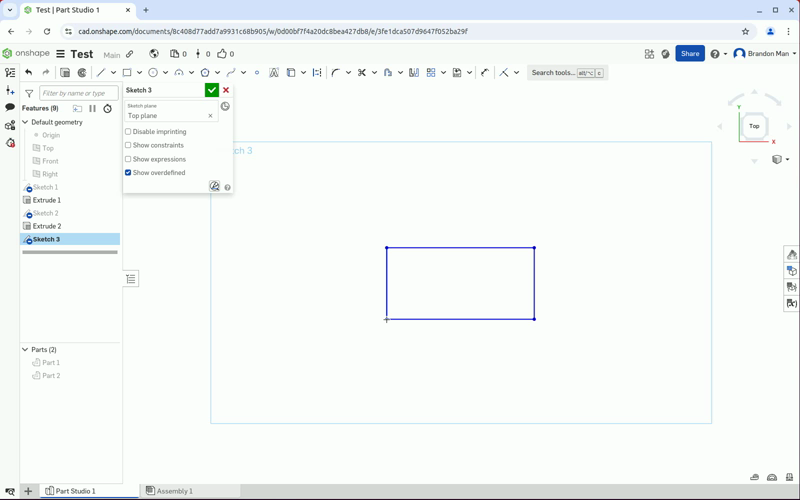
key_down(shift)
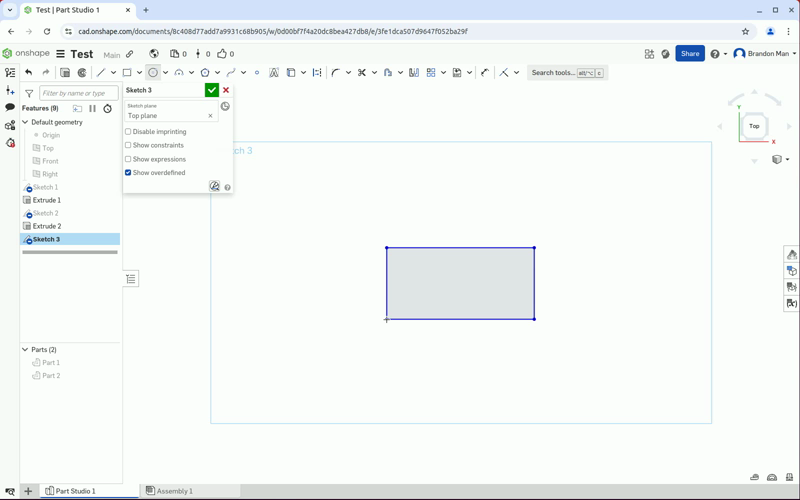
mouse_move(396, 283)
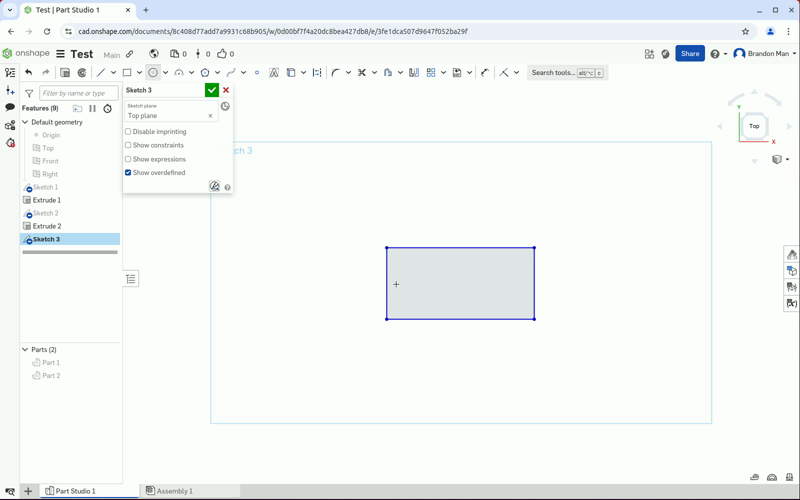
click(396, 283)
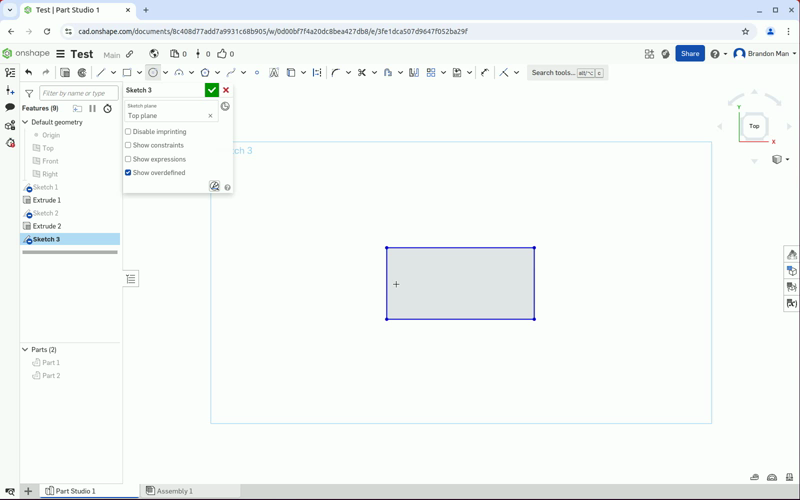
key_up(shift)
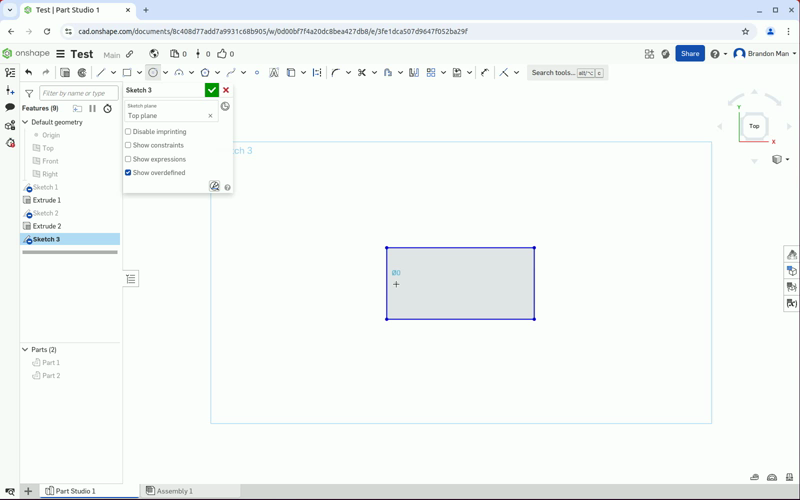
mouse_move(402, 283)
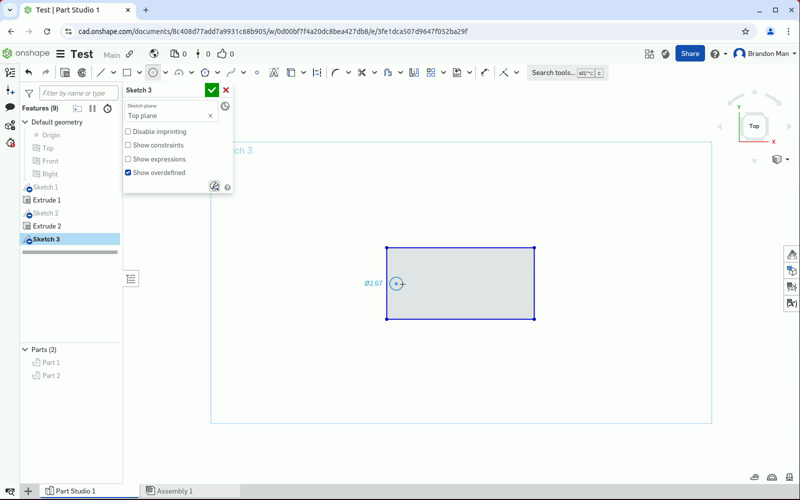
click(402, 283)
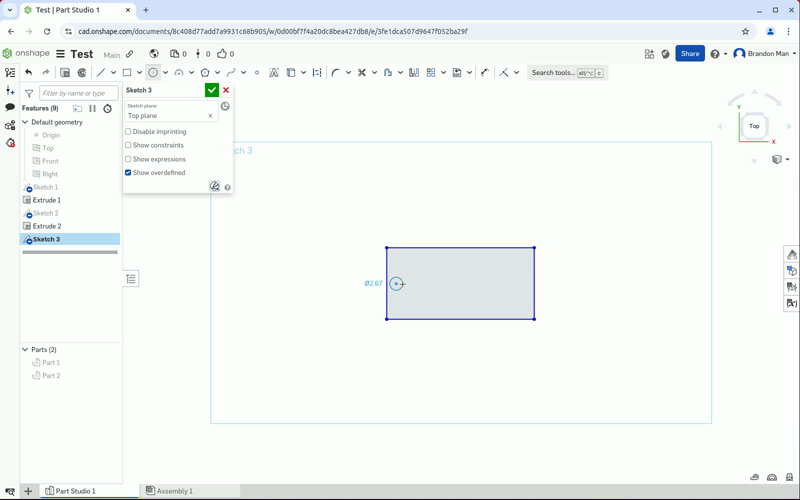
key(esc)
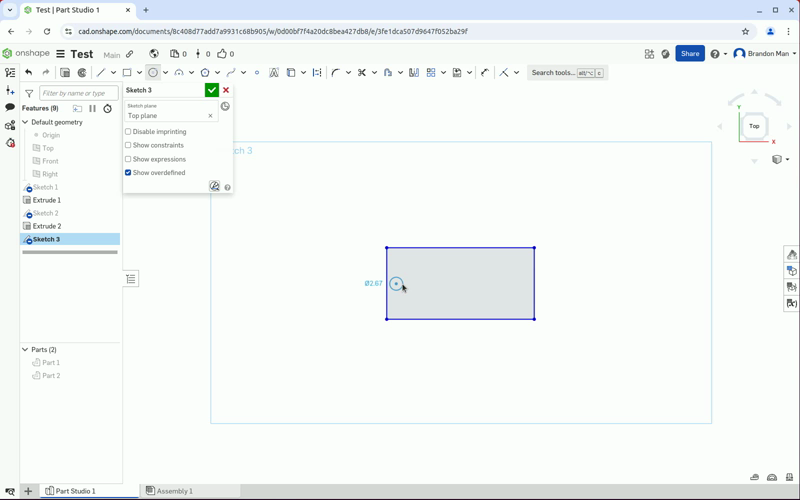
key(c)
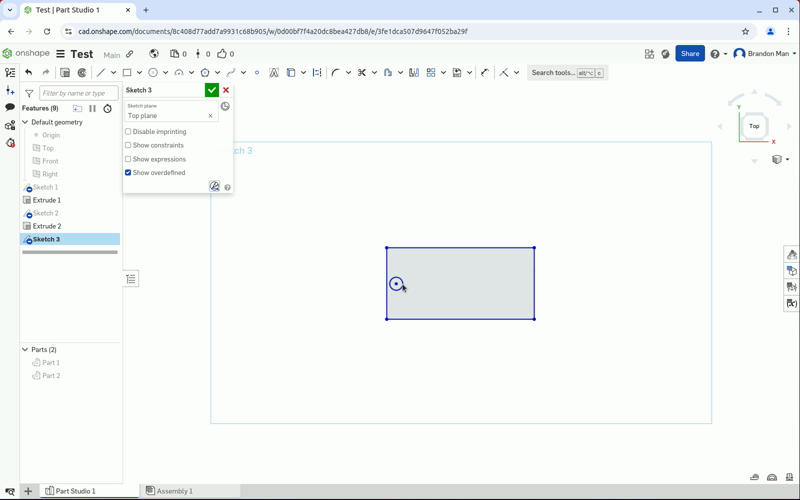
key_down(shift)
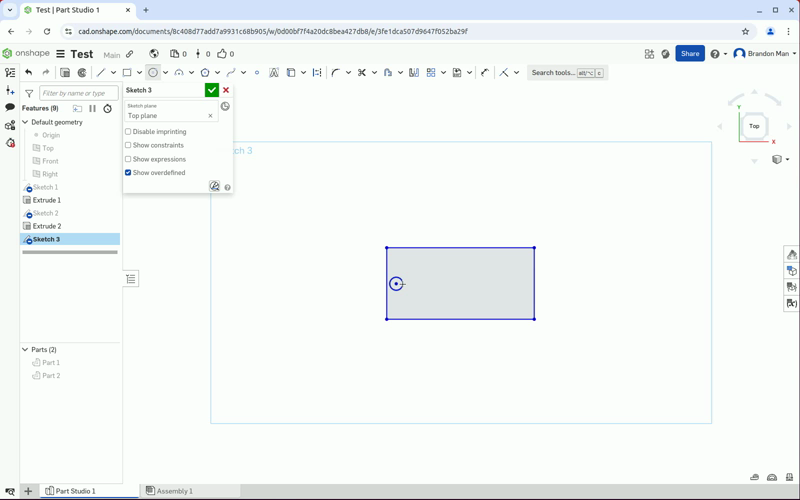
mouse_move(525, 283)
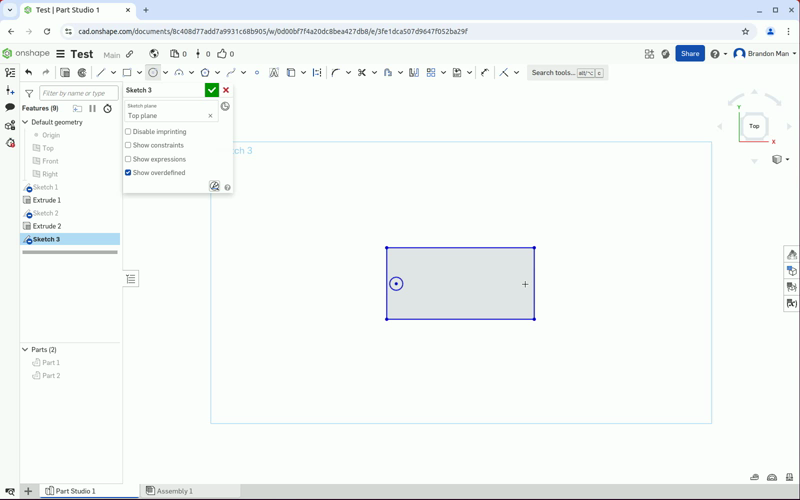
click(525, 283)
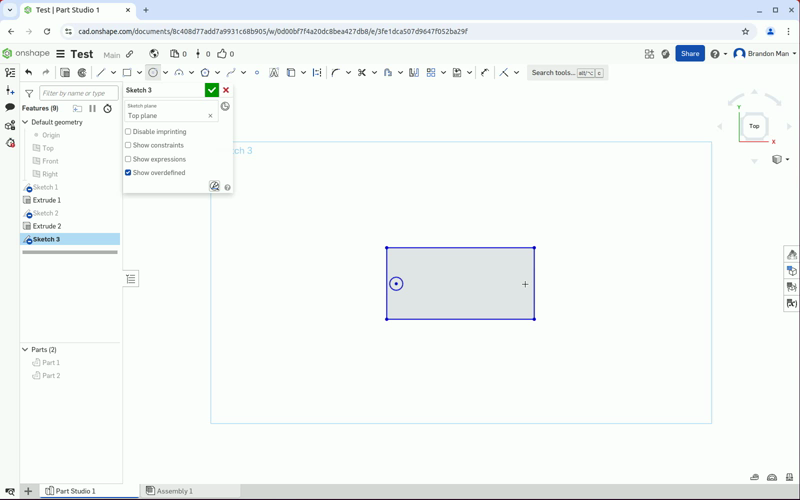
key_up(shift)
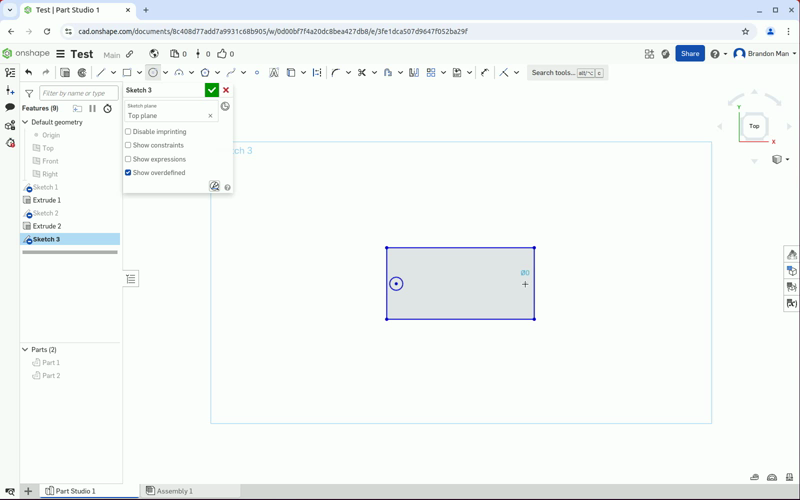
mouse_move(531, 283)
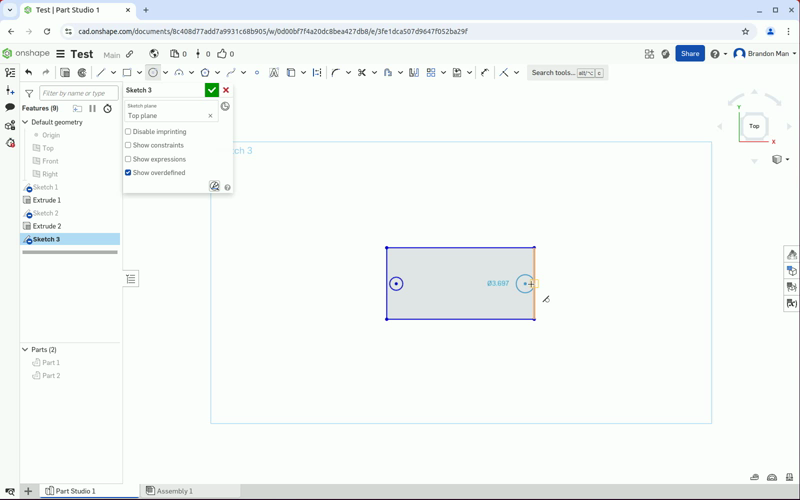
click(531, 283)
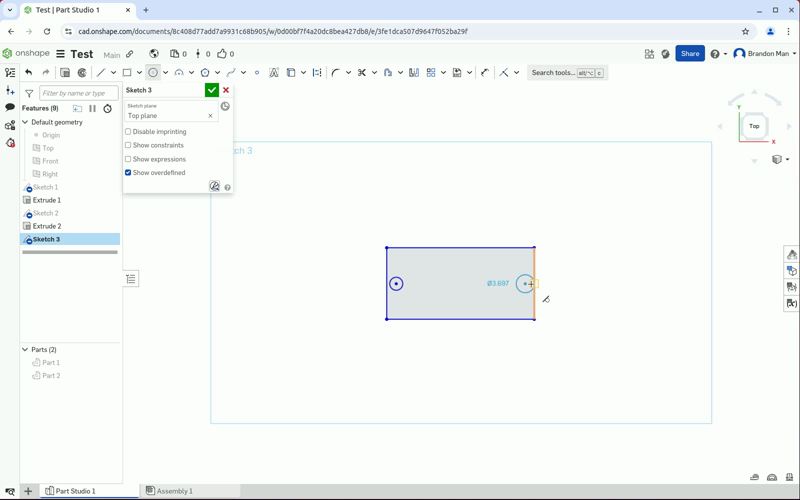
key(esc)
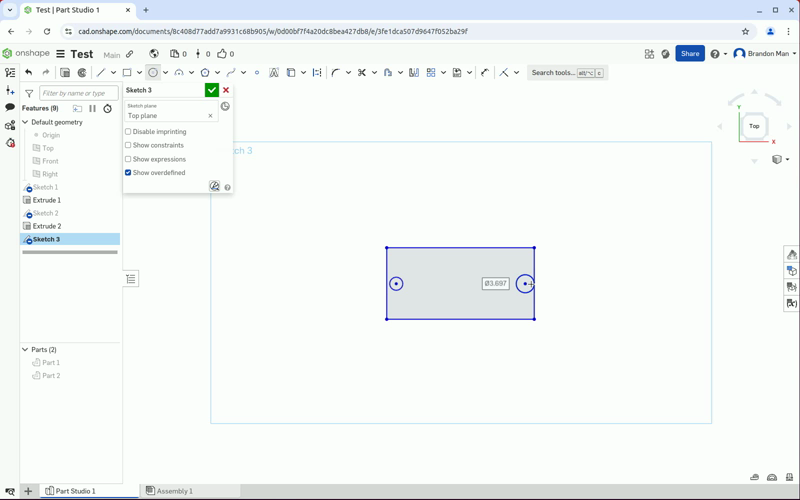
mouse_move(521, 255)
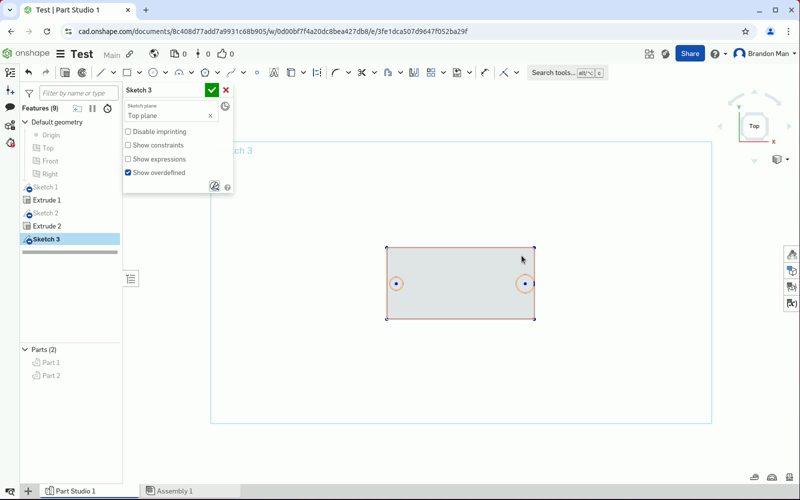
click(521, 255)
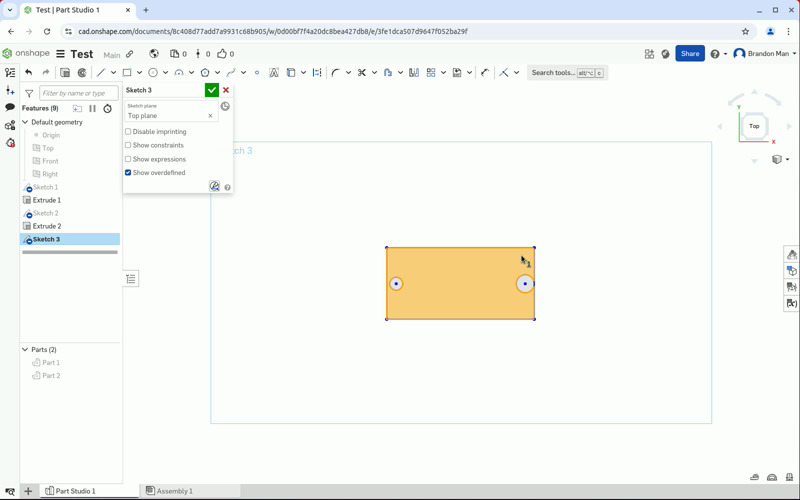
mouse_move(73, 352)
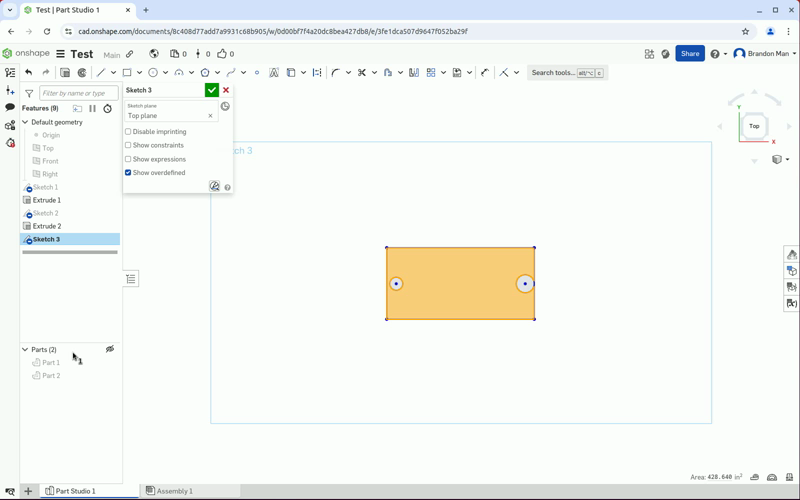
key(shift+y)
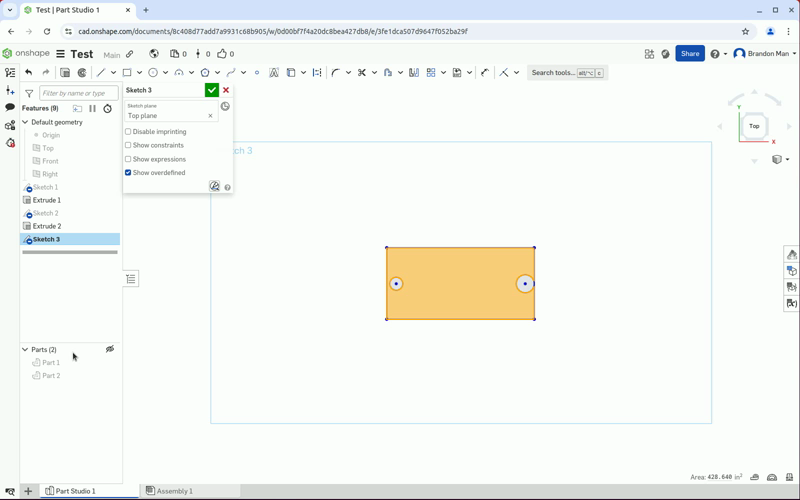
key(shift+e)
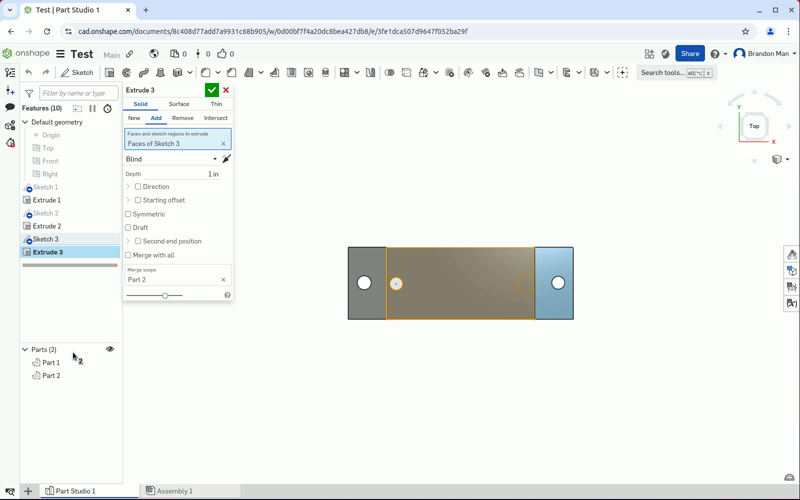
mouse_move(143, 106)
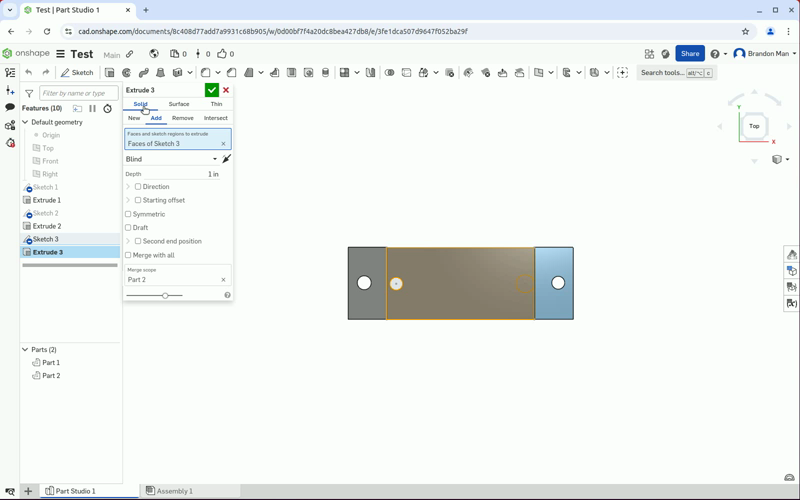
click(143, 106)
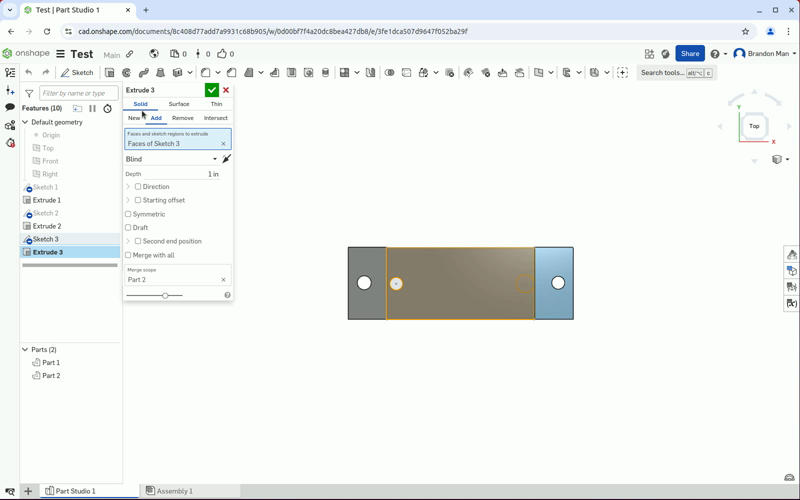
mouse_move(137, 120)
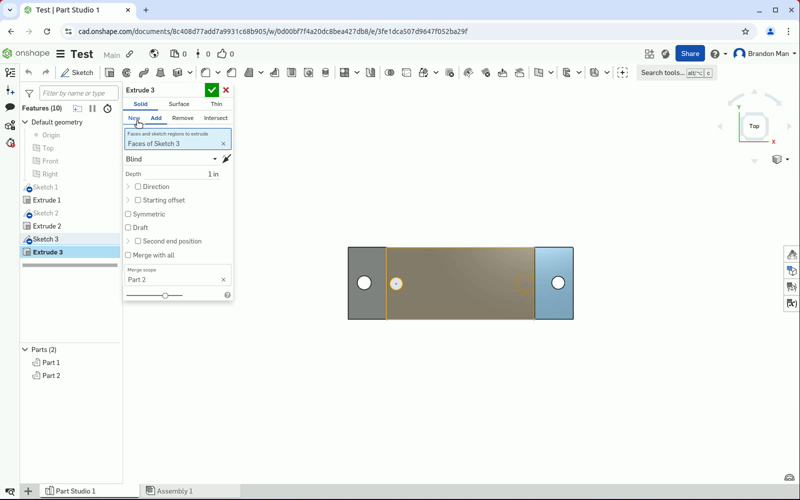
click(137, 120)
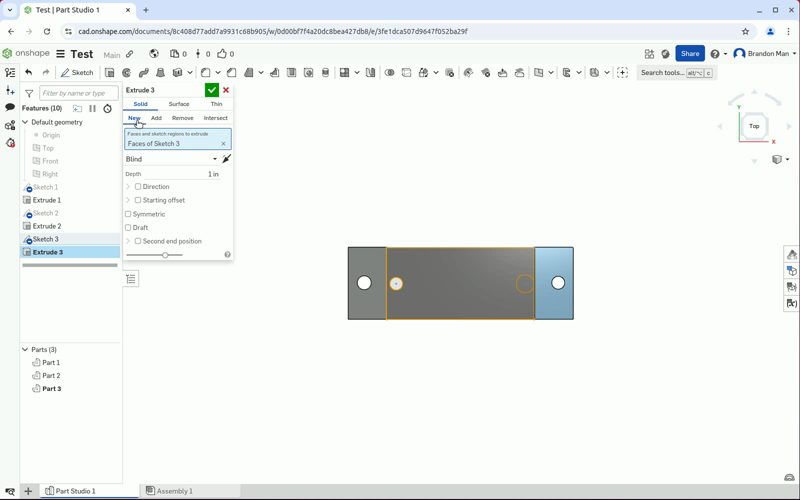
key(tab, 4)
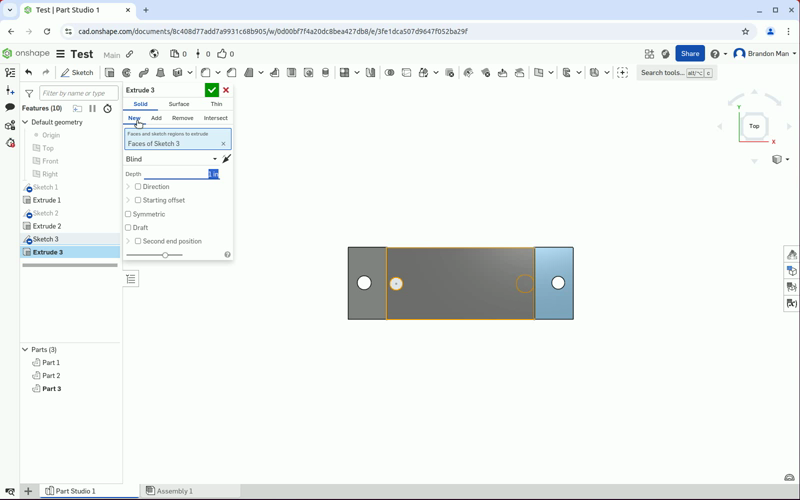
text(4.092)
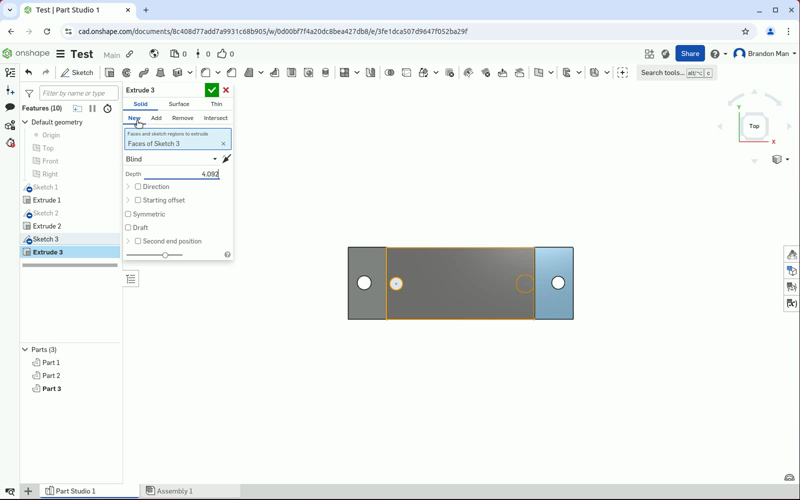
key(enter)
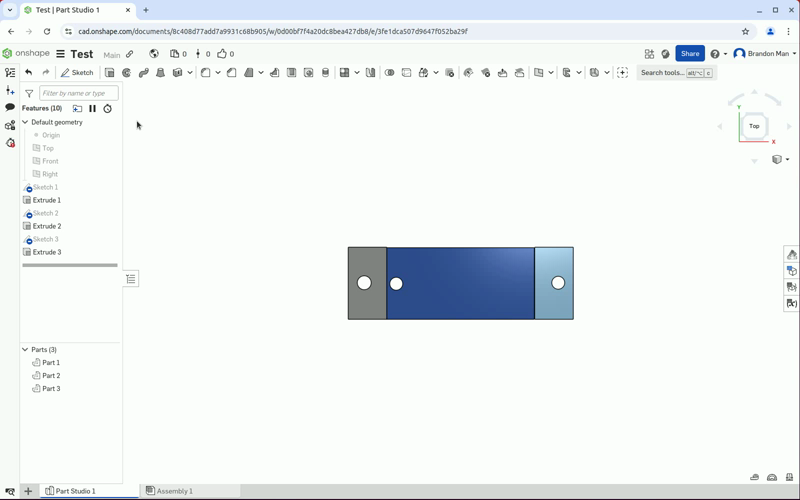
key(shift+h)
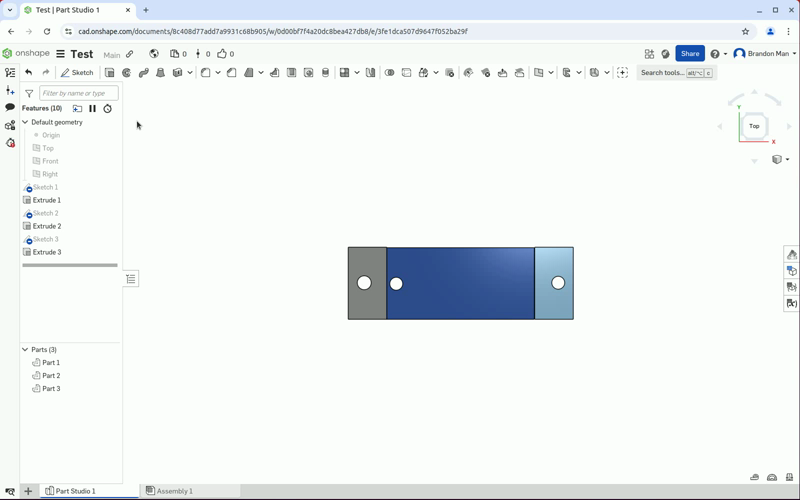
key(shift+h)
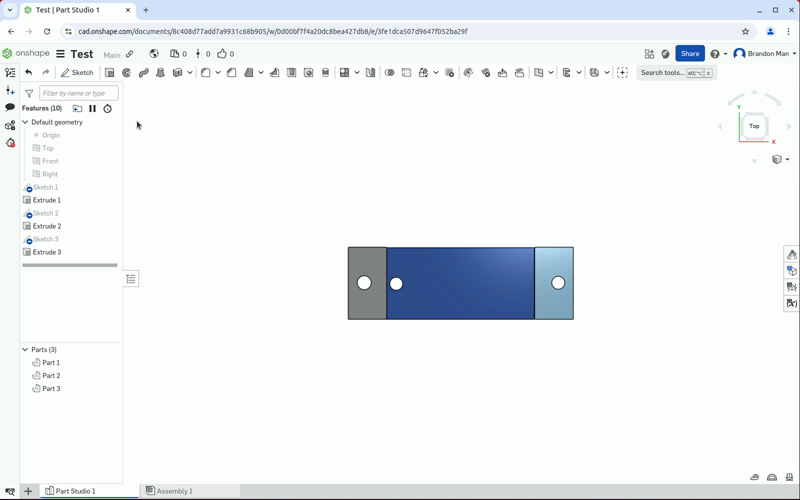
mouse_move(73, 189)
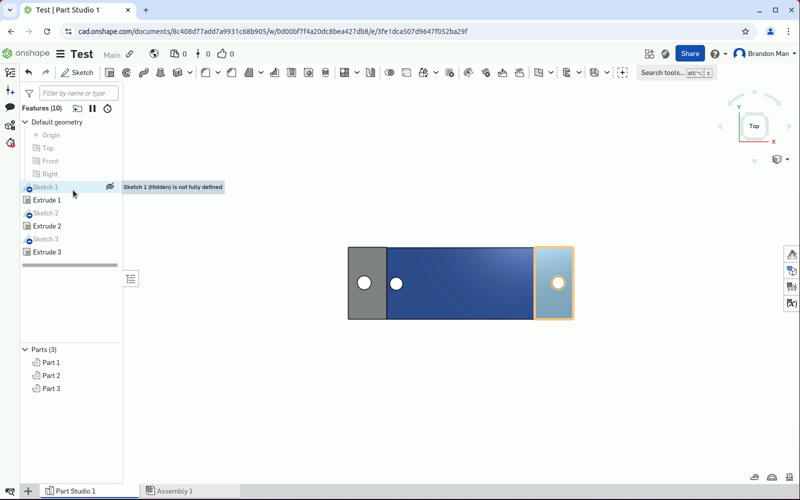
click(73, 189)
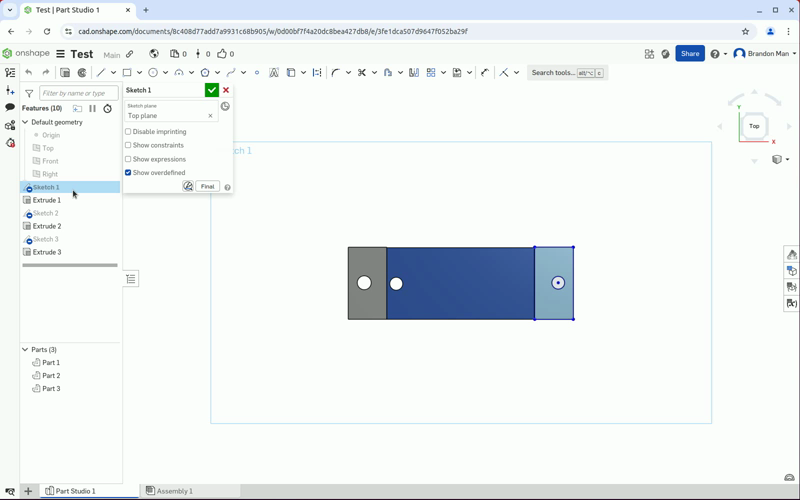
mouse_move(229, 92)
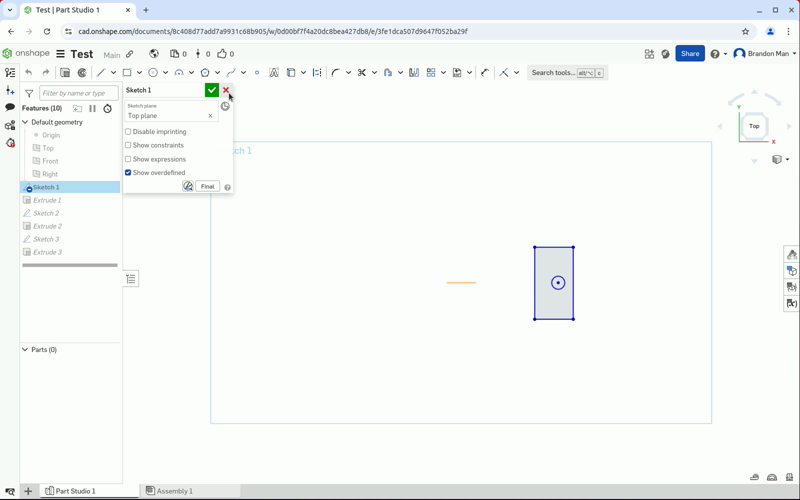
click(229, 92)
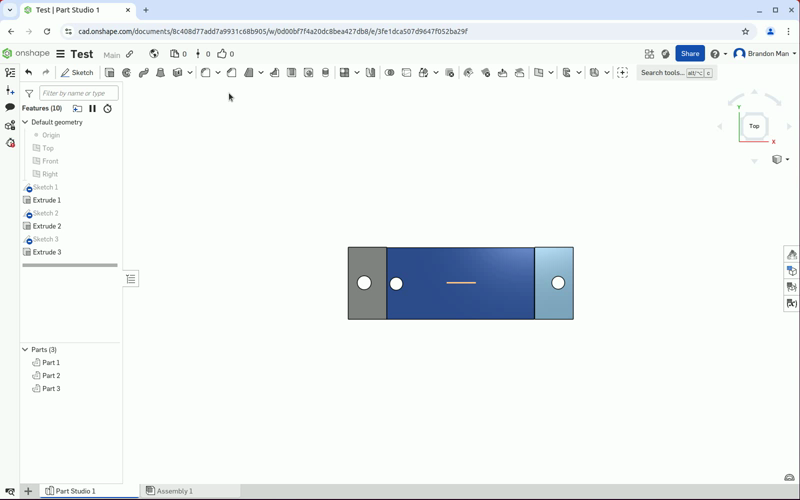
mouse_move(541, 75)
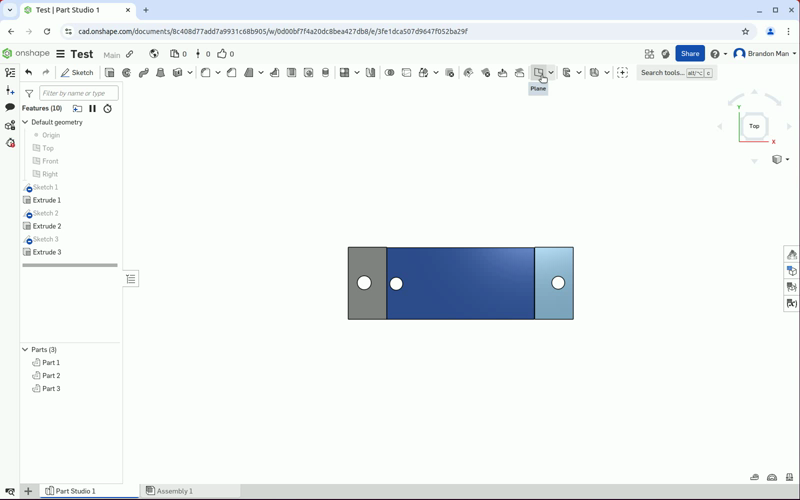
click(541, 75)
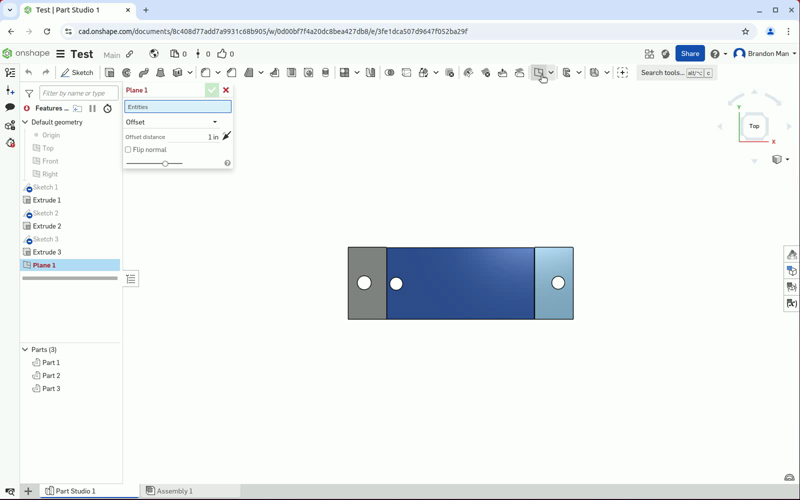
mouse_move(73, 150)
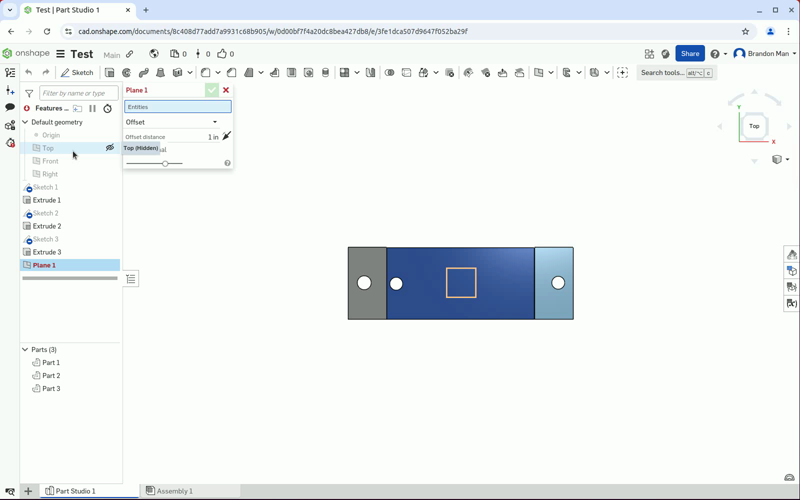
click(73, 150)
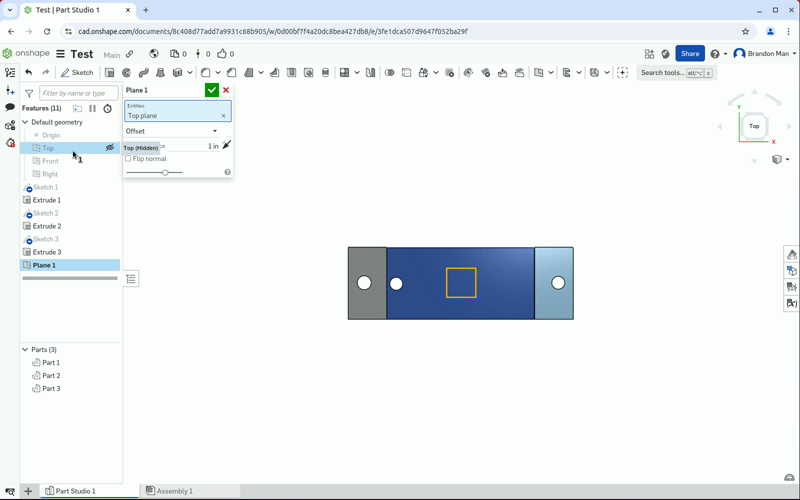
key(tab, 2)
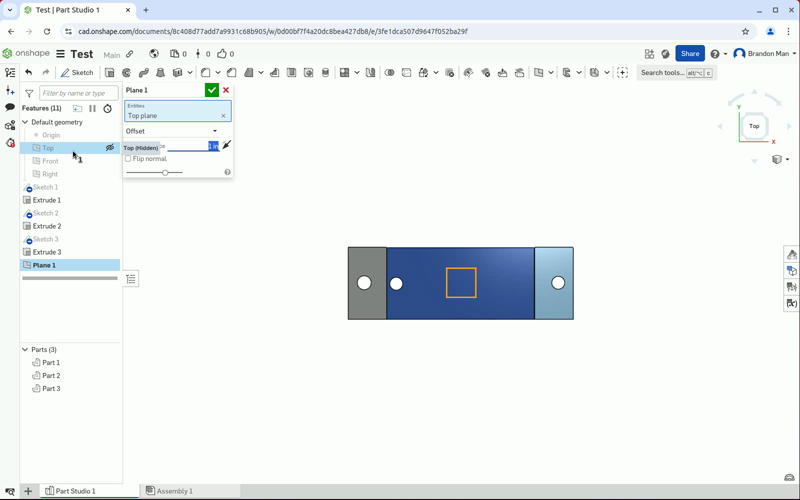
text(4.098)
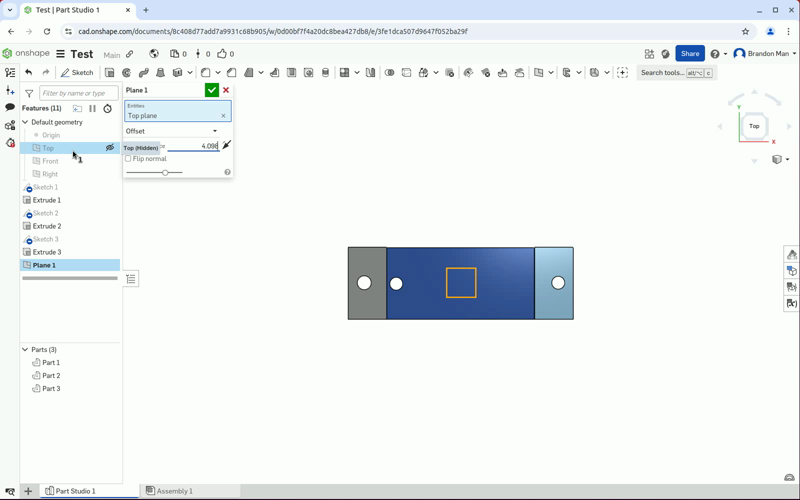
key(enter, 2)
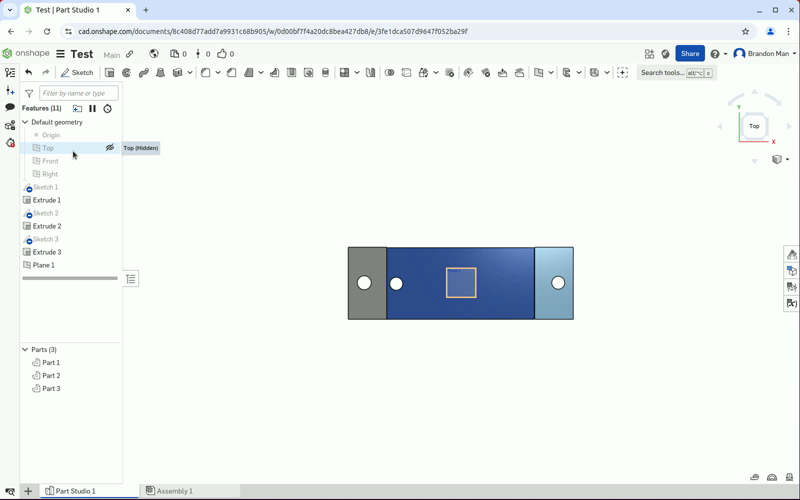
key(shift+s)
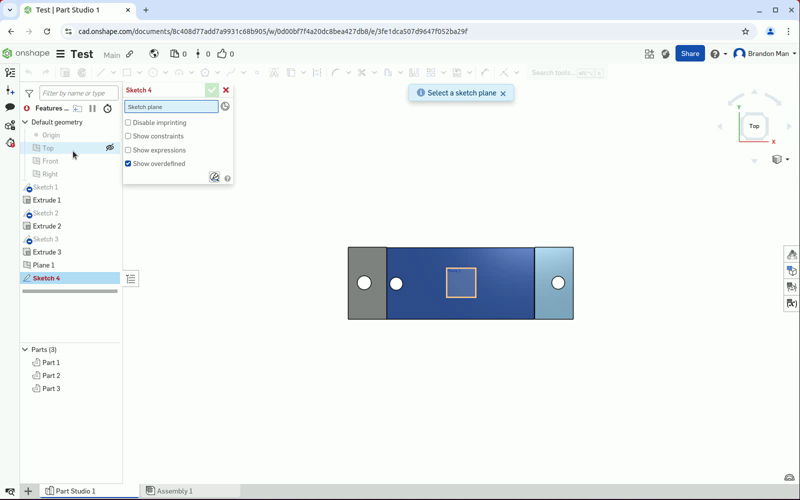
mouse_move(73, 267)
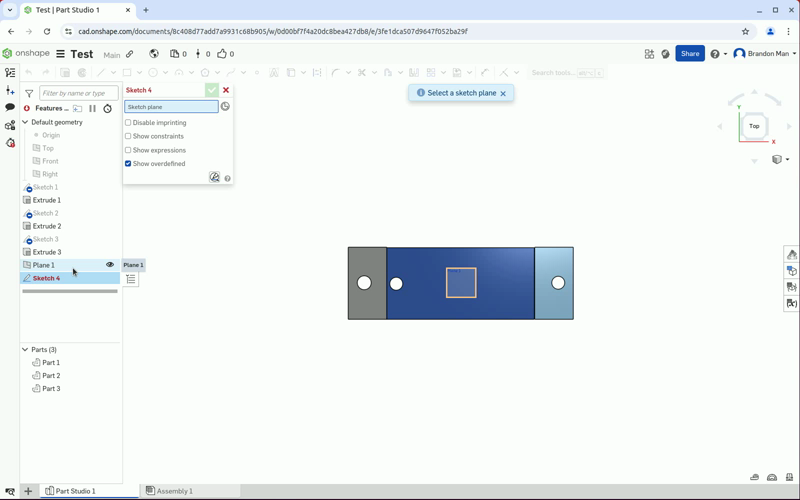
click(73, 267)
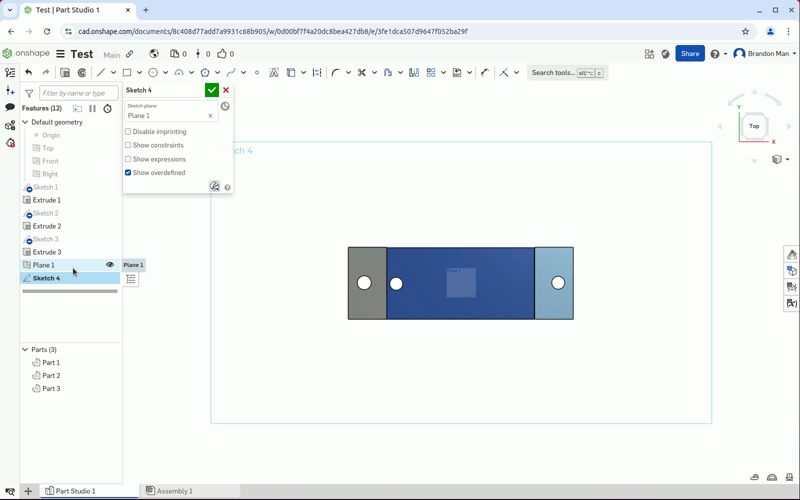
mouse_move(73, 352)
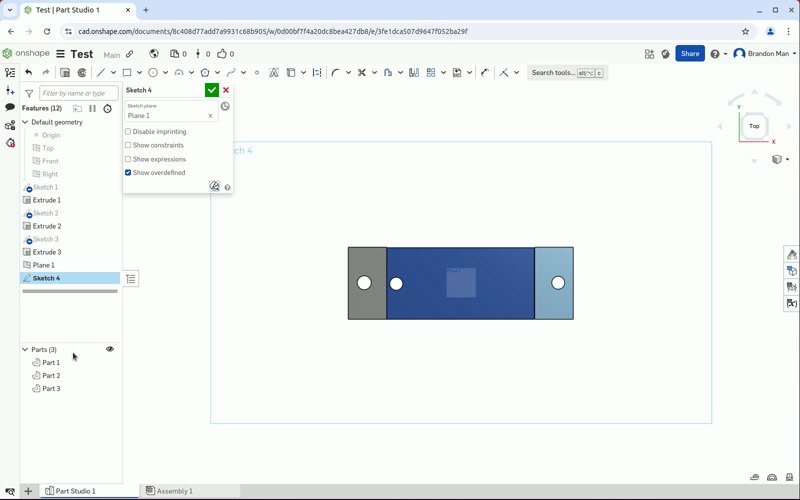
key(y)
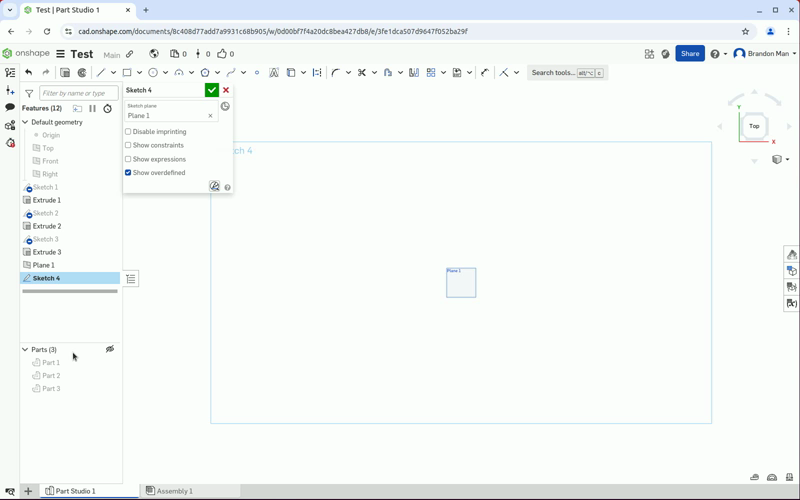
key(l)
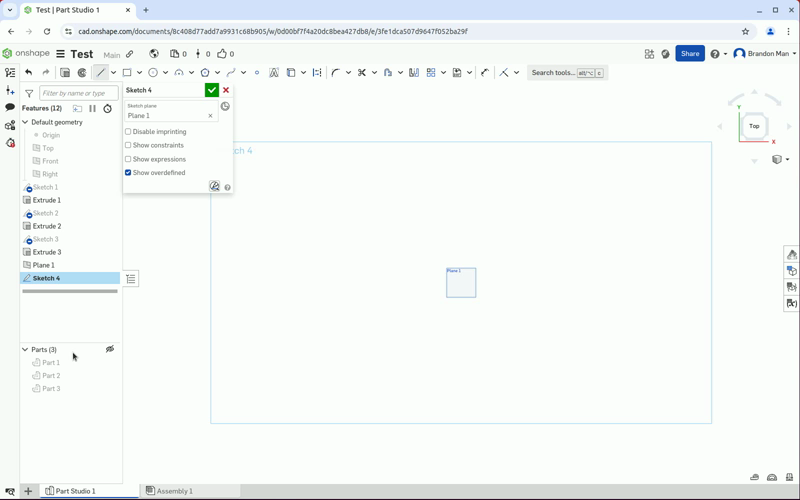
key_down(shift)
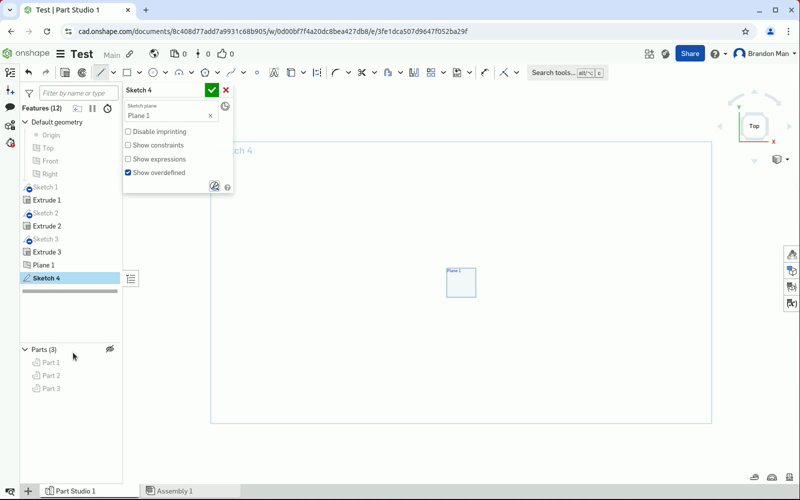
mouse_move(412, 319)
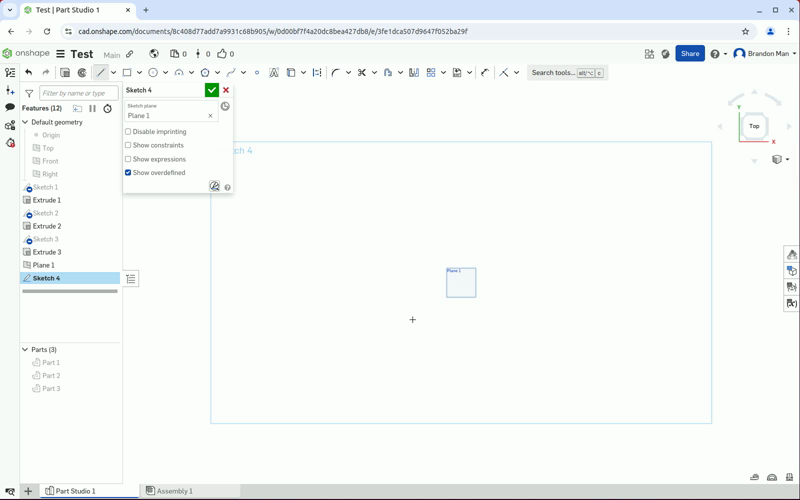
click(412, 319)
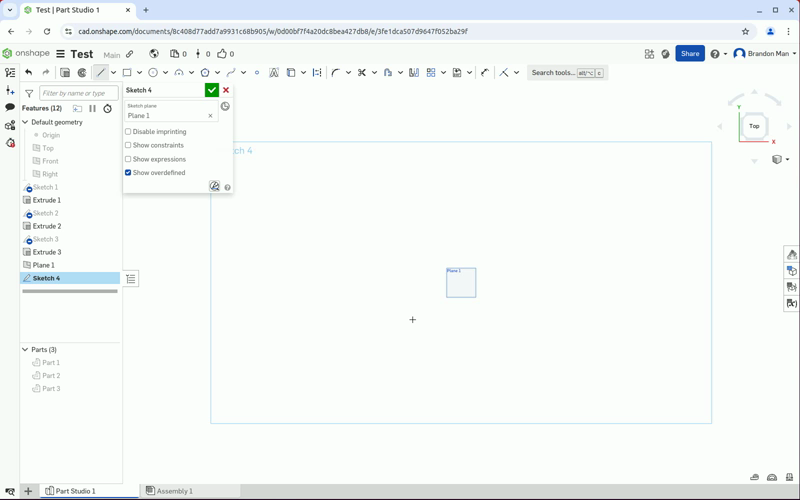
key_up(shift)
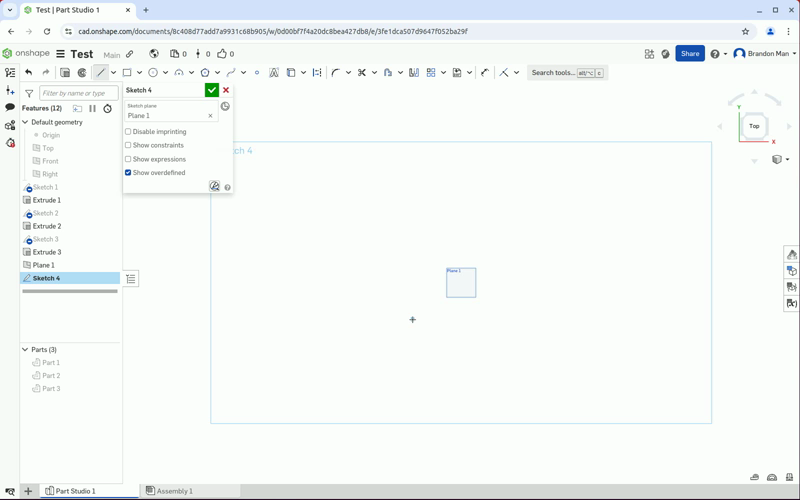
key_down(shift)
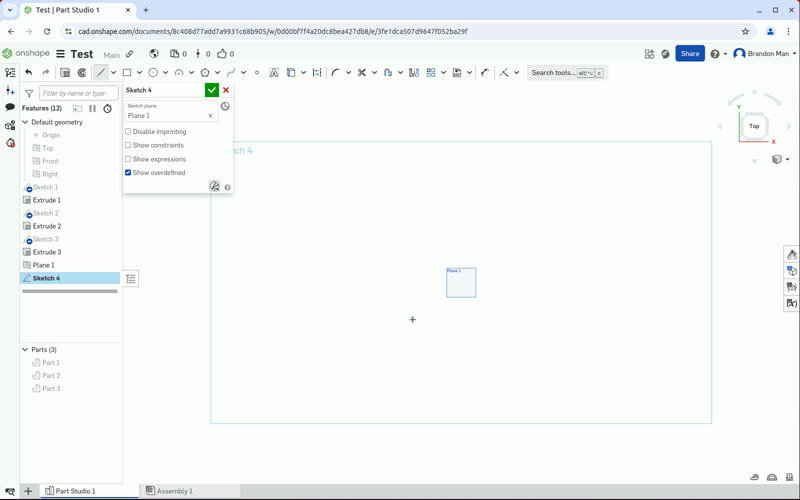
mouse_move(510, 319)
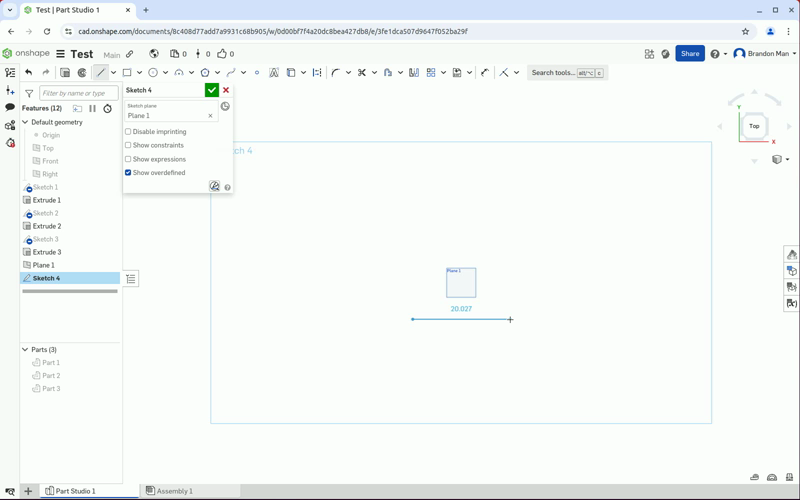
click(510, 319)
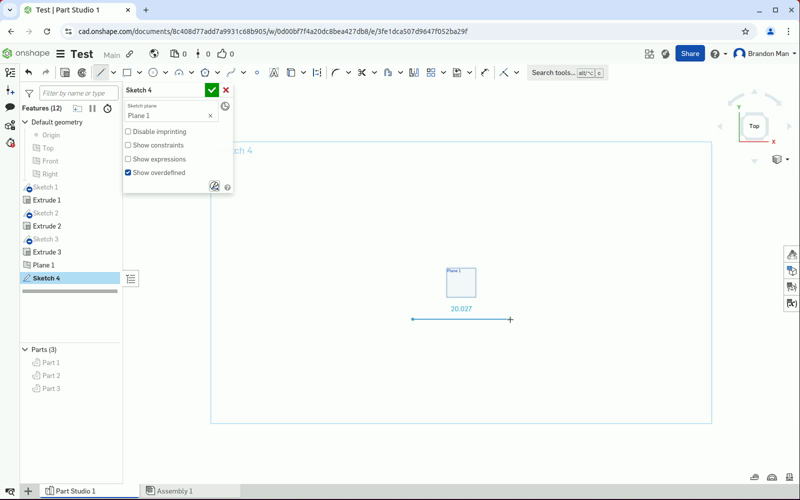
key_up(shift)
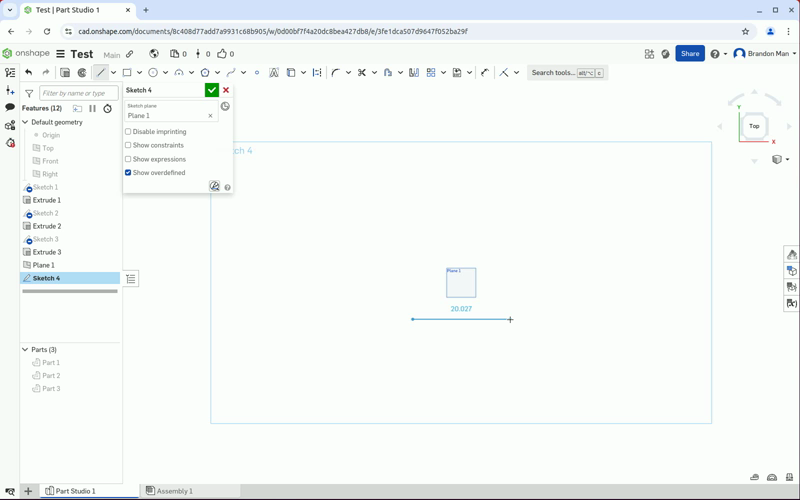
key_down(shift)
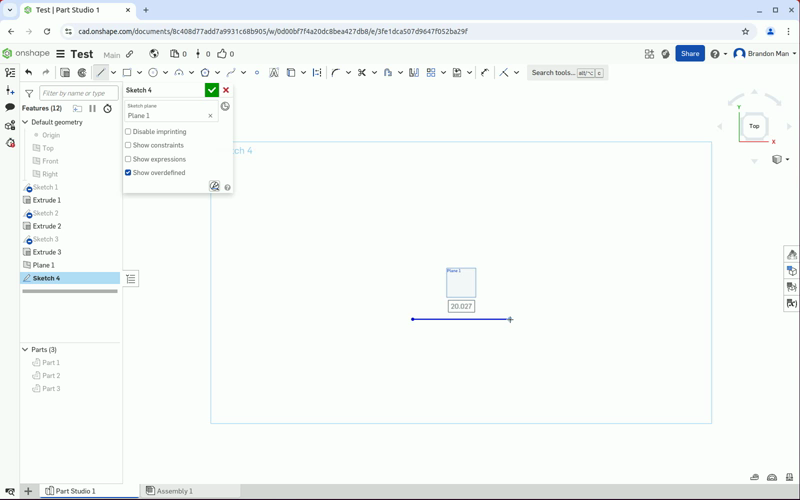
mouse_move(510, 247)
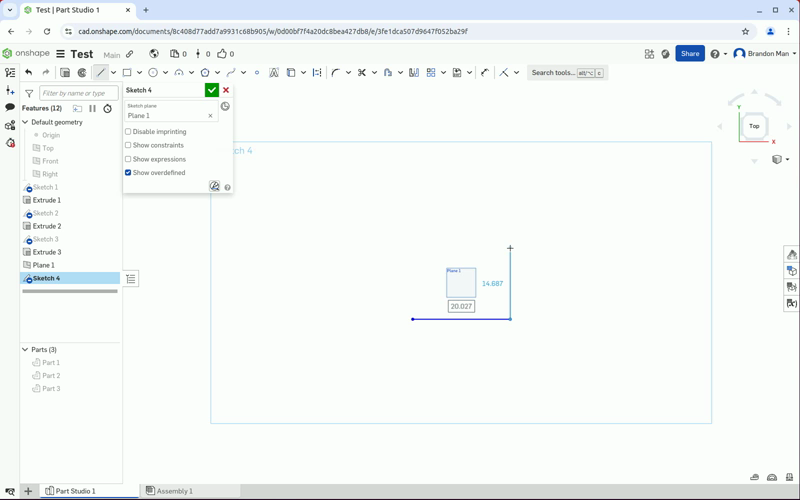
click(510, 247)
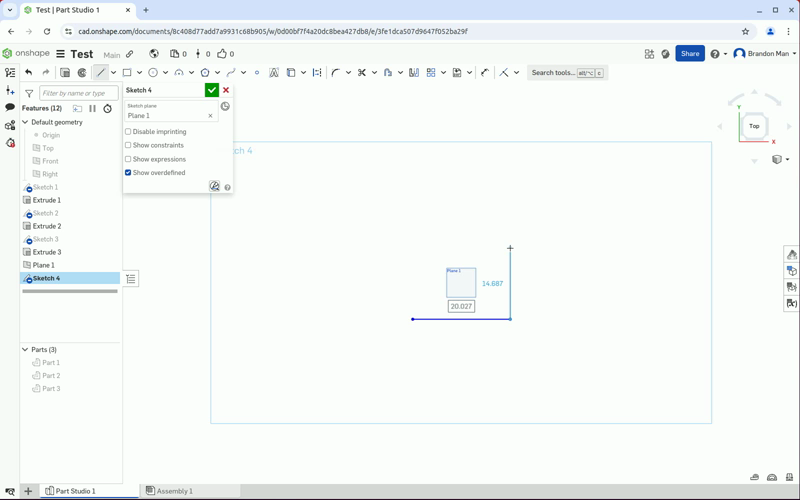
key_up(shift)
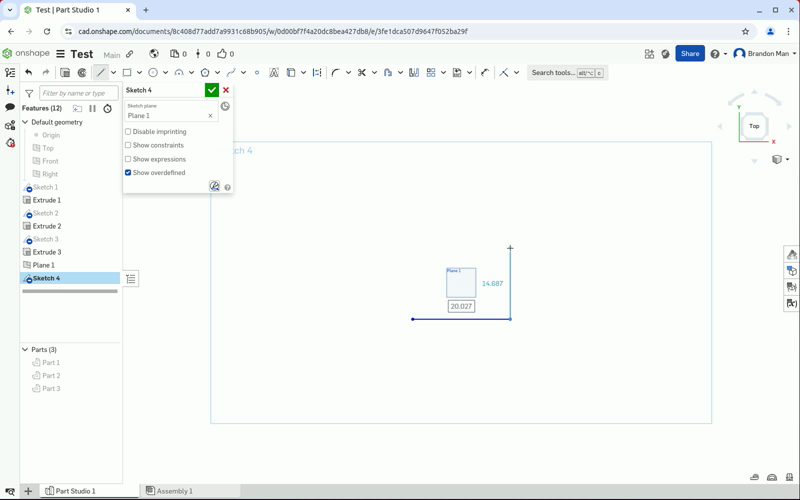
key_down(shift)
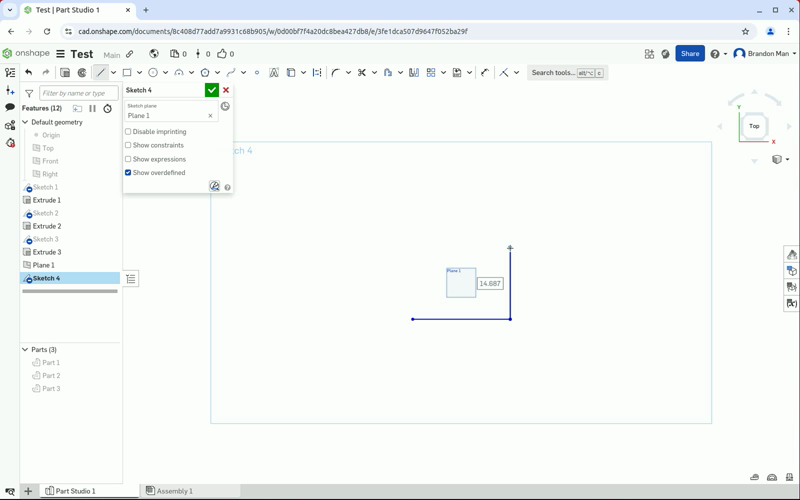
mouse_move(412, 247)
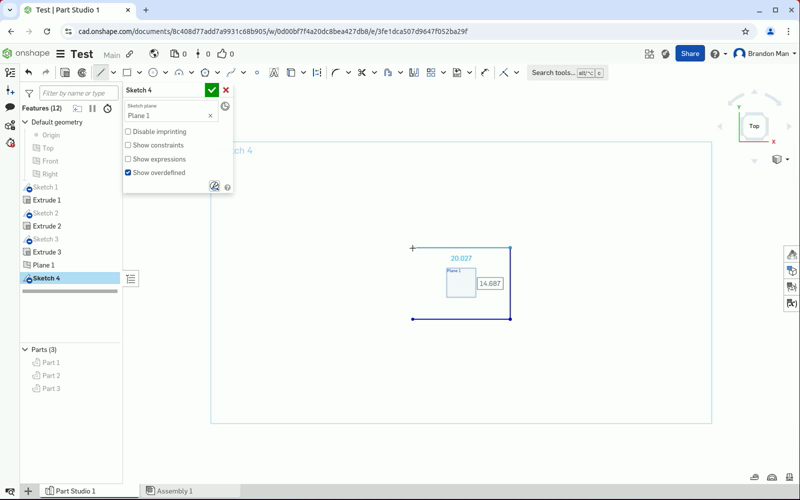
click(412, 247)
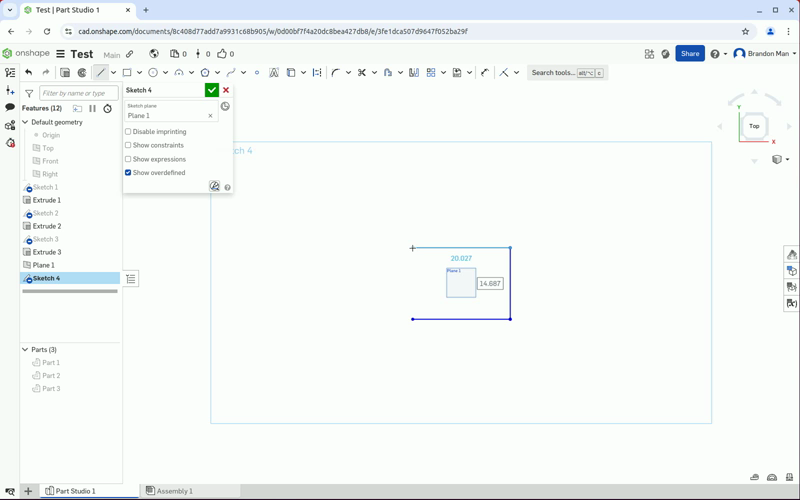
key_up(shift)
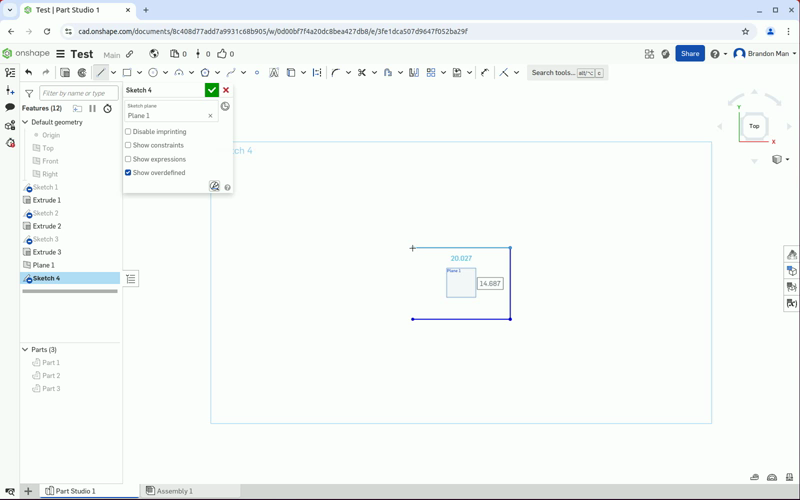
key_down(shift)
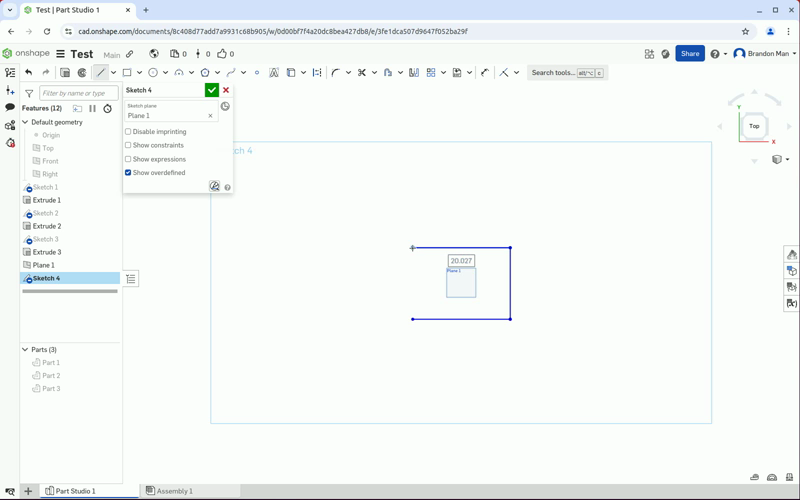
mouse_move(412, 319)
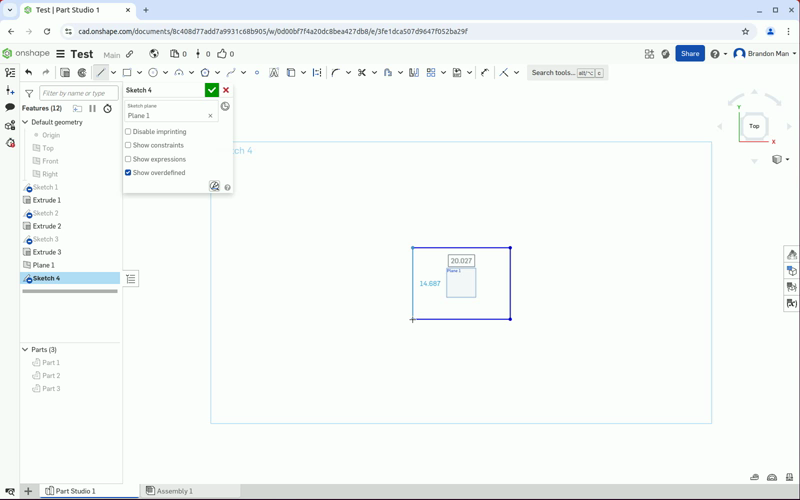
key_up(shift)
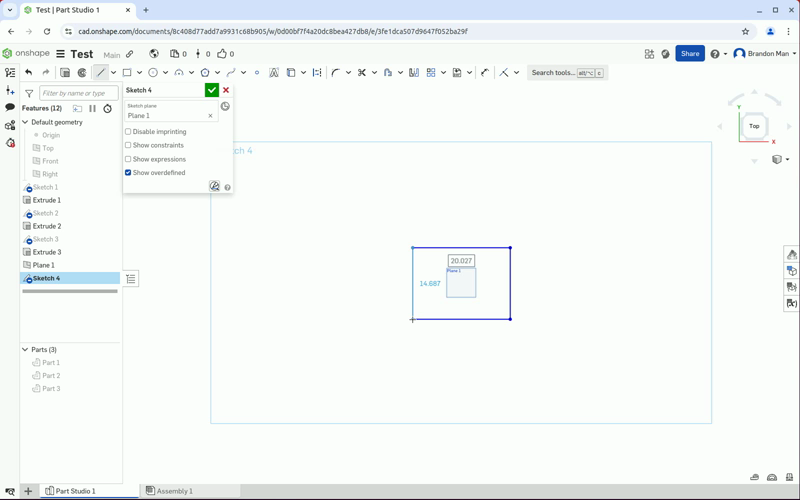
click(412, 319)
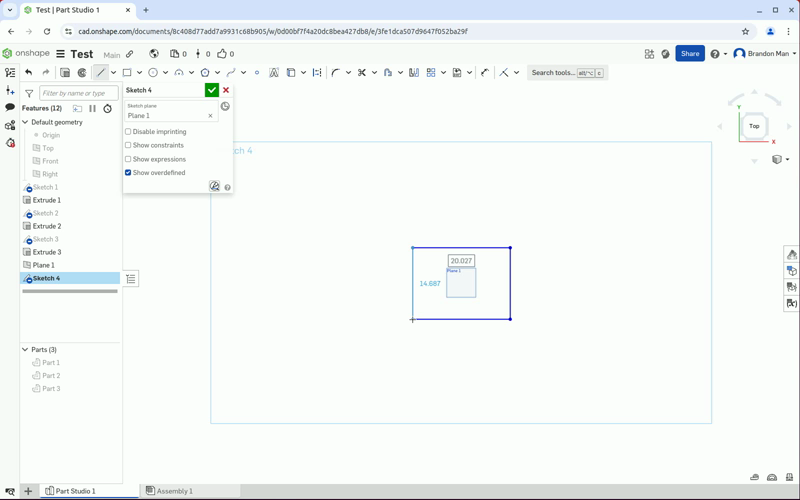
key(esc)
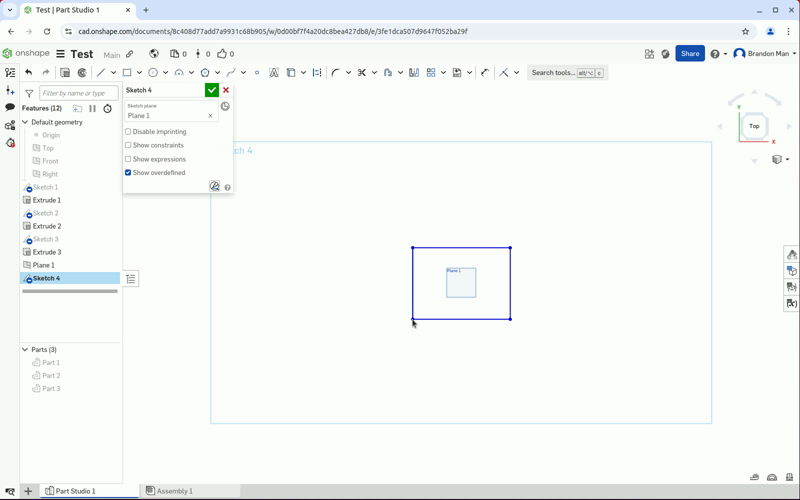
mouse_move(485, 255)
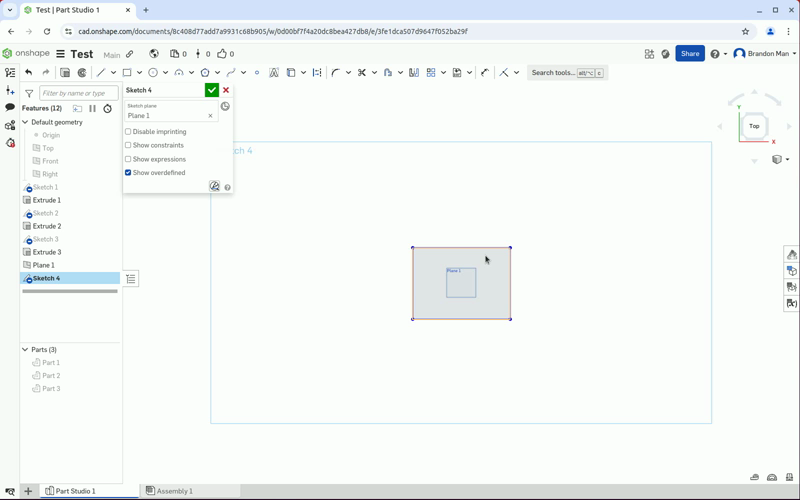
click(485, 255)
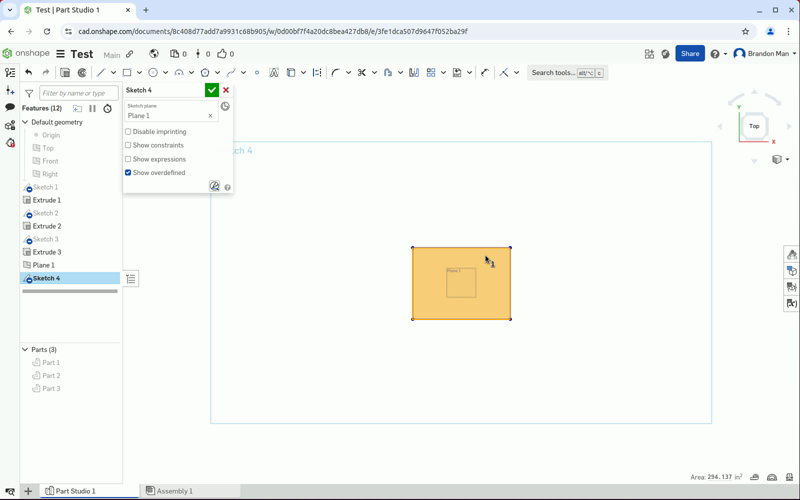
mouse_move(73, 352)
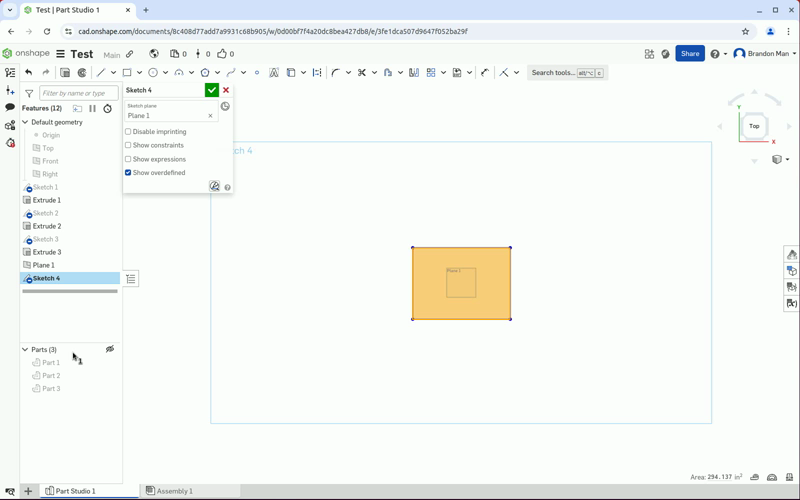
key(shift+y)
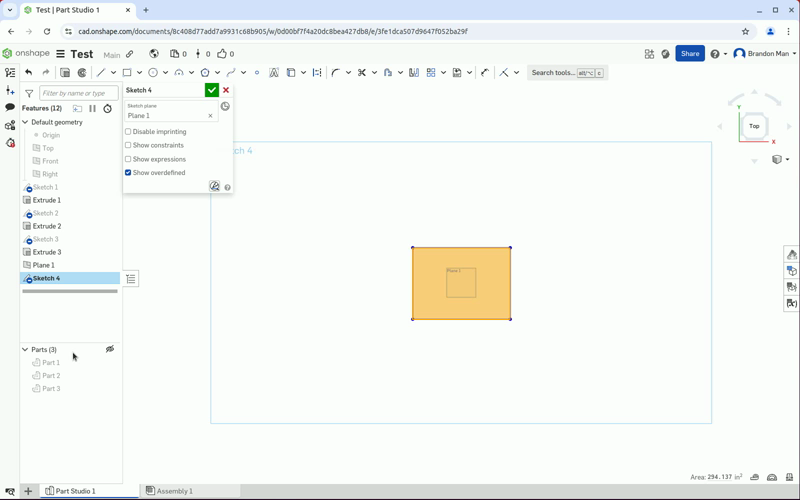
key(shift+e)
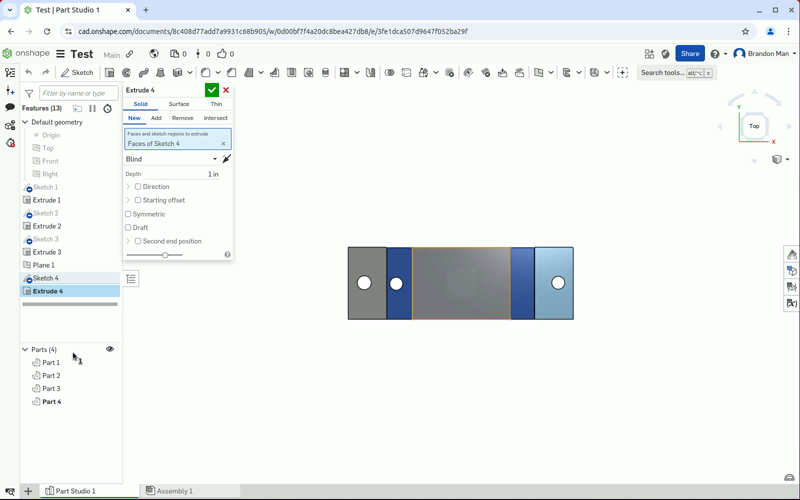
mouse_move(143, 106)
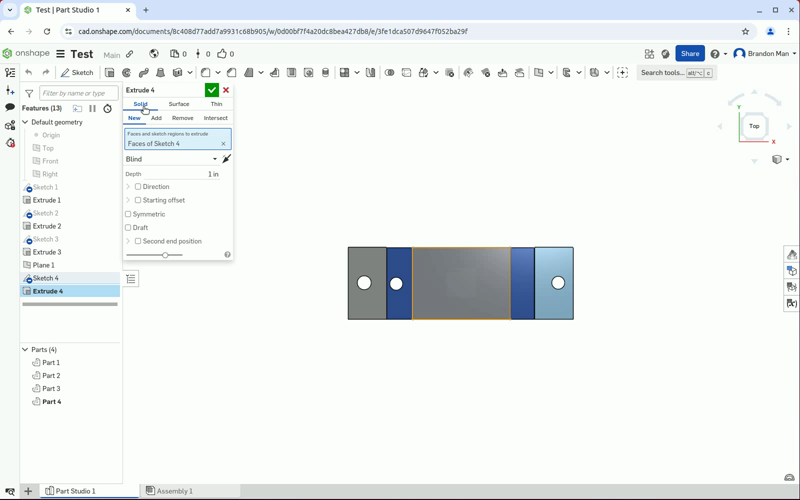
click(143, 106)
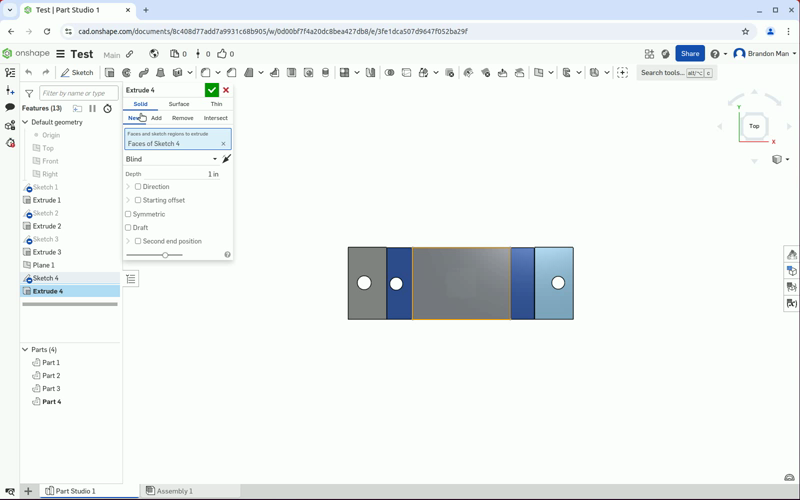
mouse_move(137, 120)
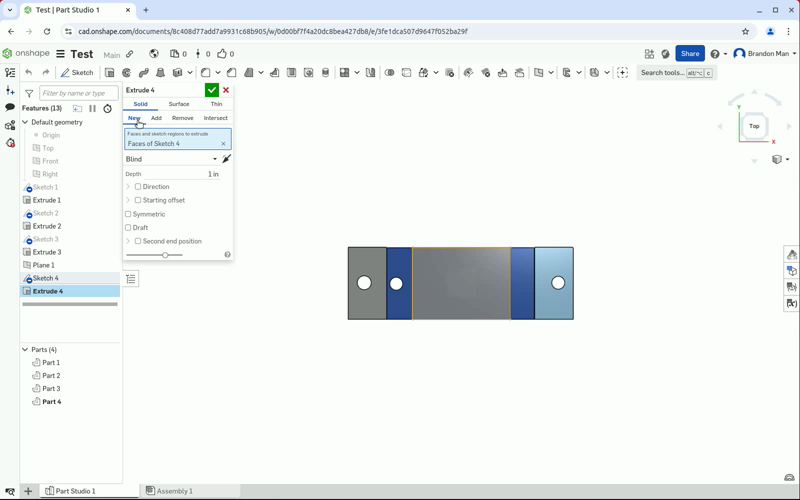
click(137, 120)
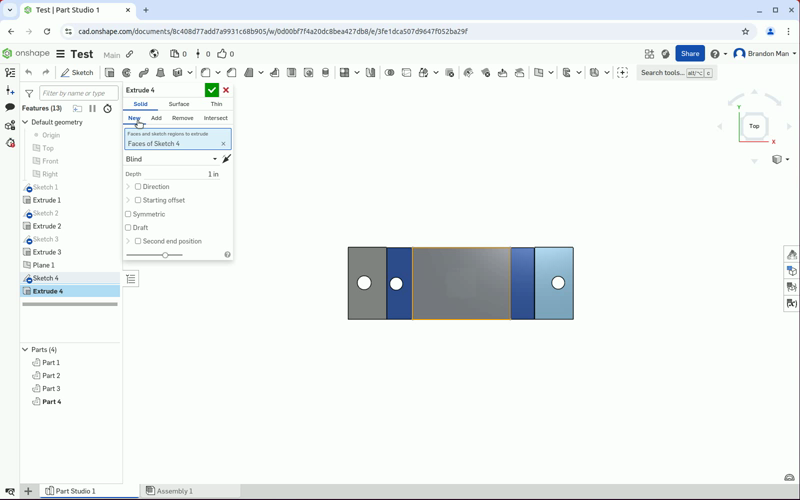
key(tab, 4)
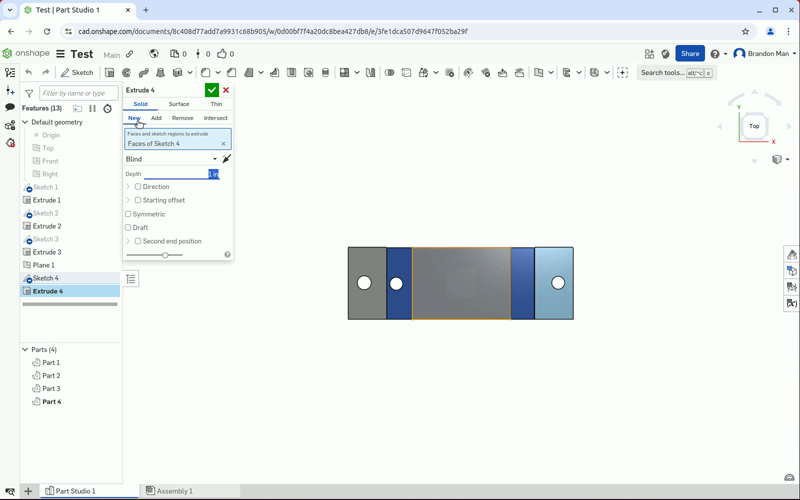
text(7.462)
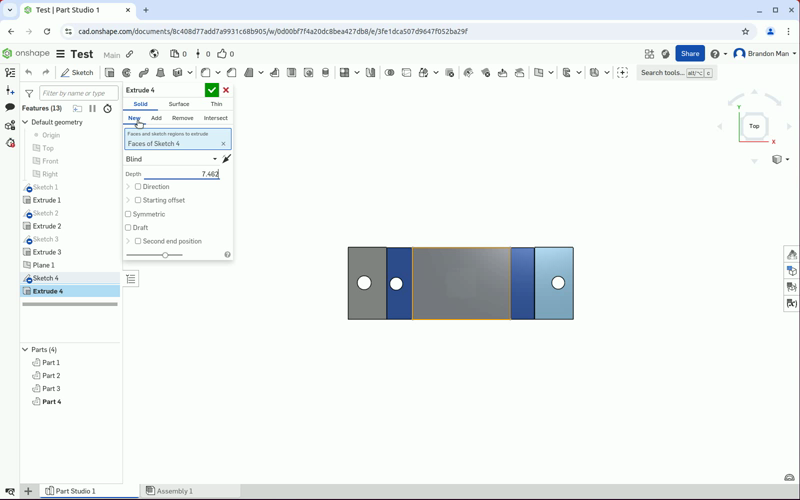
key(enter)
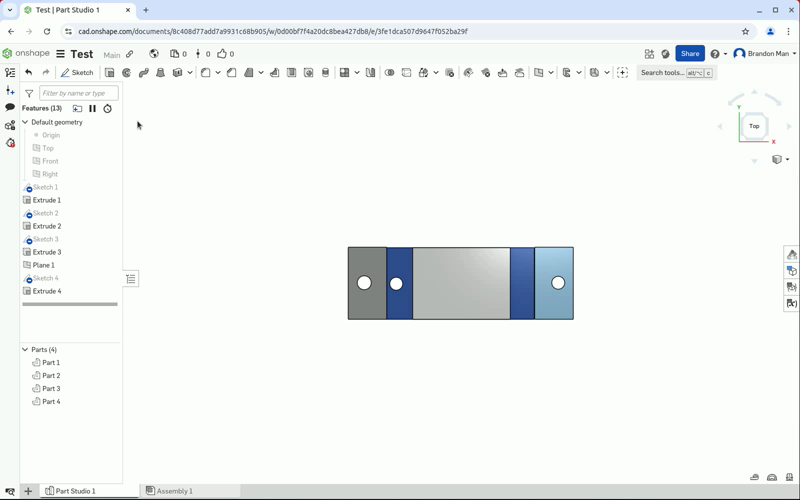
key(shift+h)
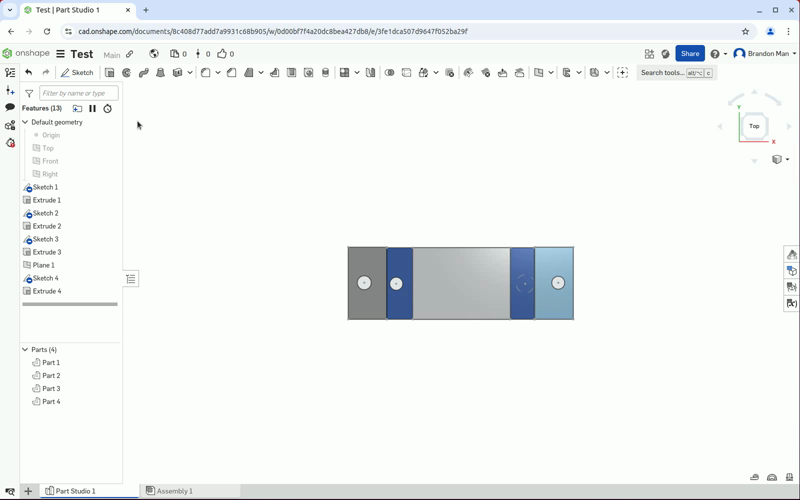
key(shift+h)
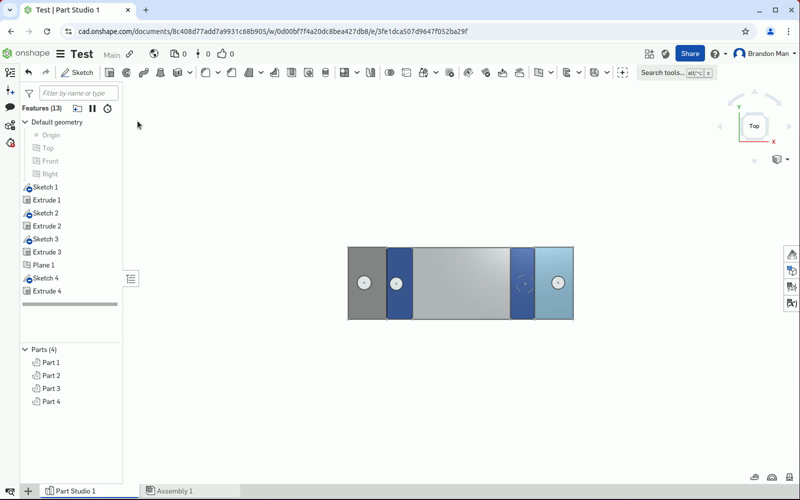
key(shift+7)
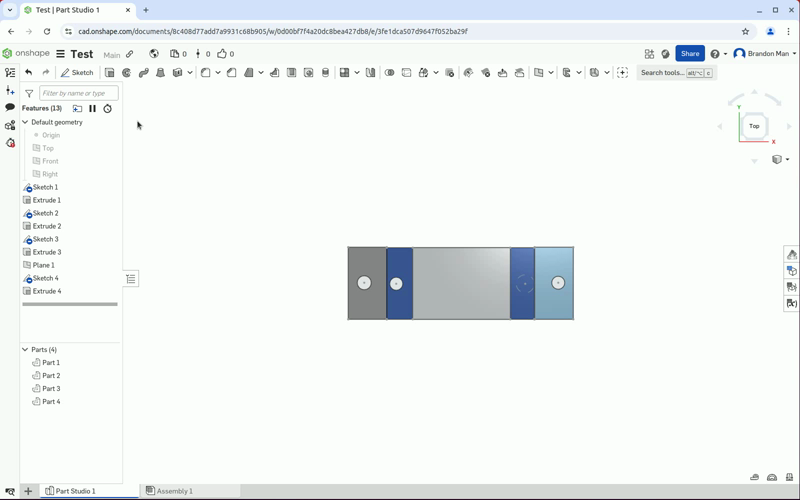
key(up, 3)
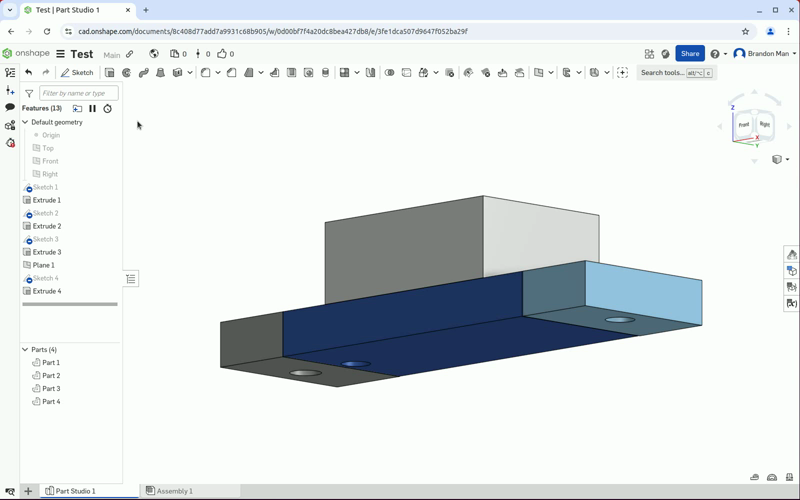
key(left, 3)
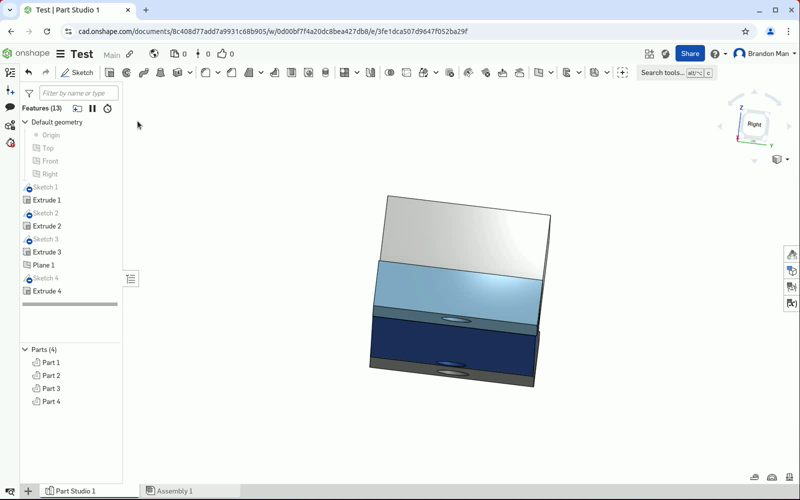
key(right, 3)
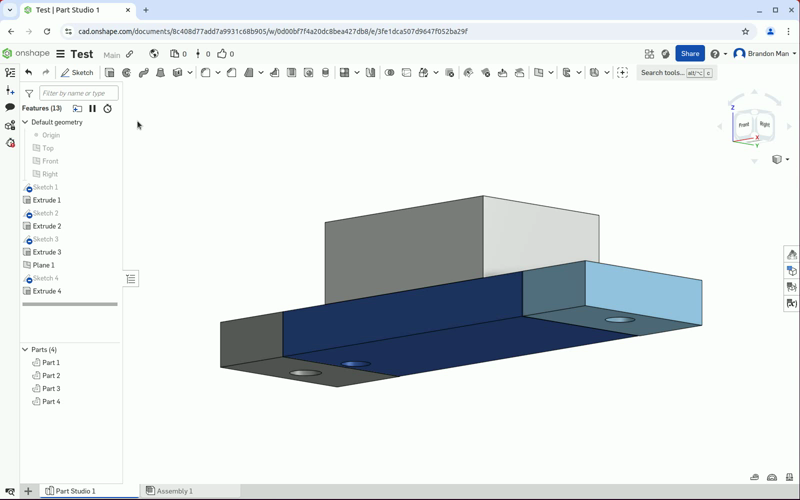
key(down, 3)
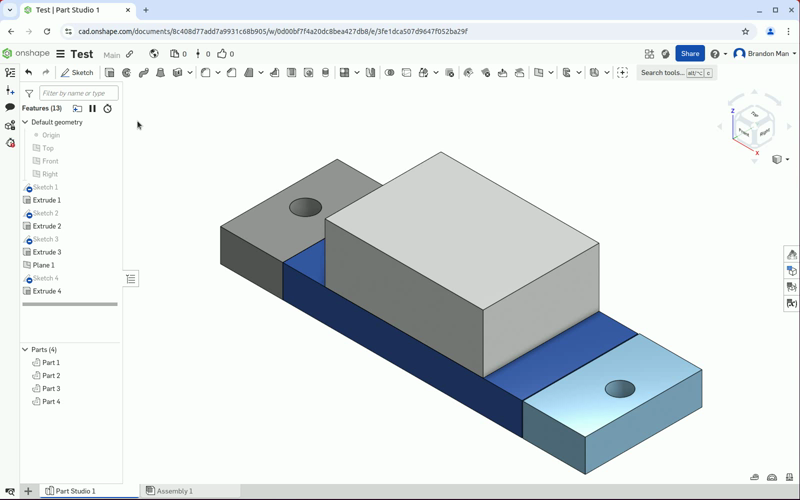
mouse_move(73, 189)
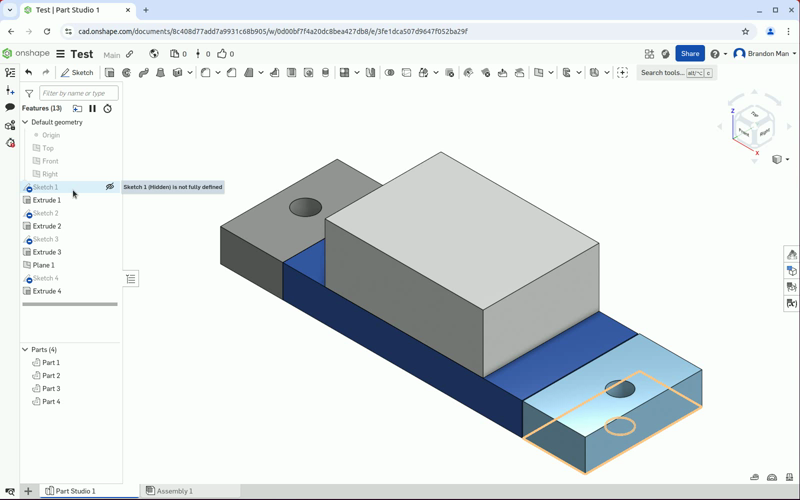
click(73, 189)